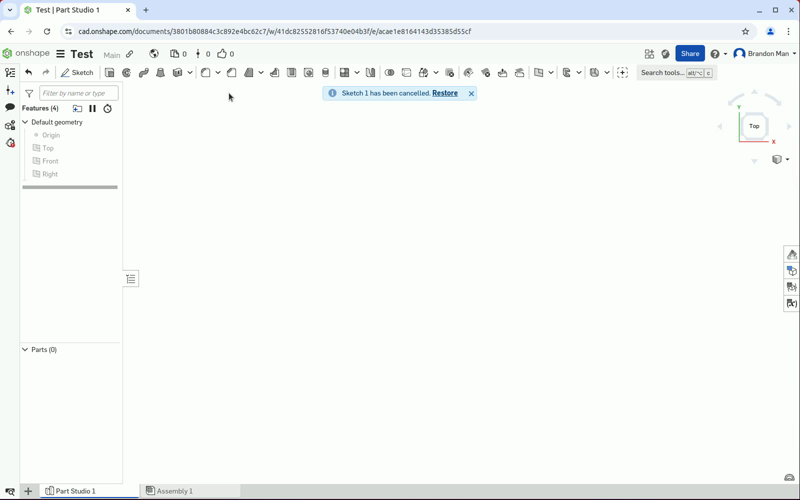
key(shift+h)
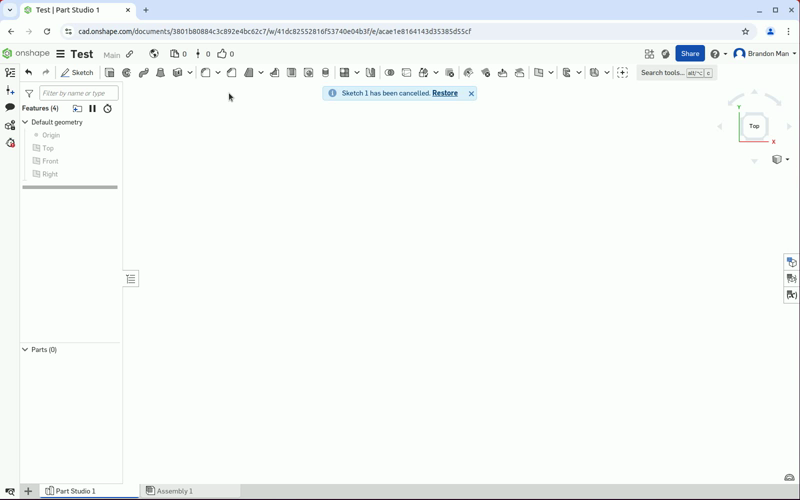
mouse_move(73, 352)
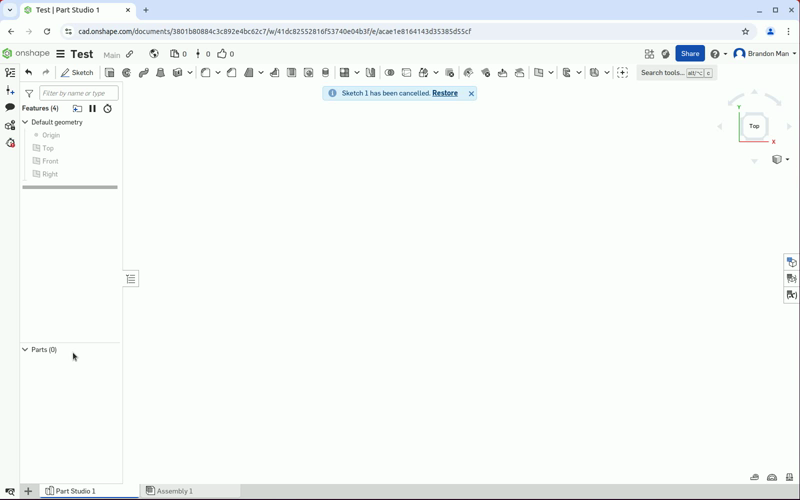
key(y)
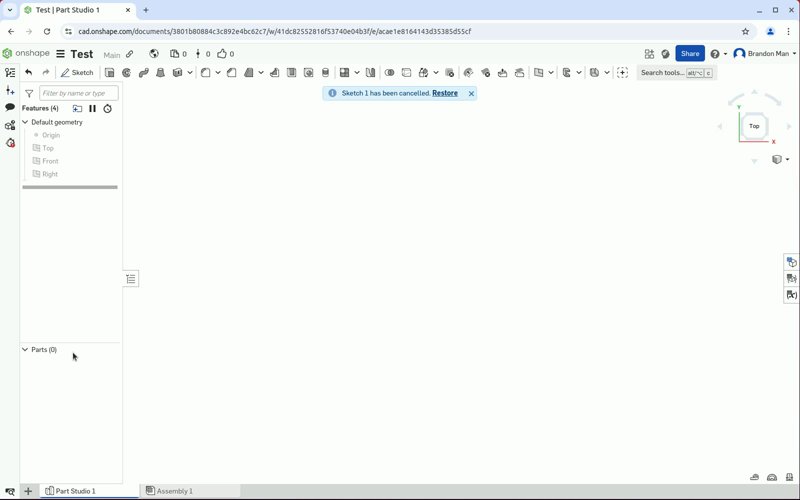
key(shift+p)
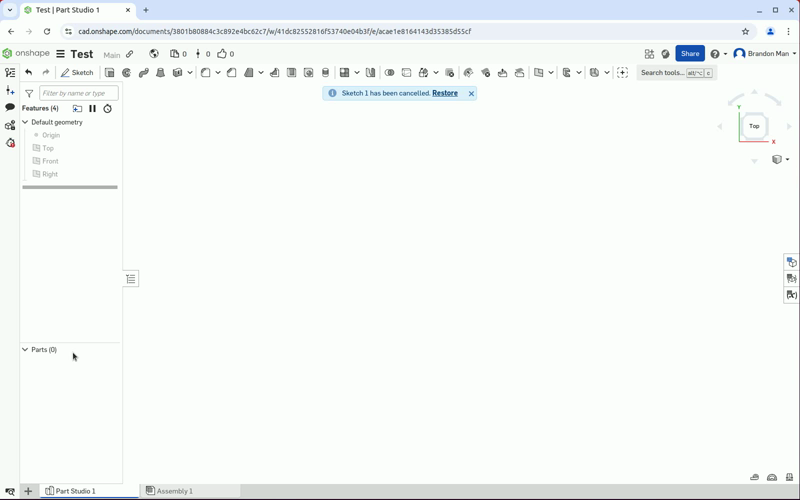
key(space)
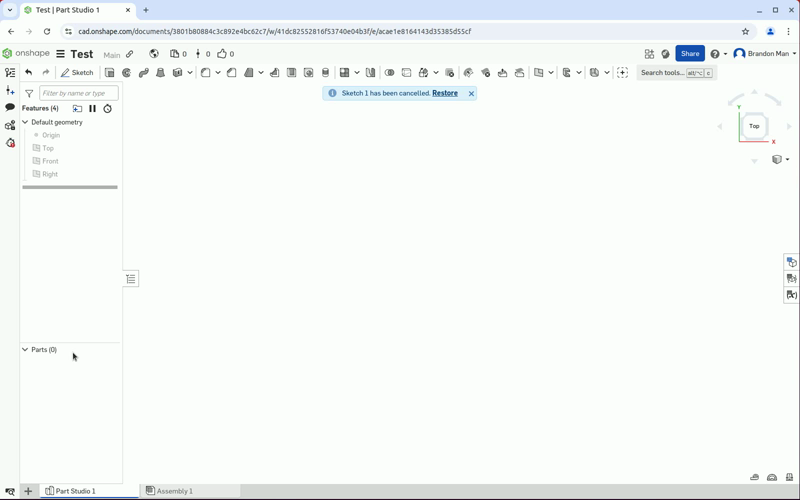
key_down(shift)
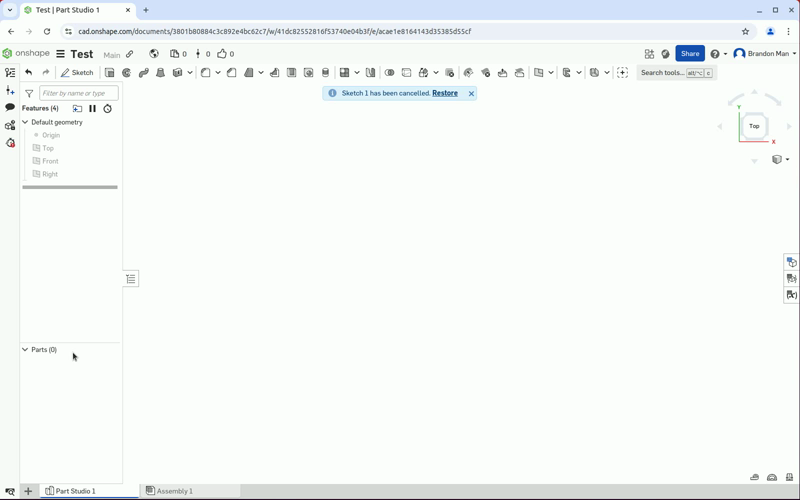
key(up)
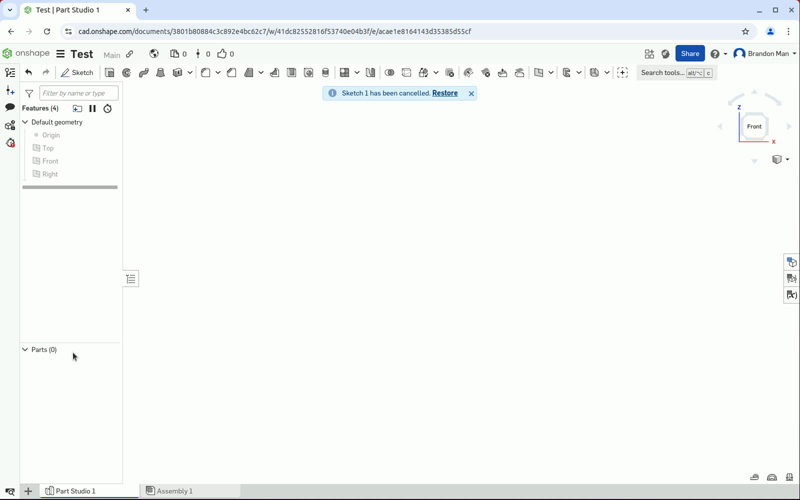
key_up(shift)
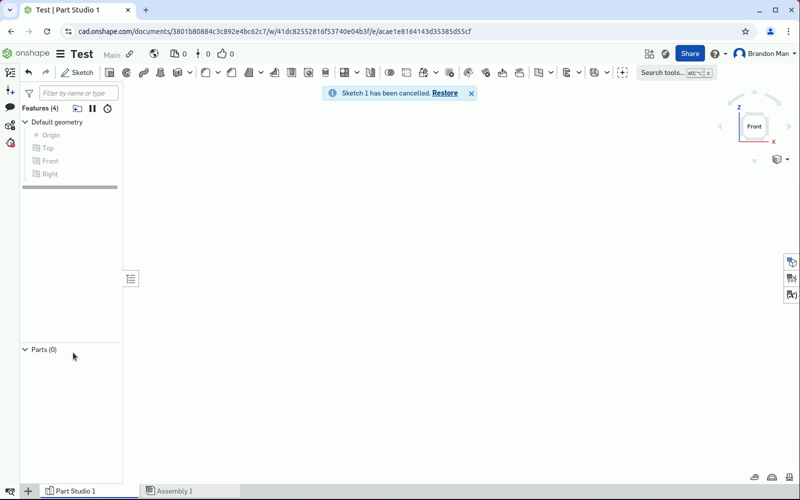
mouse_move(73, 352)
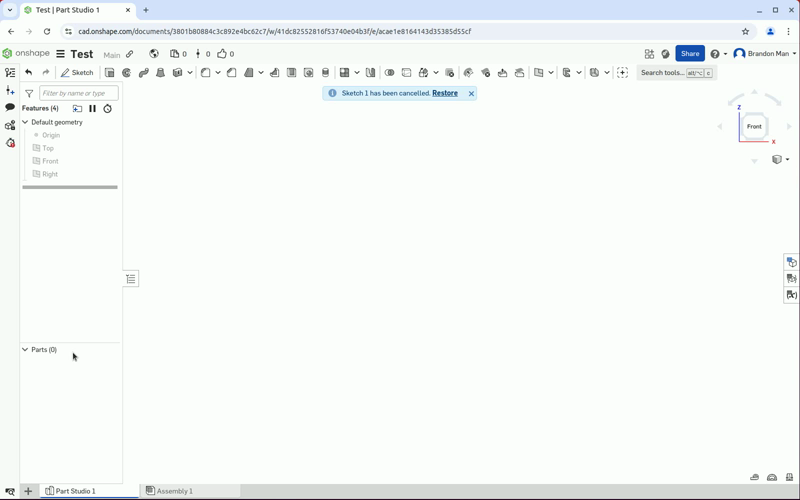
key(shift+y)
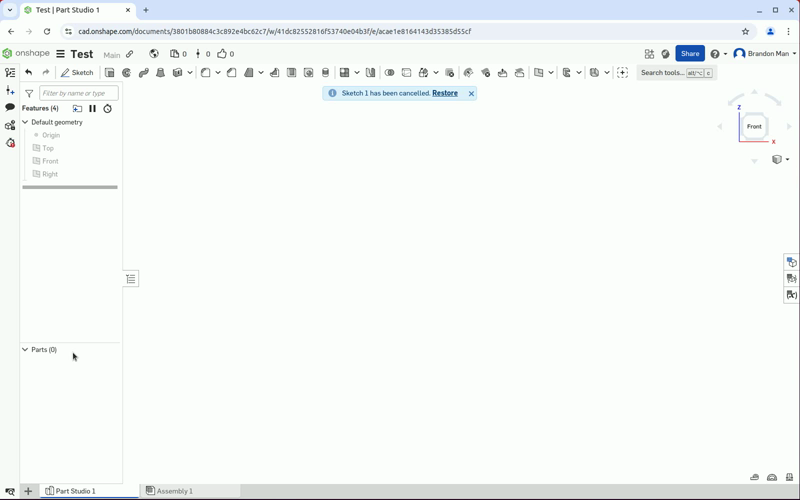
key(shift+s)
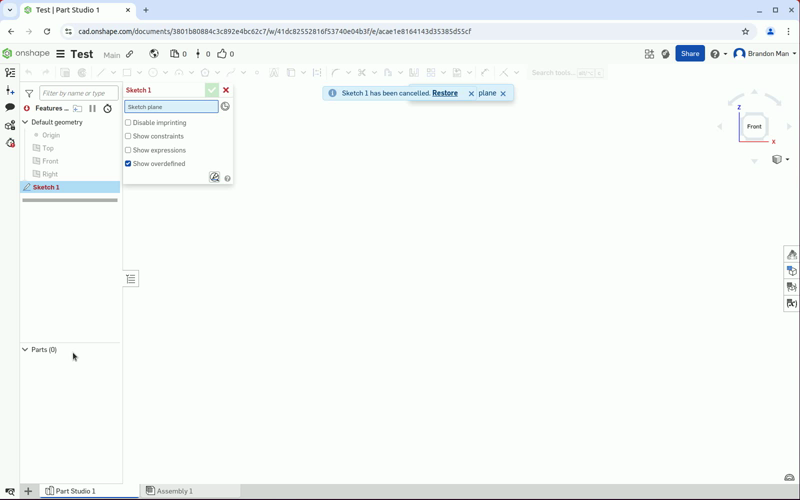
mouse_move(73, 163)
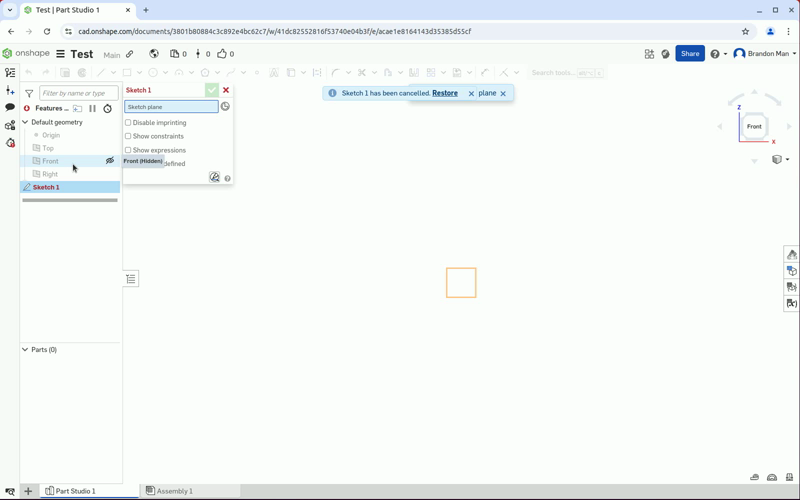
click(73, 163)
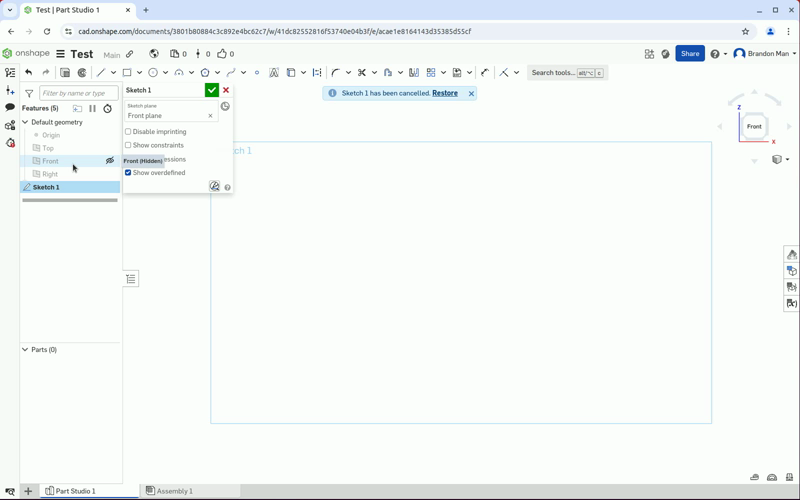
mouse_move(73, 352)
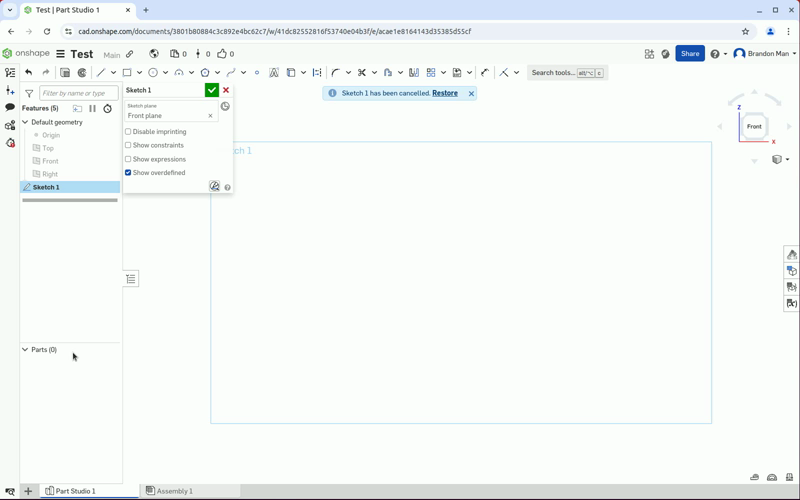
key(y)
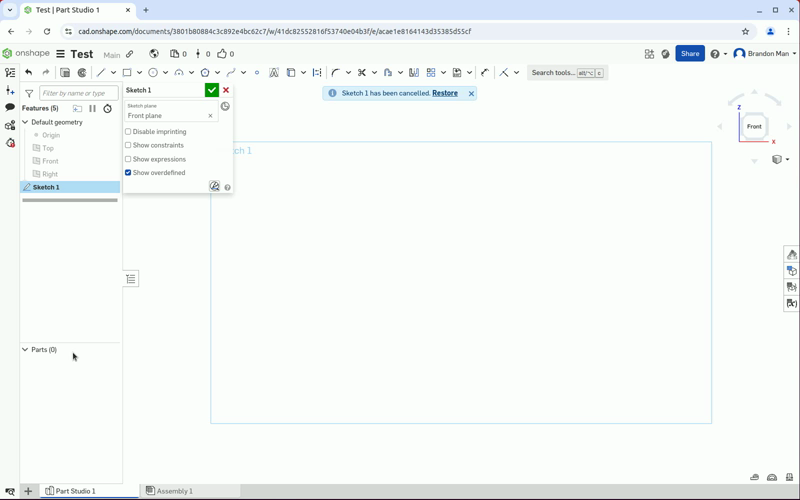
key(l)
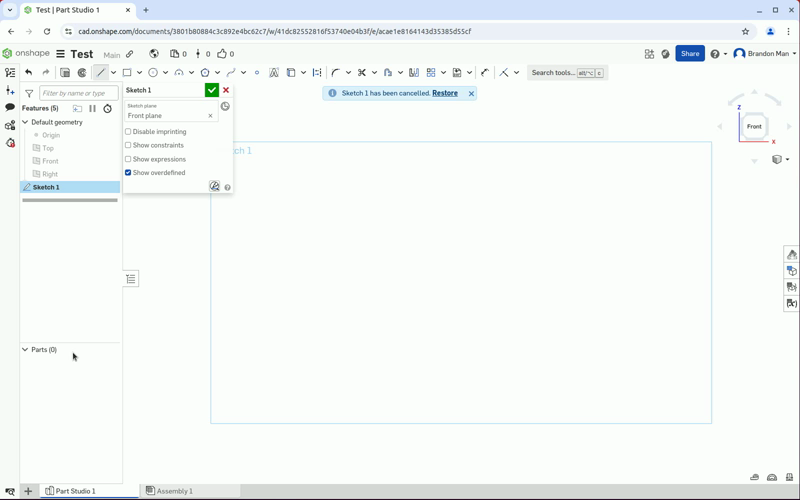
key_down(shift)
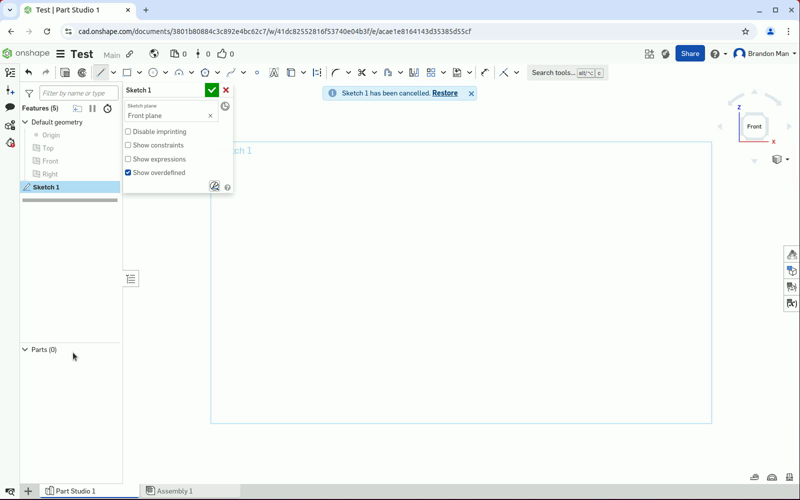
mouse_move(460, 254)
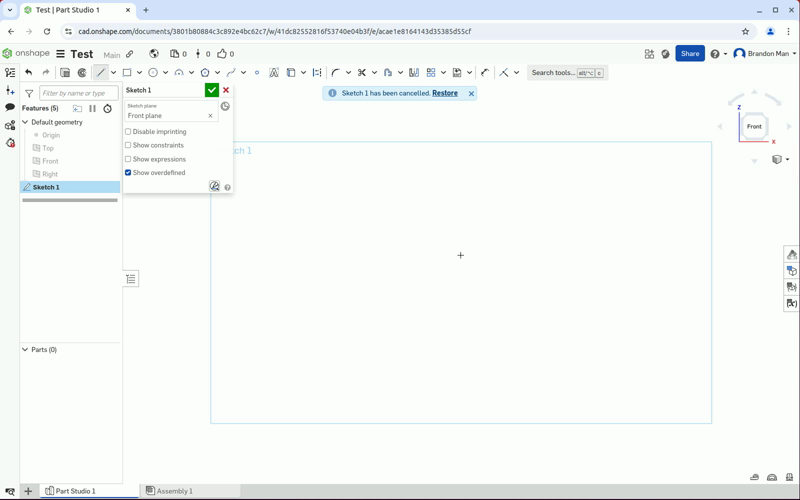
click(460, 254)
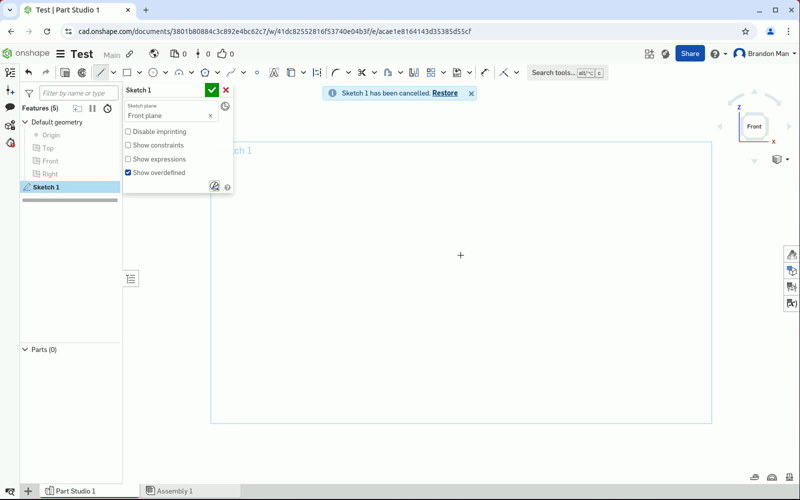
key_up(shift)
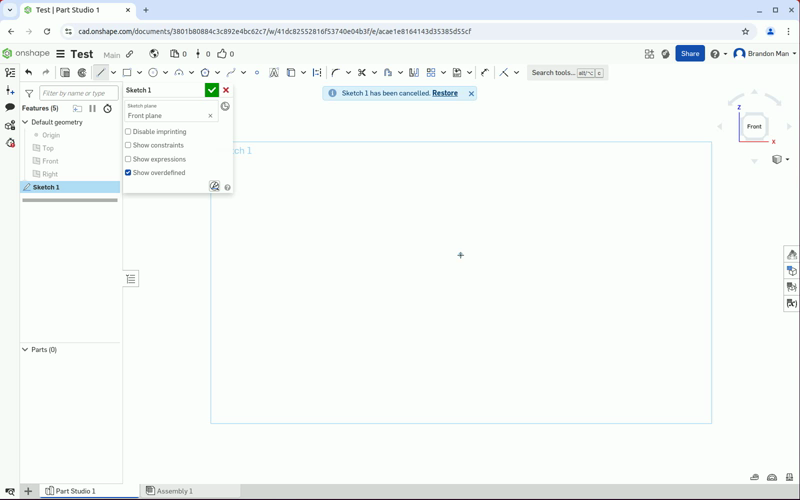
key_down(shift)
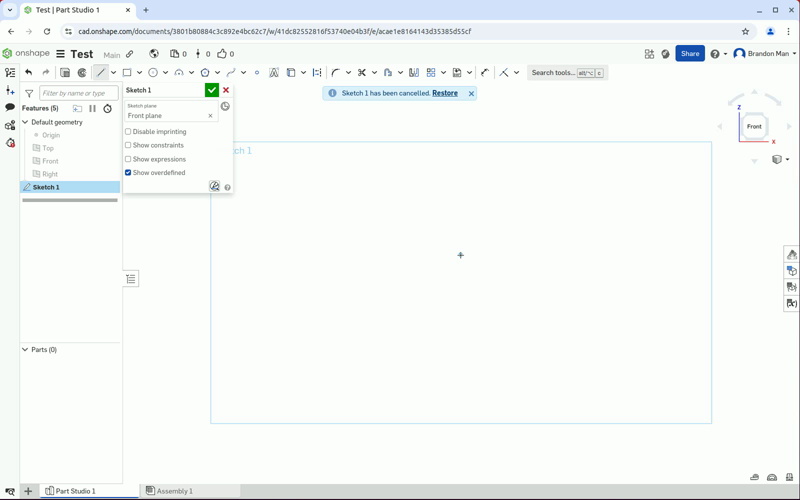
mouse_move(573, 291)
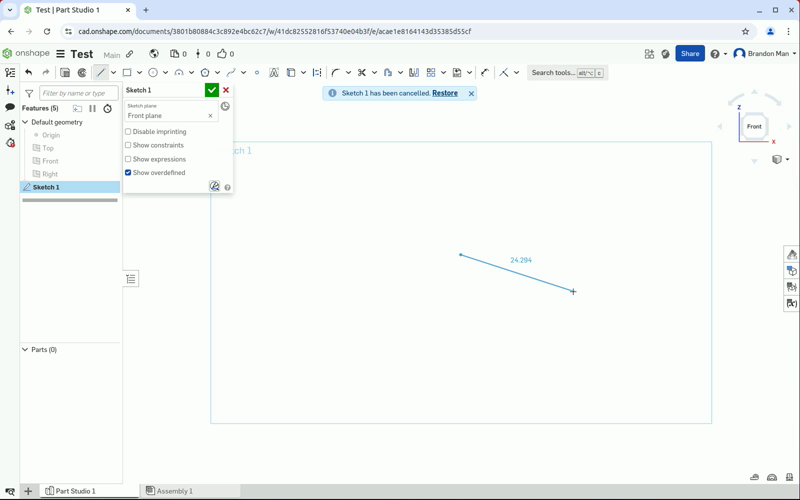
click(573, 291)
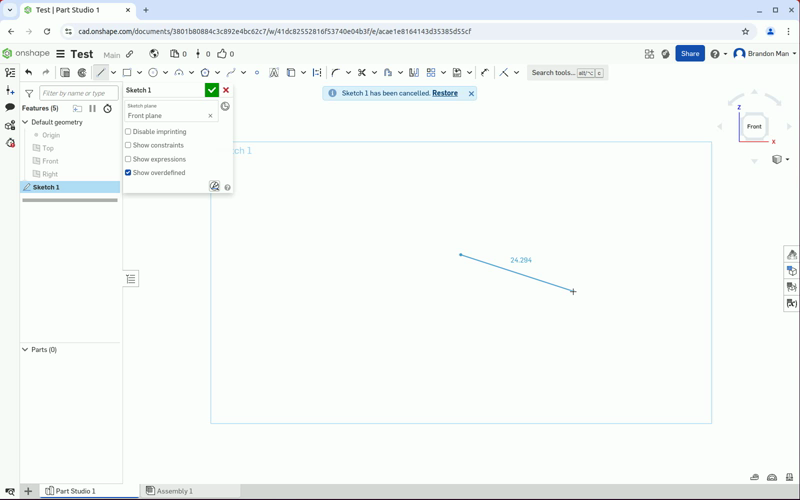
key_up(shift)
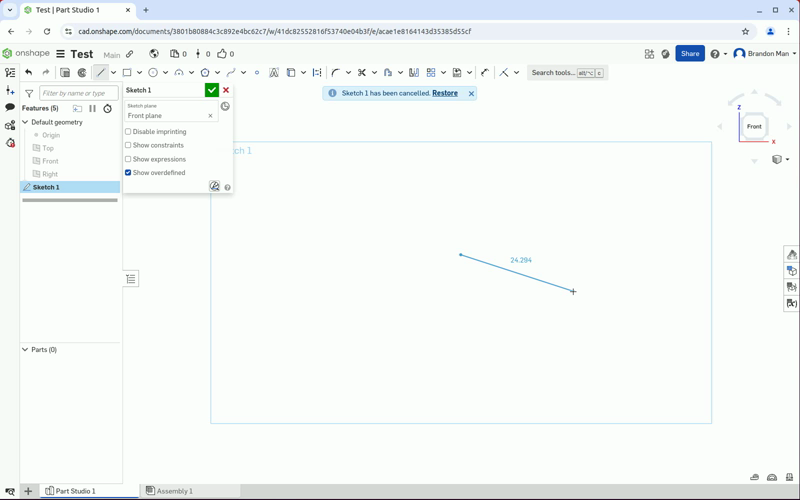
key_down(shift)
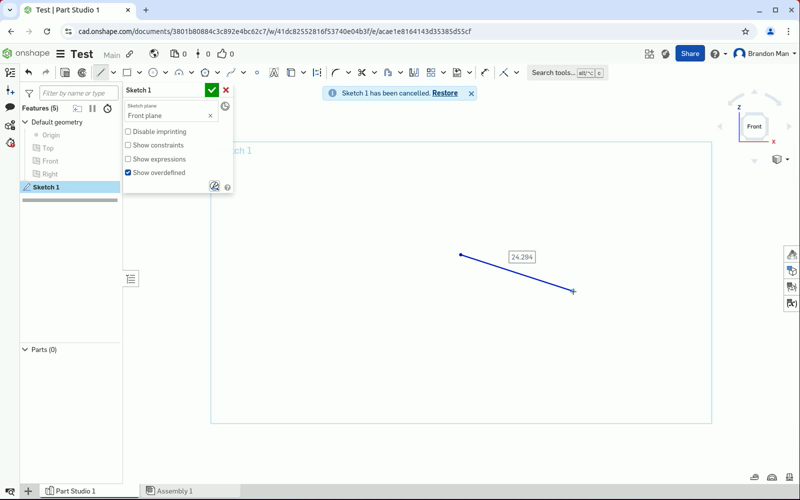
mouse_move(589, 291)
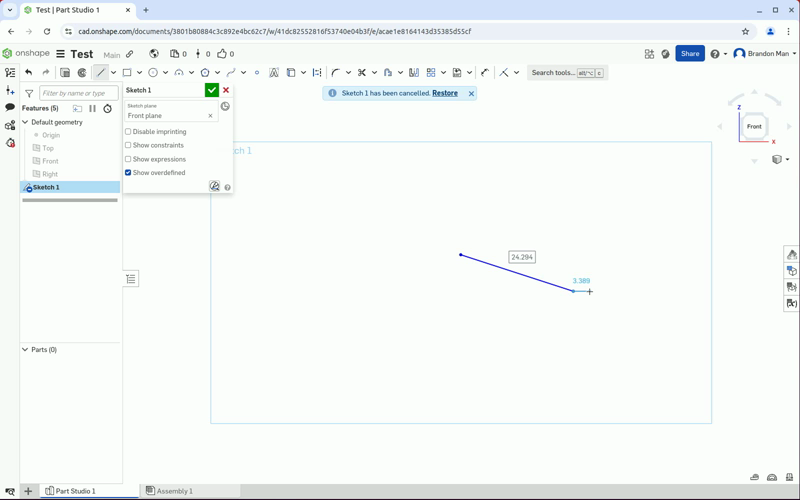
mouse_move(573, 288)
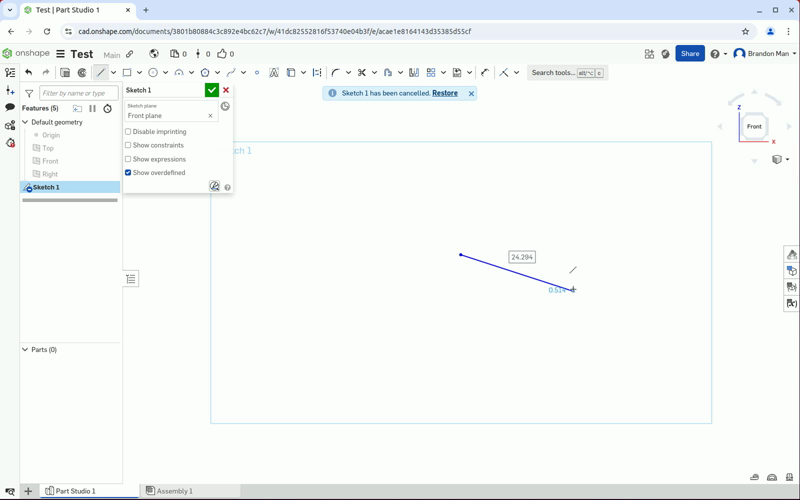
scroll(6)
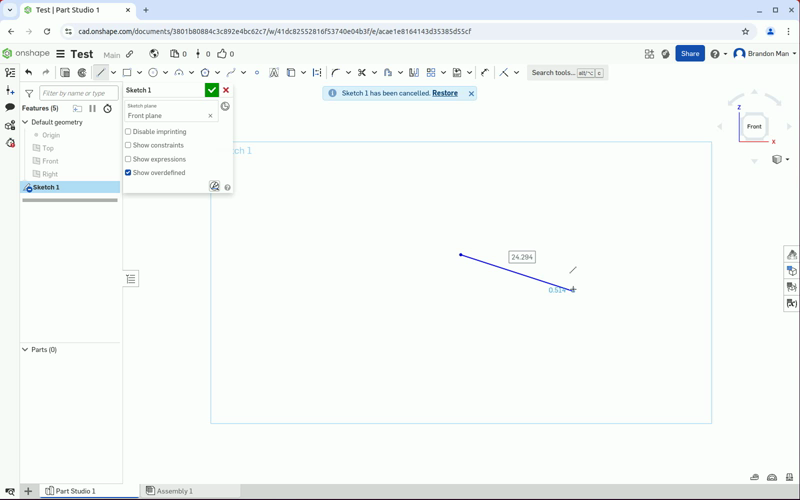
scroll(6)
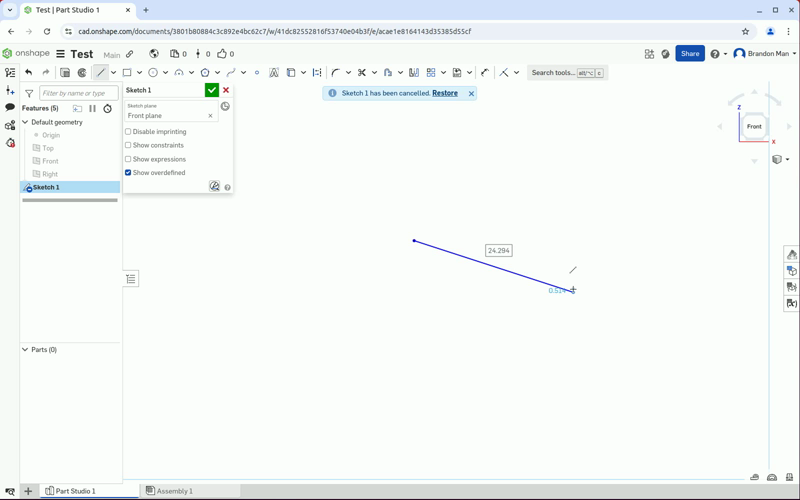
scroll(6)
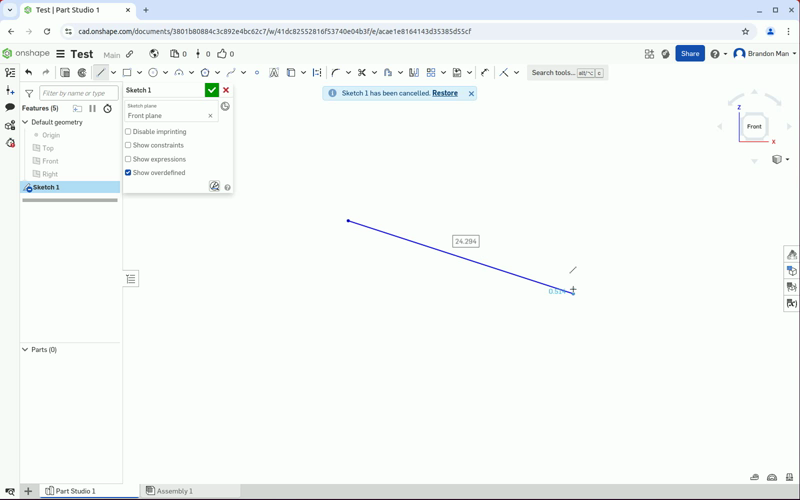
scroll(6)
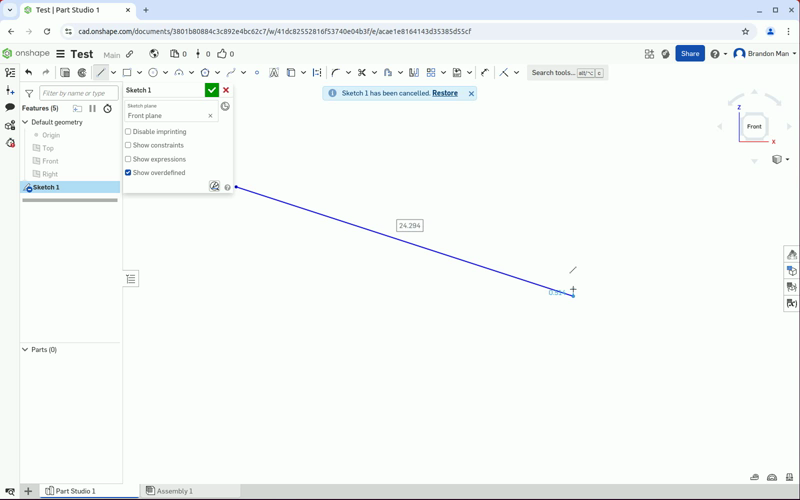
scroll(6)
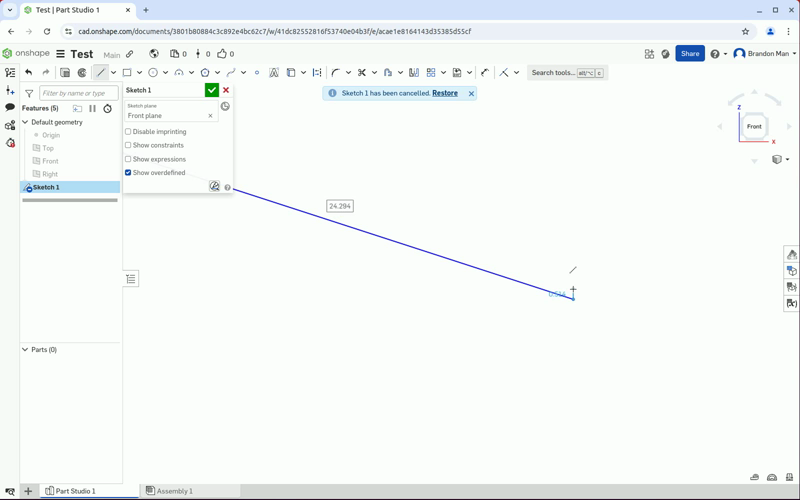
scroll(6)
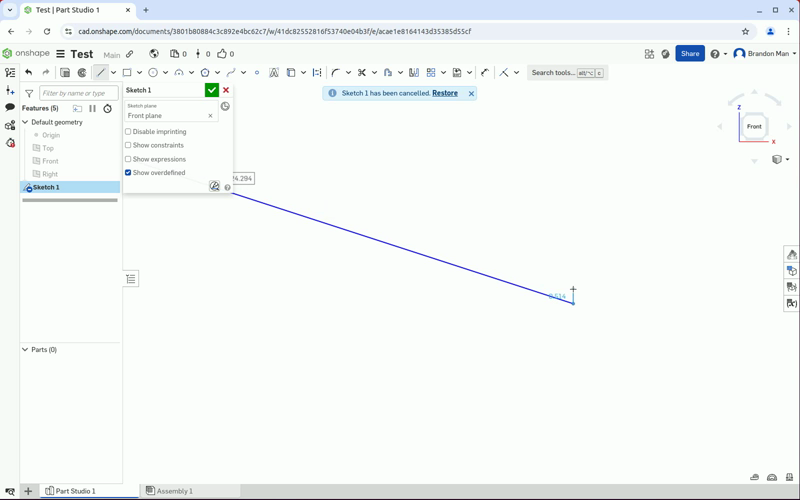
scroll(6)
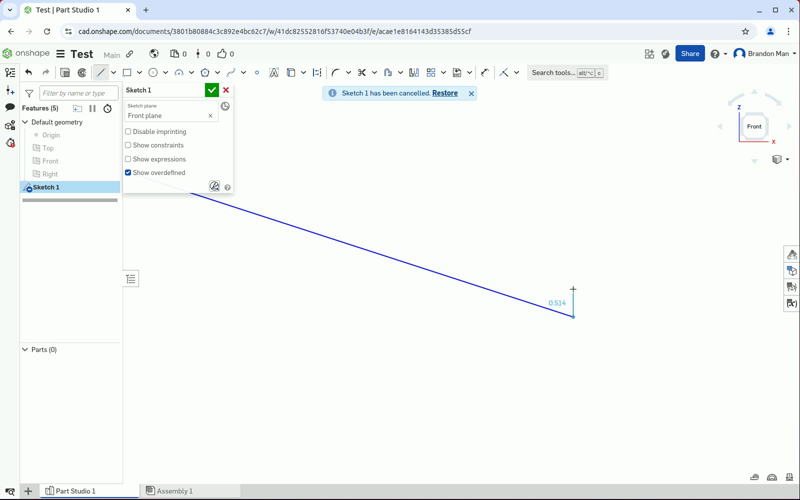
click(573, 288)
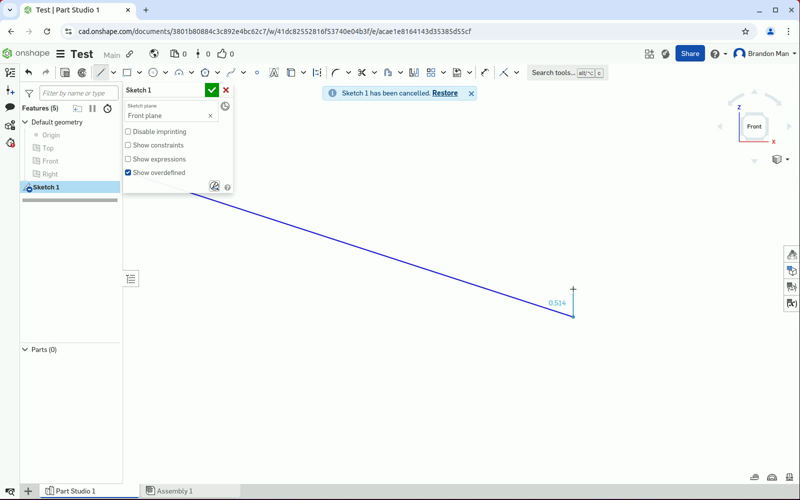
scroll(-6)
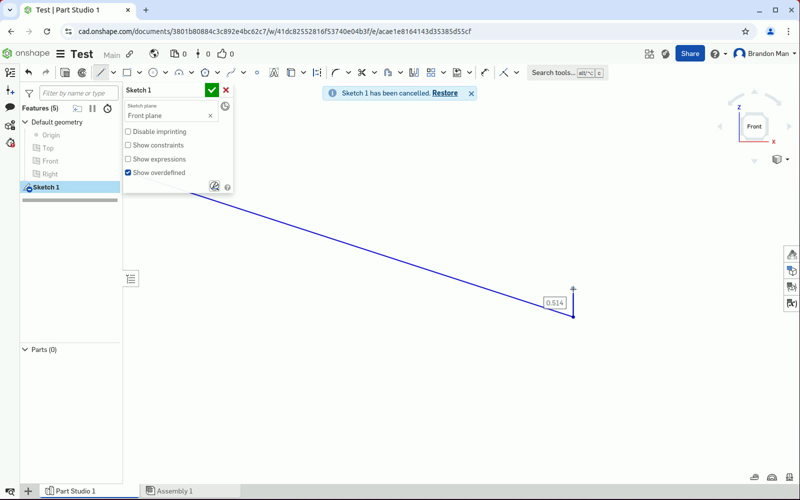
scroll(-6)
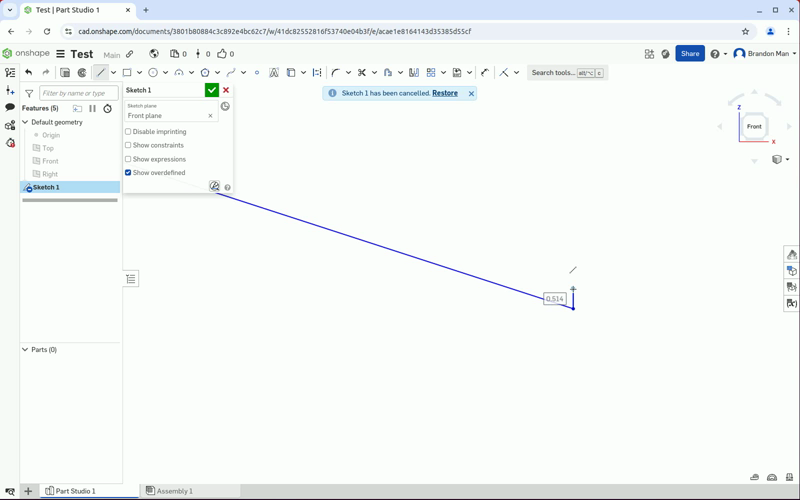
scroll(-6)
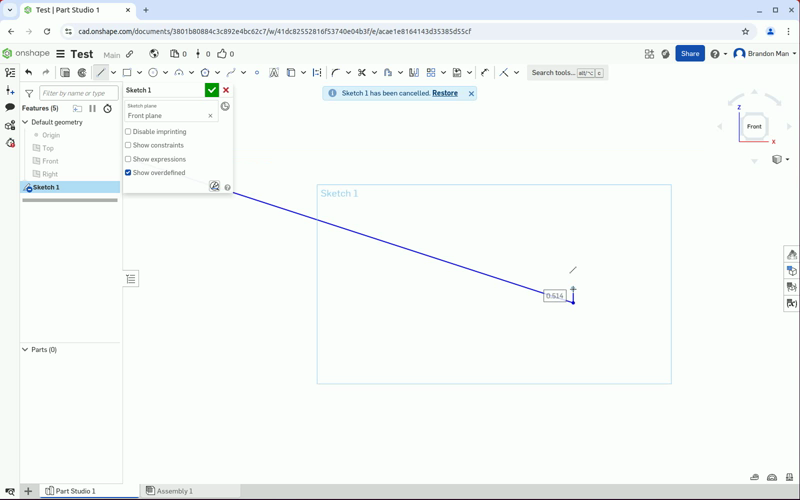
scroll(-6)
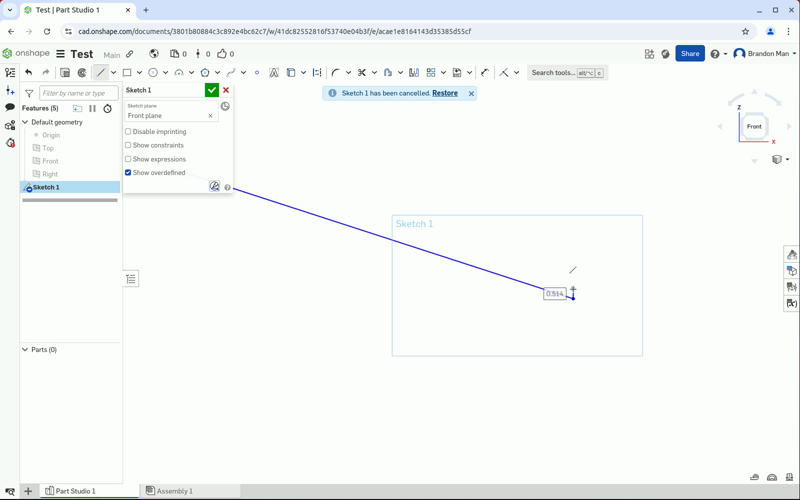
scroll(-6)
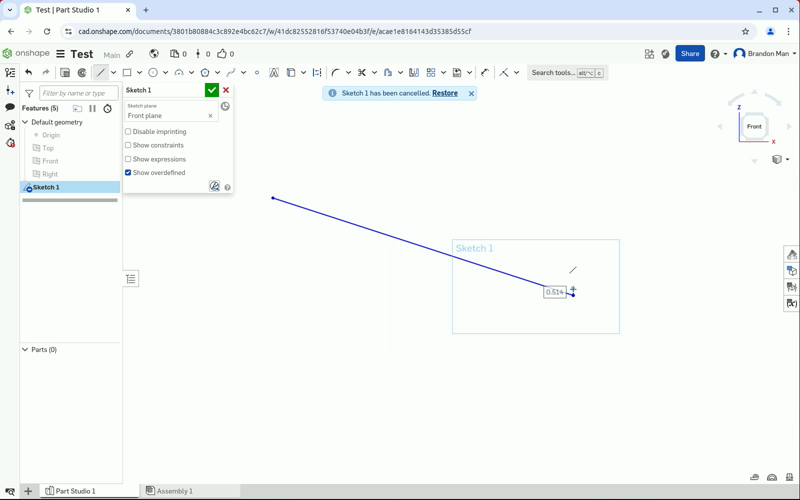
scroll(-6)
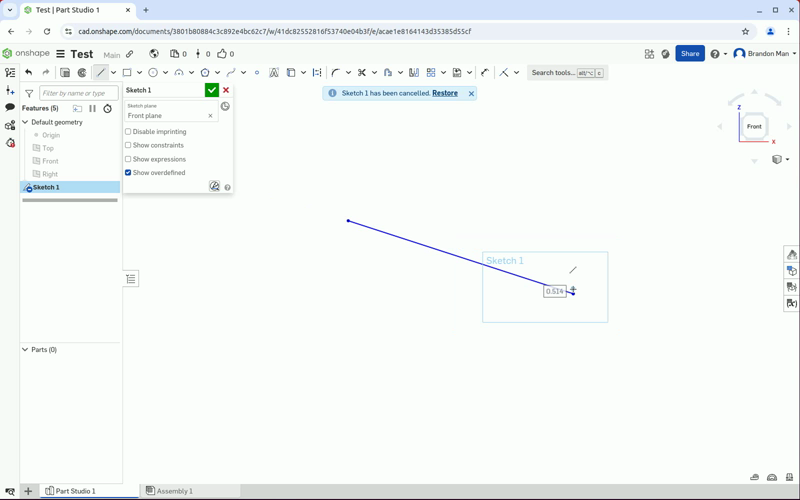
scroll(-6)
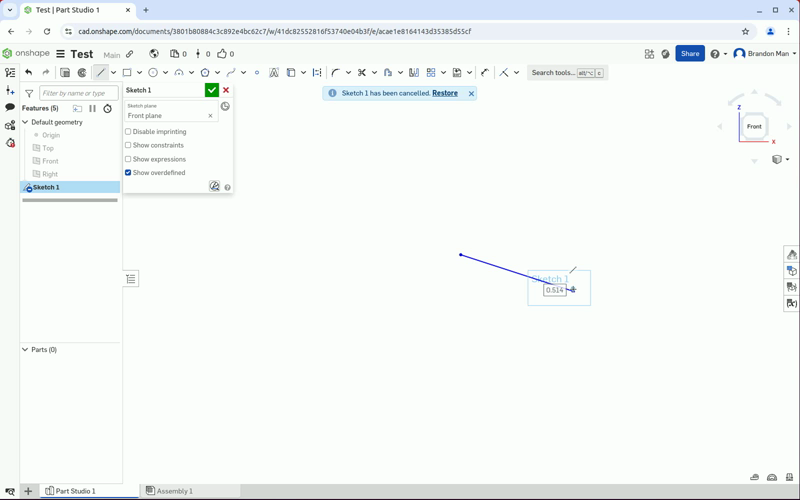
key_up(shift)
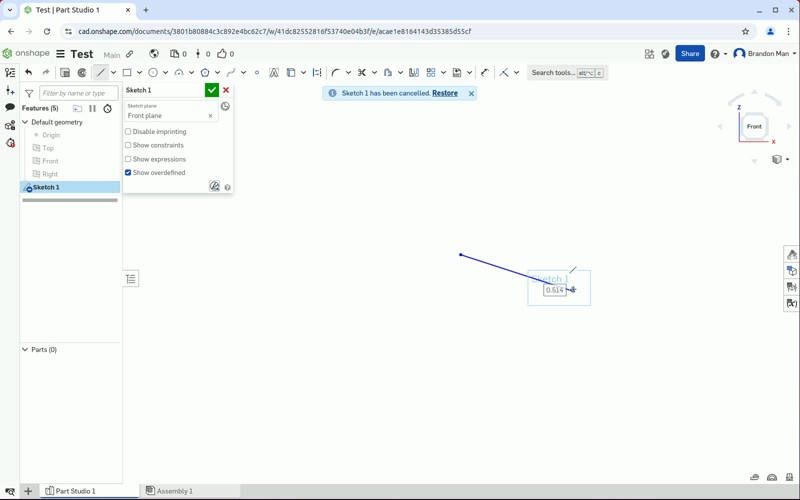
key_down(shift)
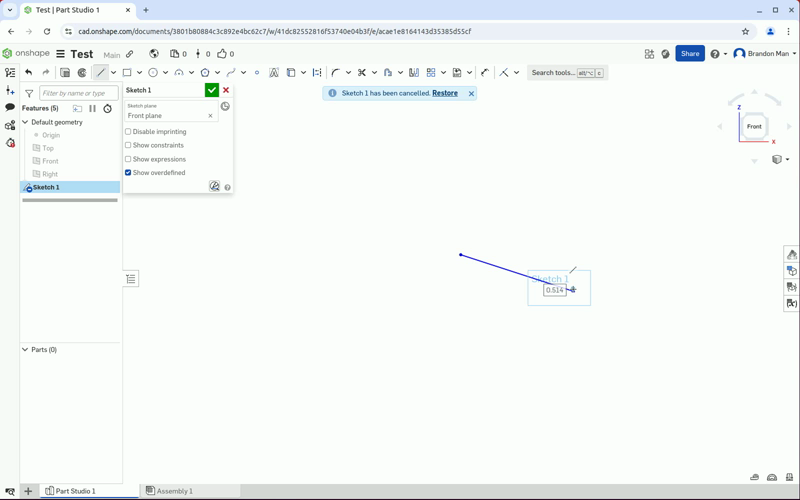
mouse_move(460, 252)
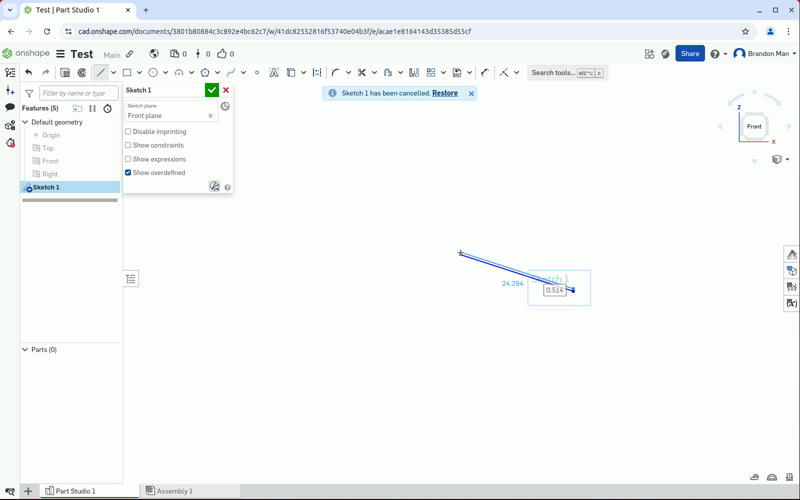
scroll(6)
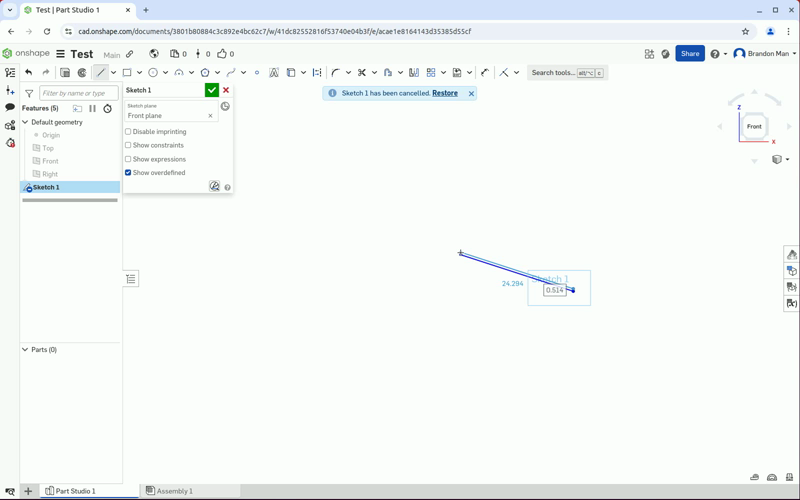
scroll(6)
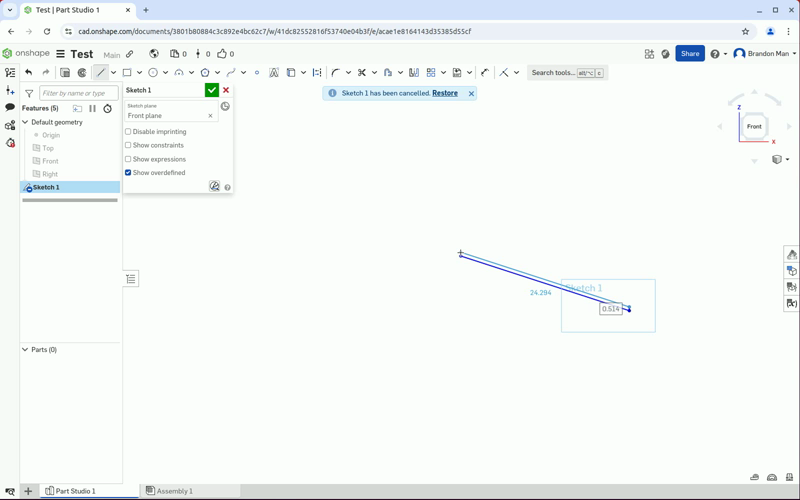
scroll(6)
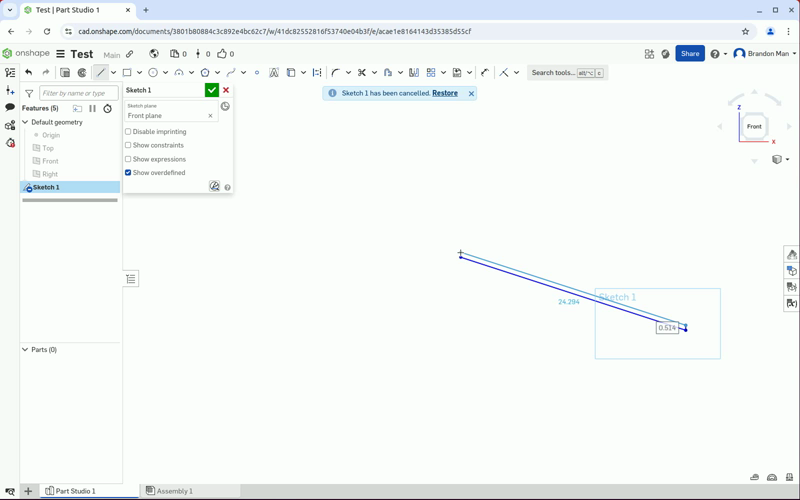
scroll(6)
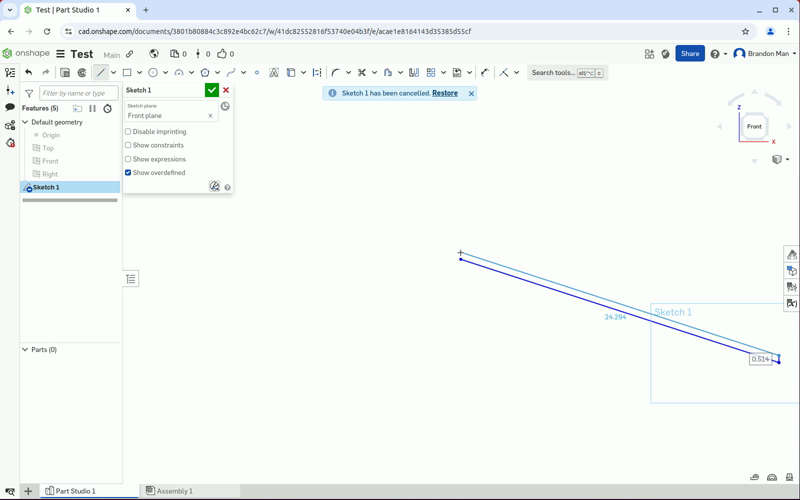
scroll(6)
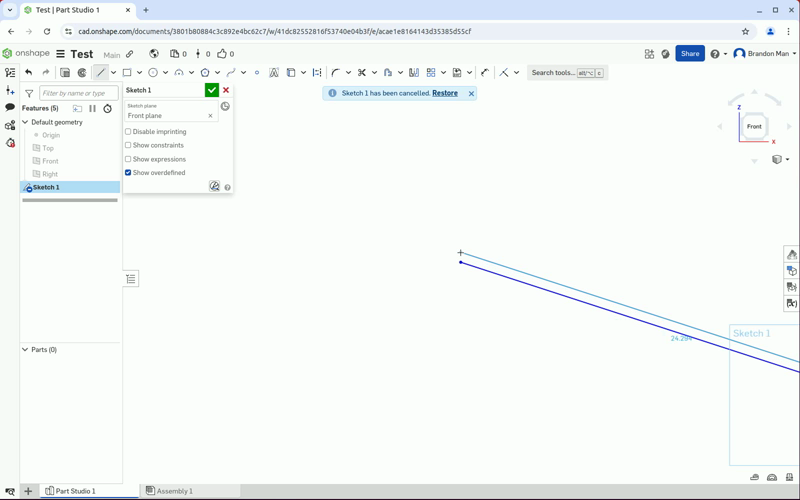
scroll(6)
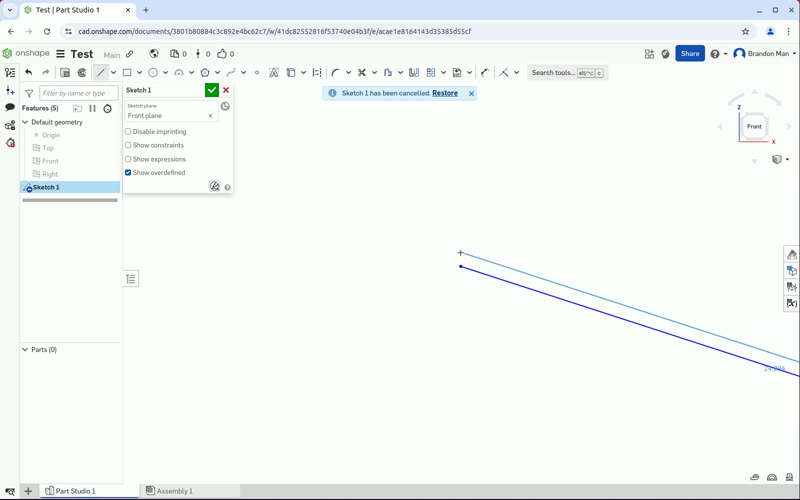
scroll(6)
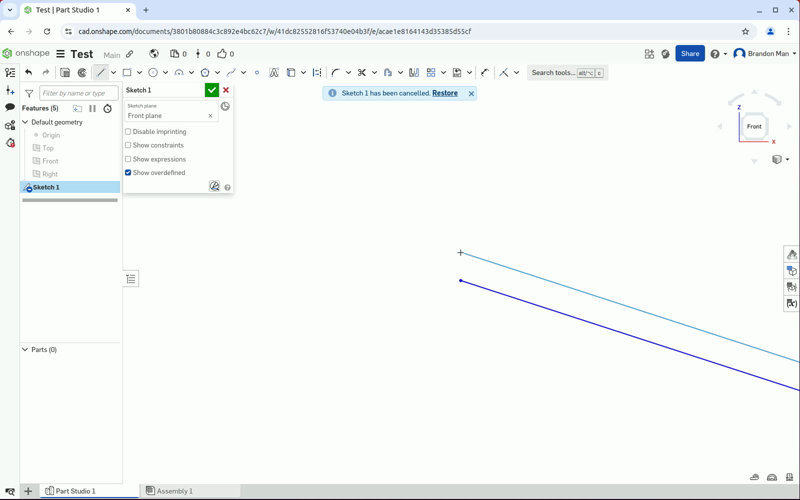
click(460, 252)
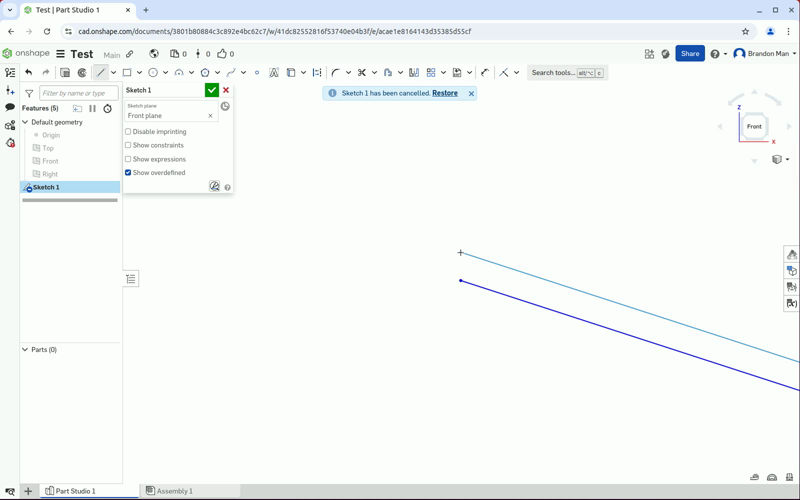
scroll(-6)
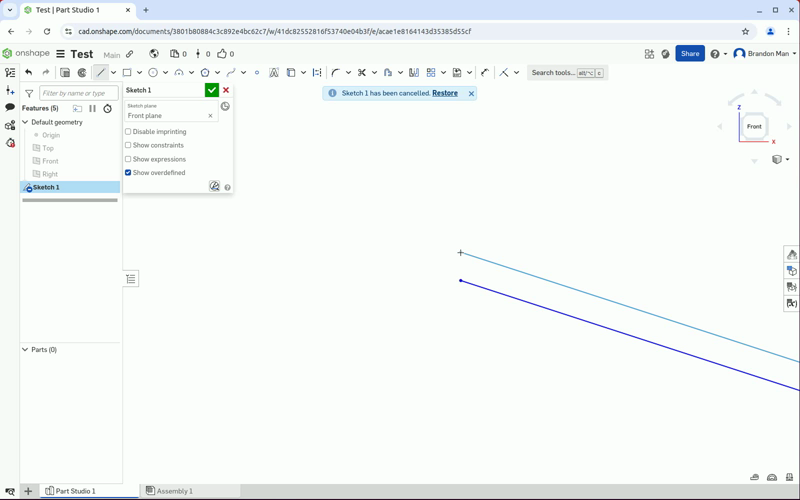
scroll(-6)
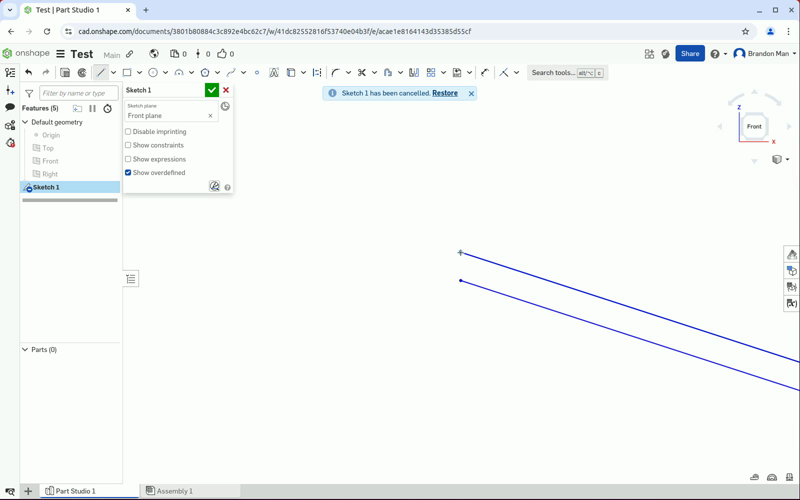
scroll(-6)
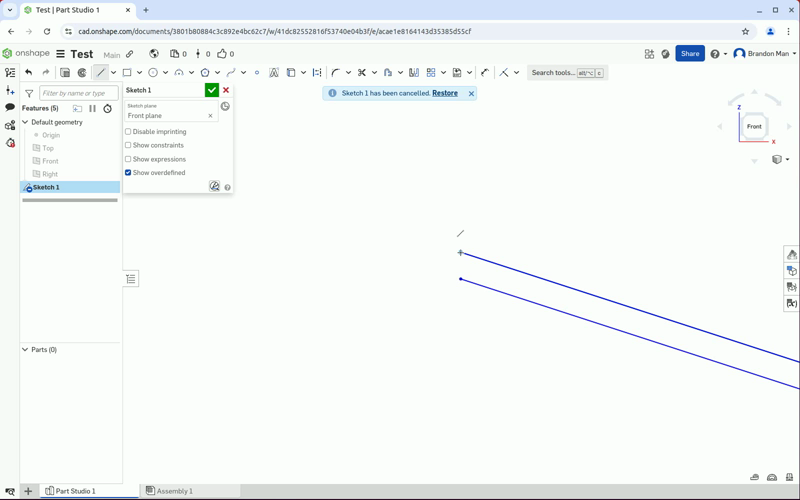
scroll(-6)
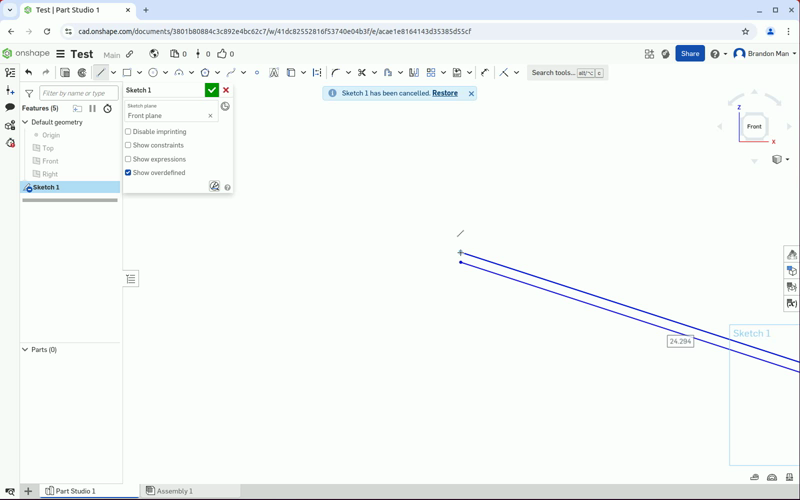
scroll(-6)
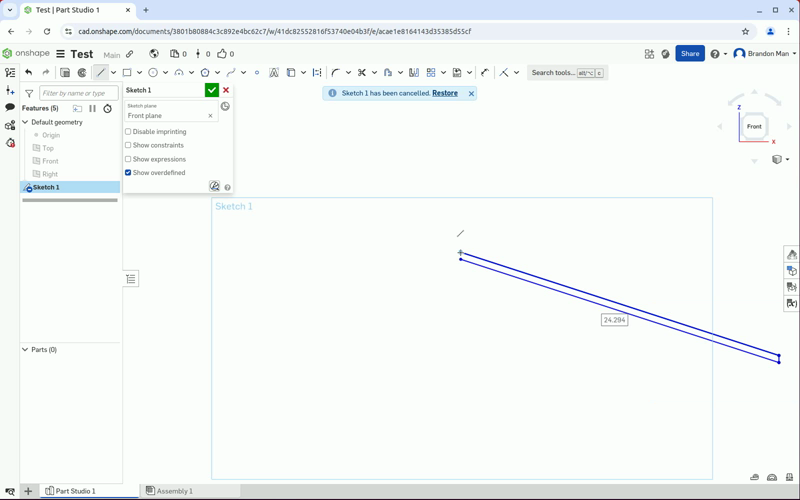
scroll(-6)
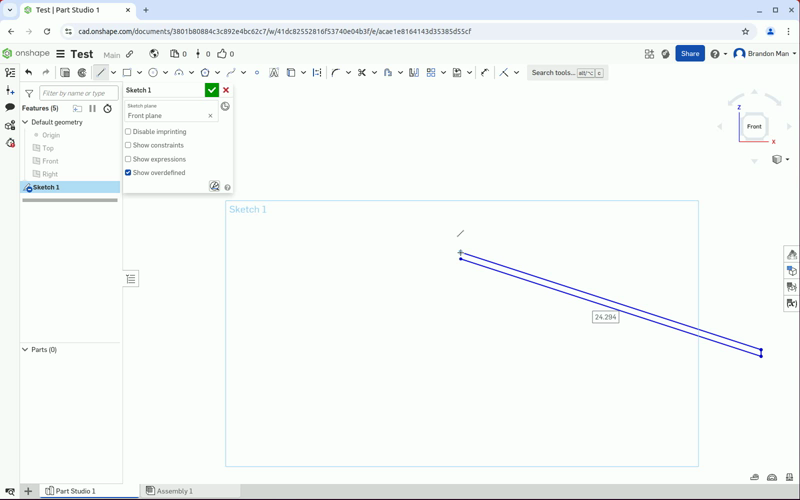
scroll(-6)
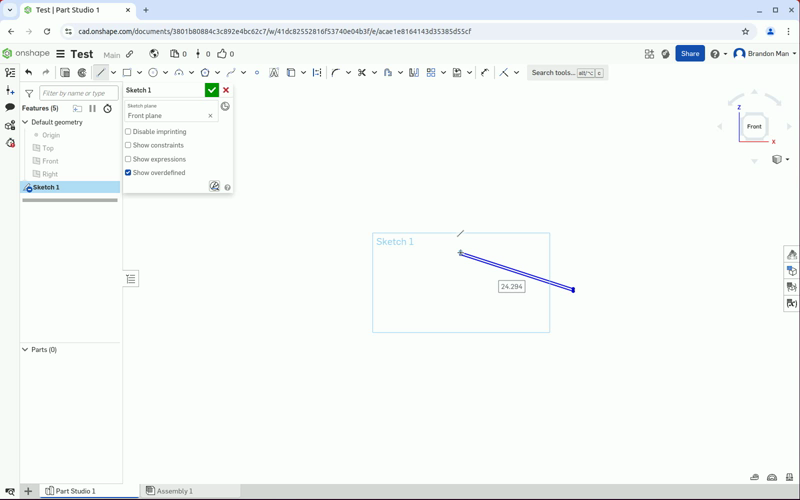
key_up(shift)
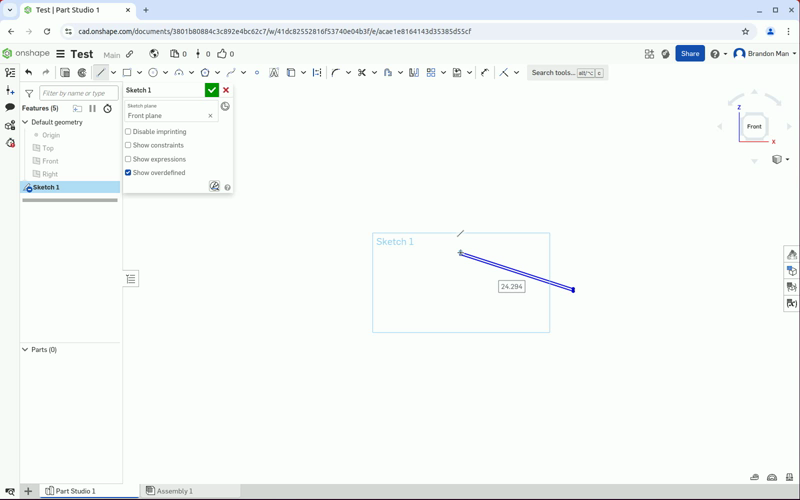
mouse_move(490, 252)
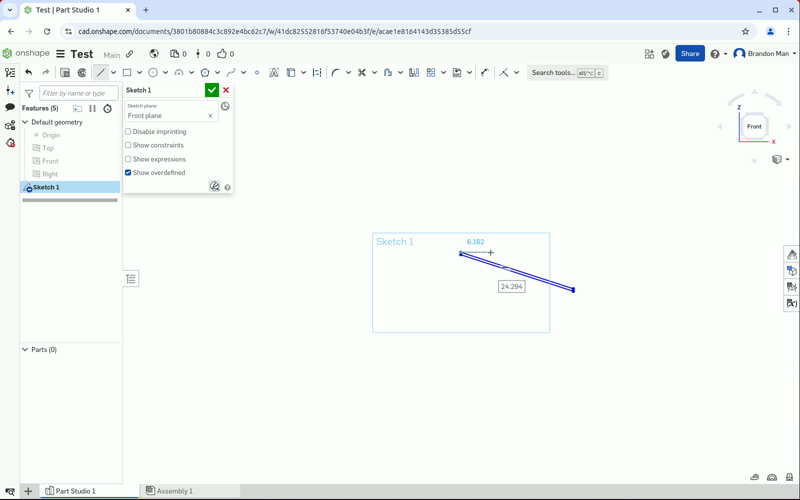
key_down(shift)
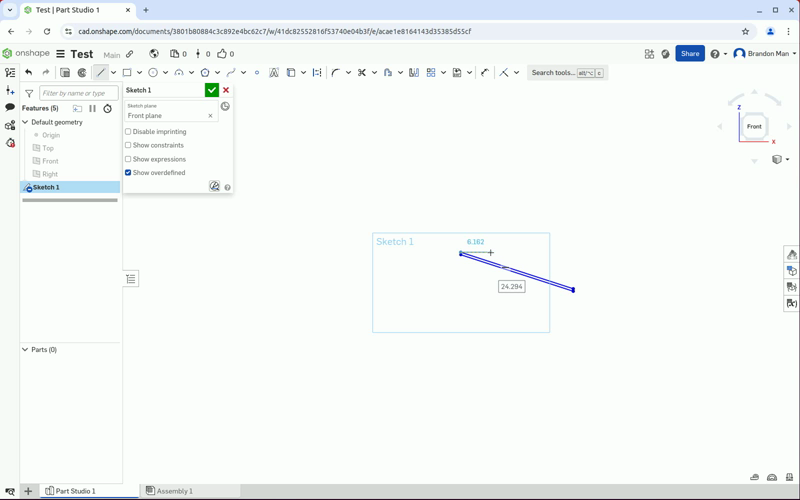
mouse_move(460, 254)
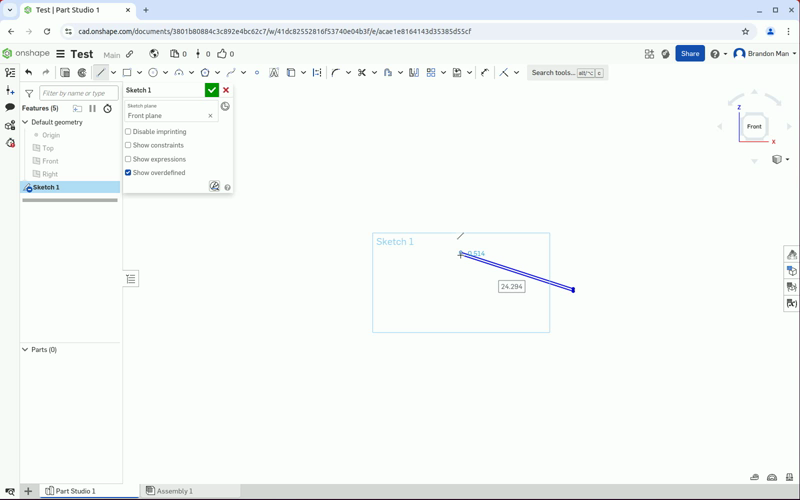
scroll(6)
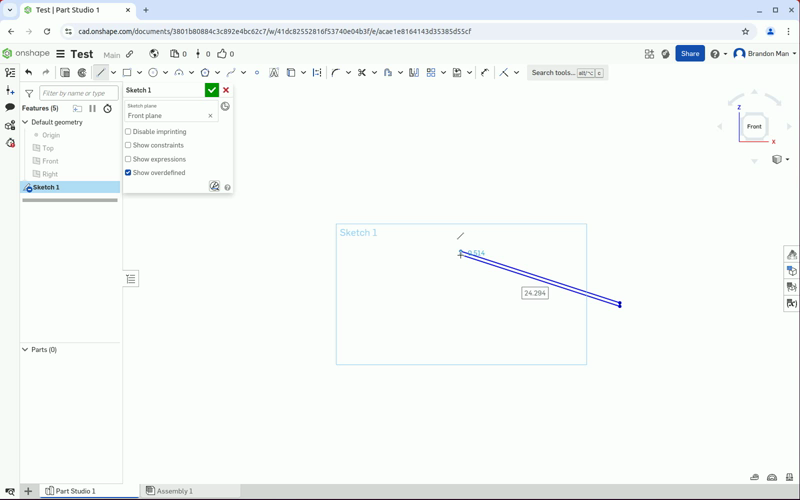
scroll(6)
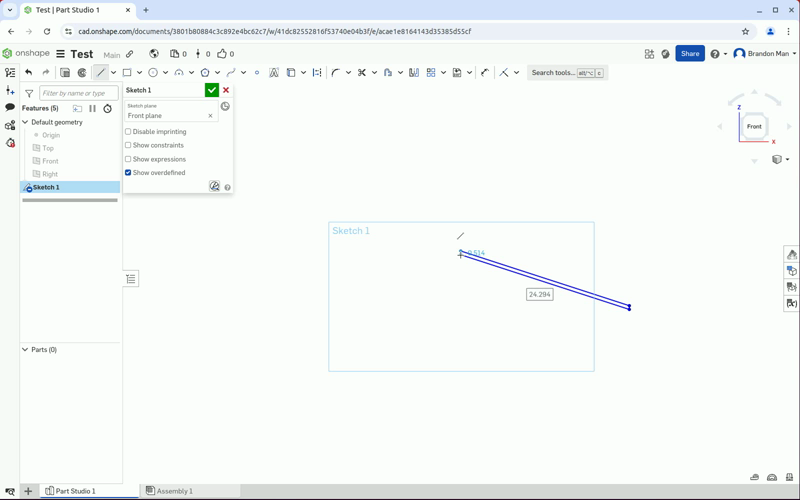
scroll(6)
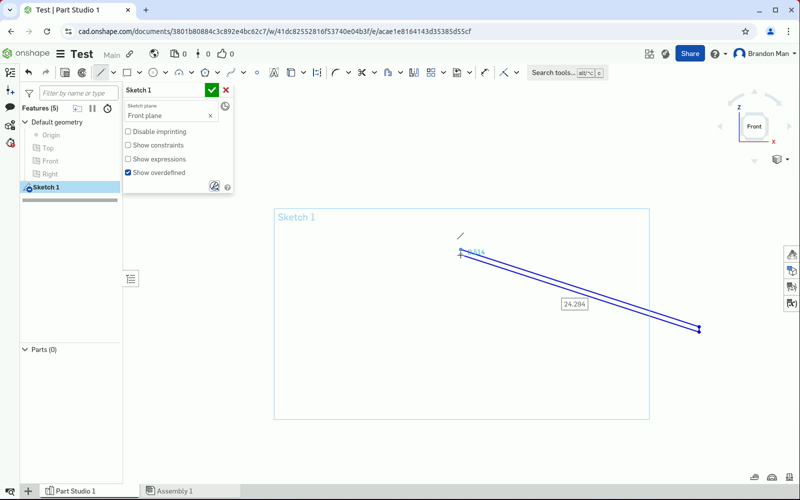
scroll(6)
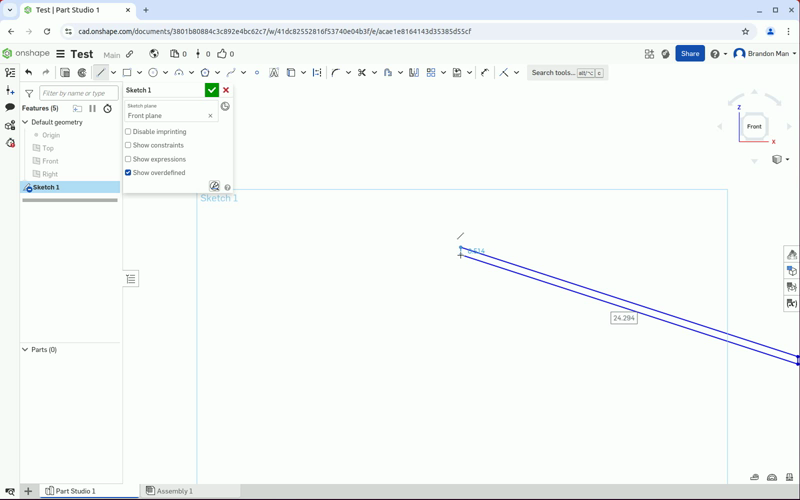
scroll(6)
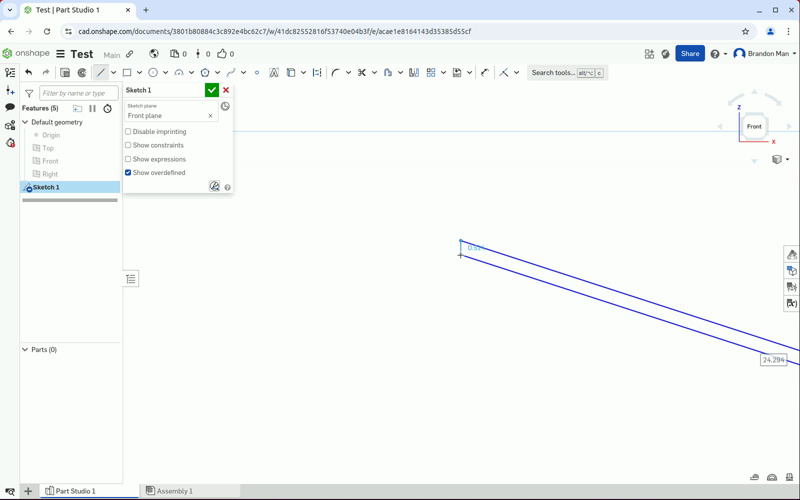
scroll(6)
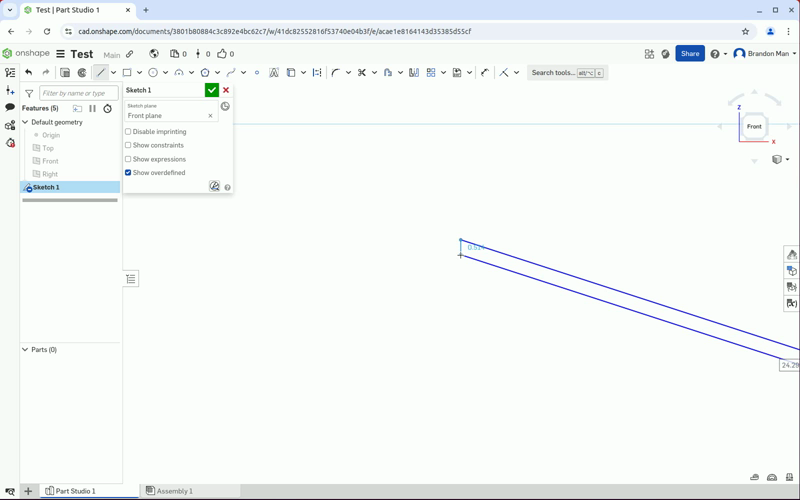
scroll(6)
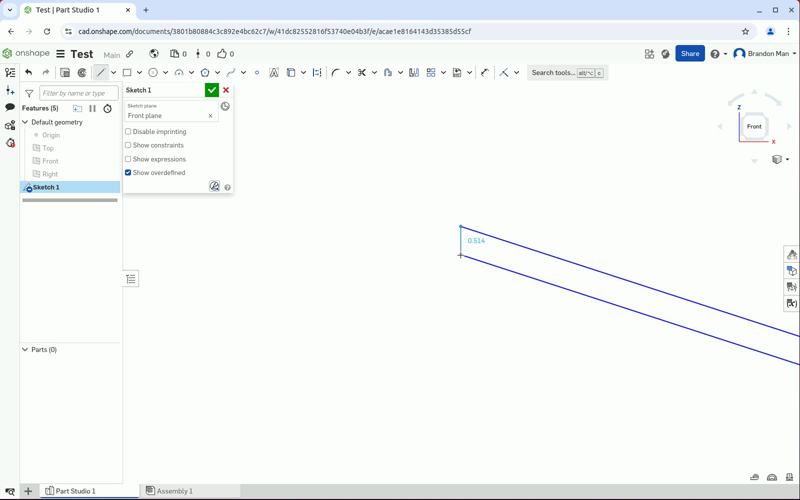
key_up(shift)
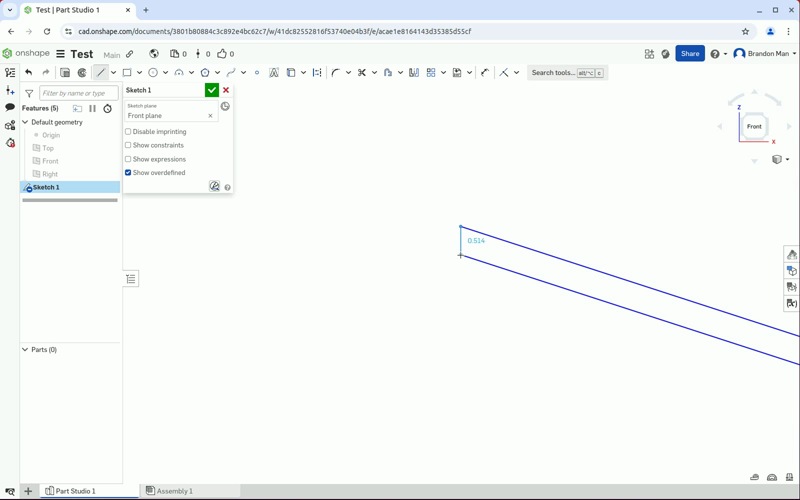
click(460, 254)
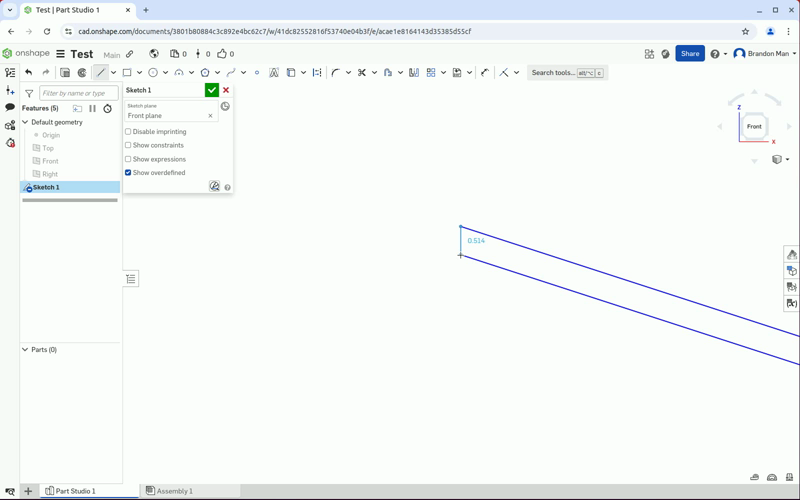
scroll(-6)
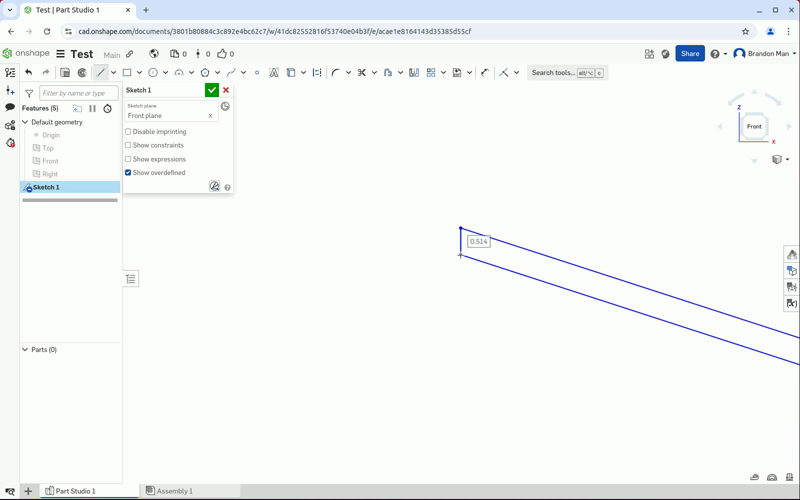
scroll(-6)
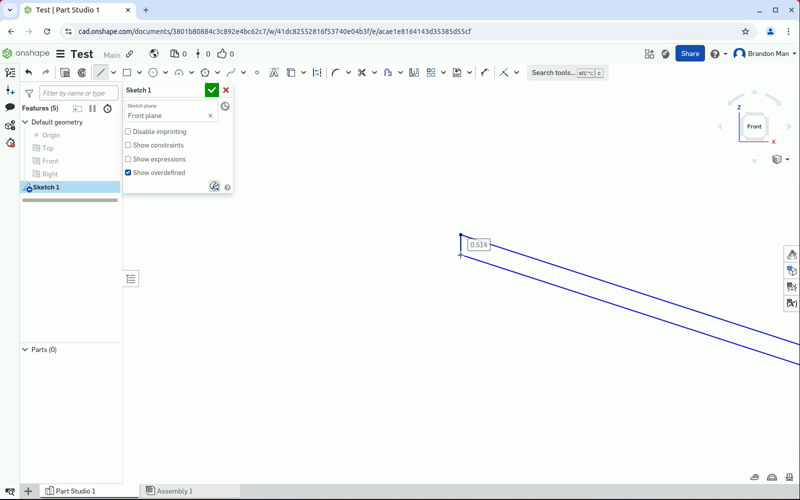
scroll(-6)
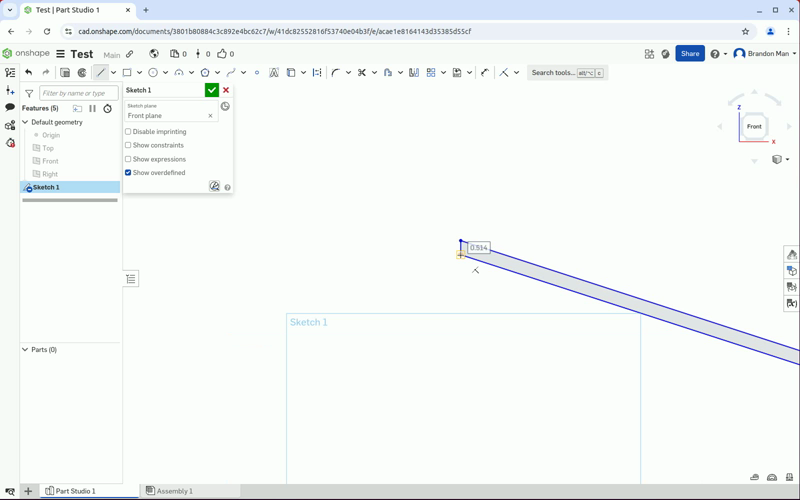
scroll(-6)
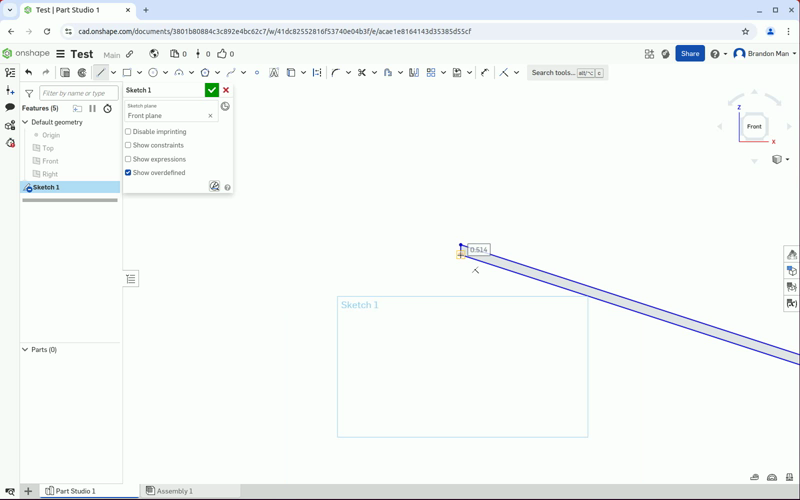
scroll(-6)
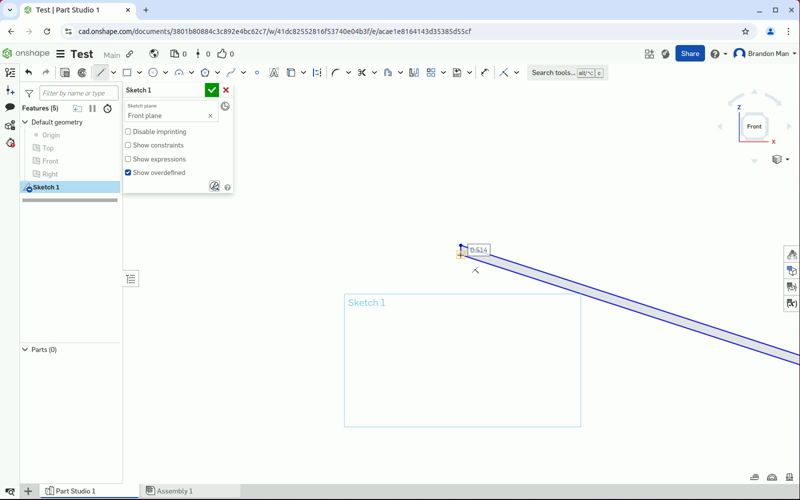
scroll(-6)
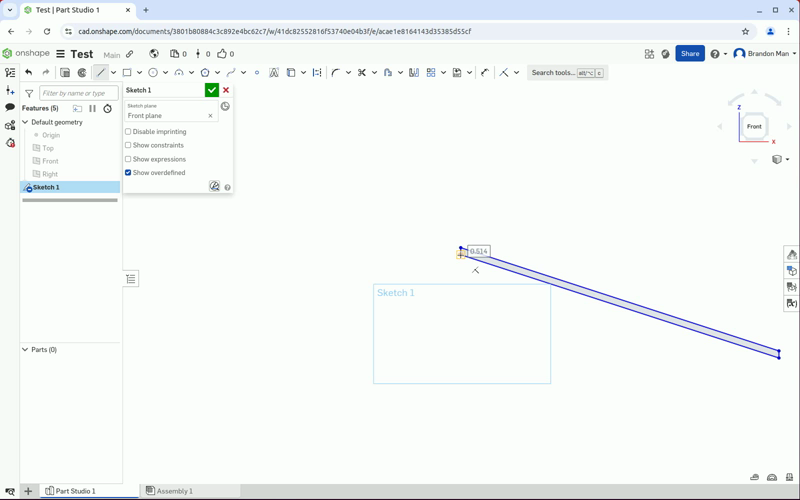
scroll(-6)
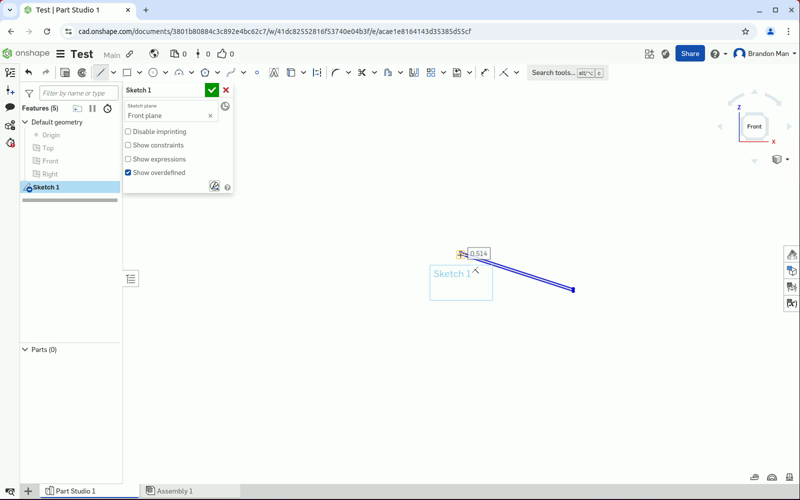
key(esc)
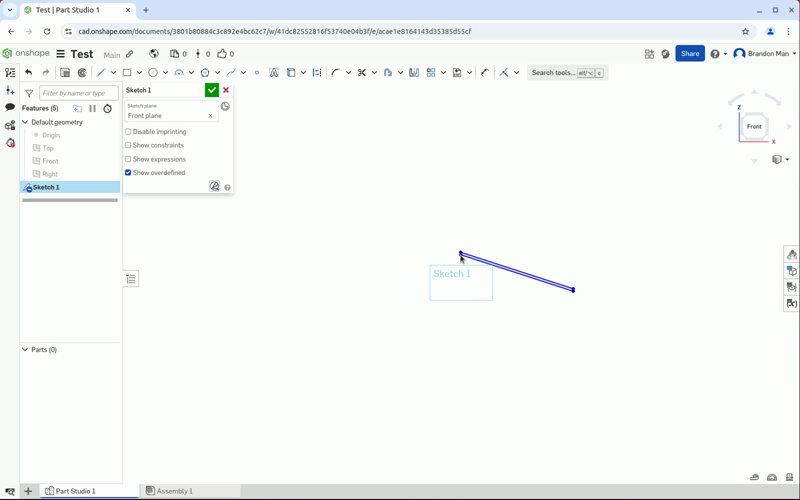
mouse_move(519, 273)
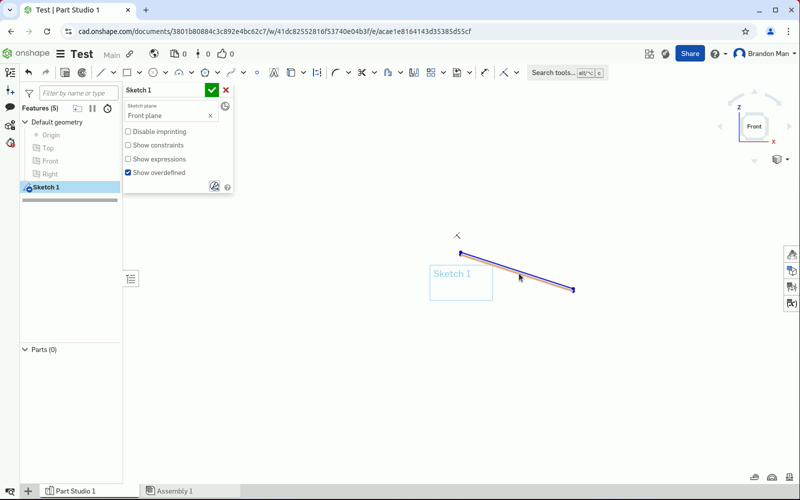
scroll(6)
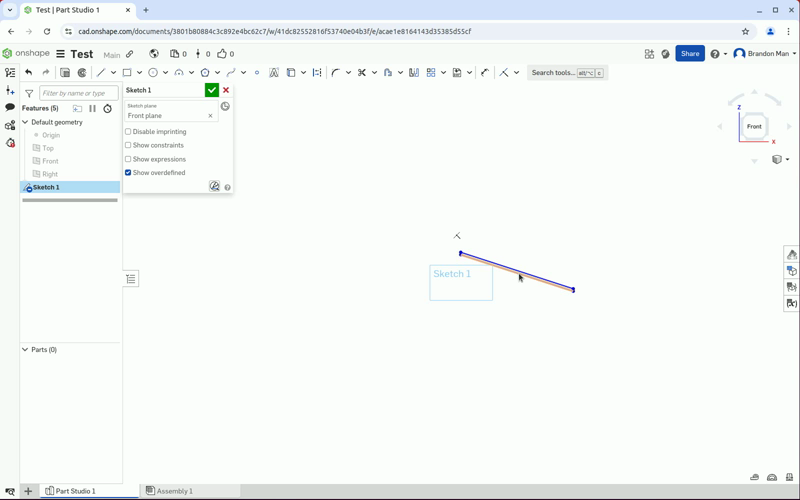
scroll(6)
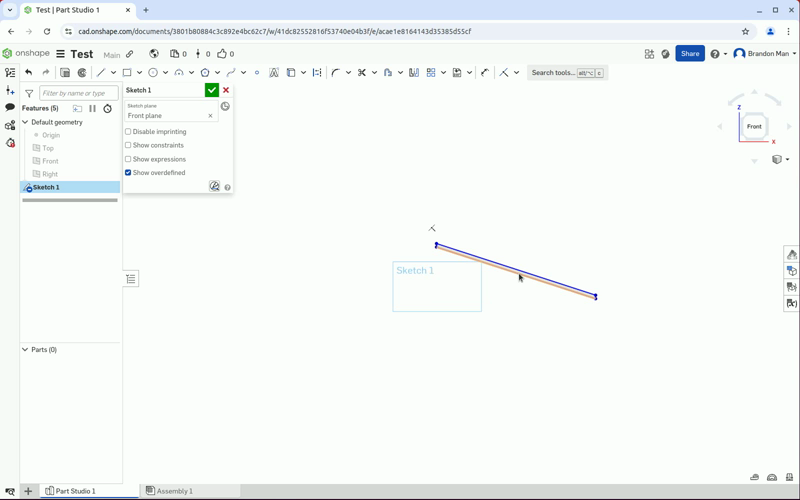
scroll(6)
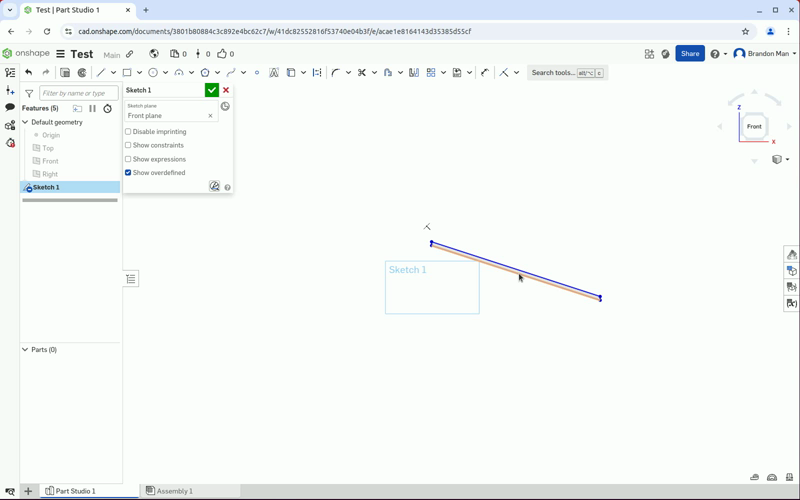
scroll(6)
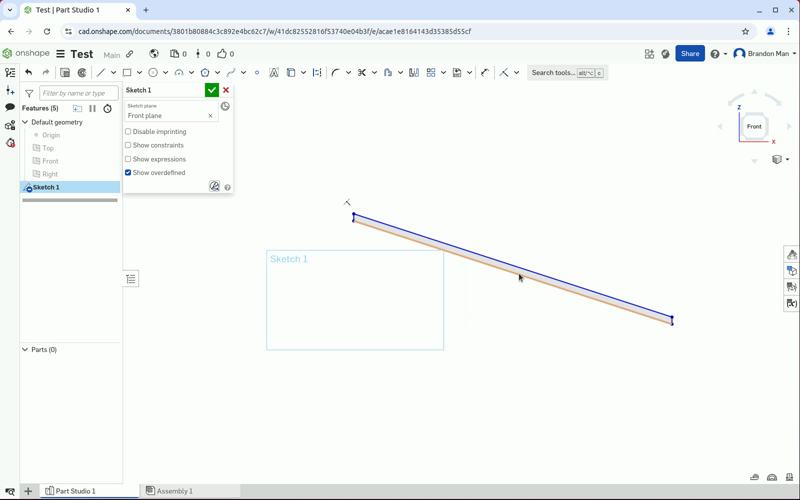
scroll(6)
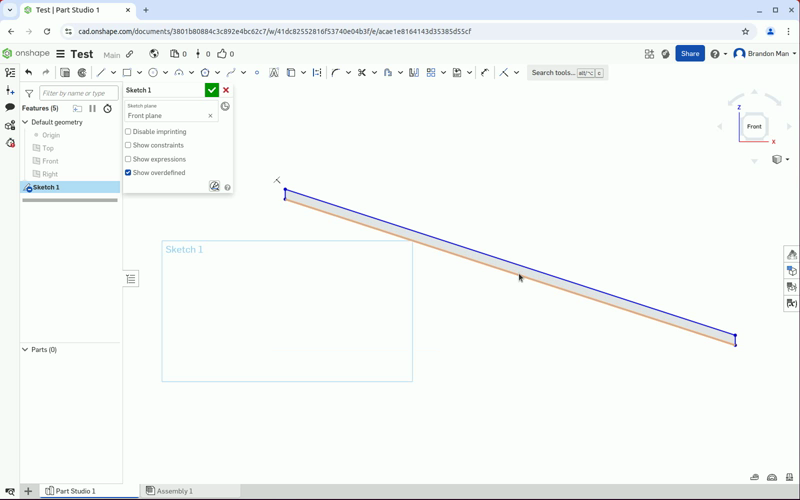
scroll(6)
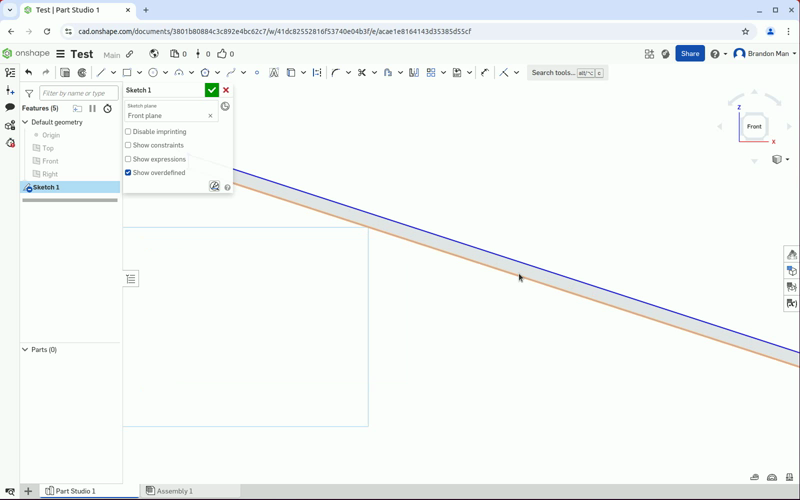
scroll(6)
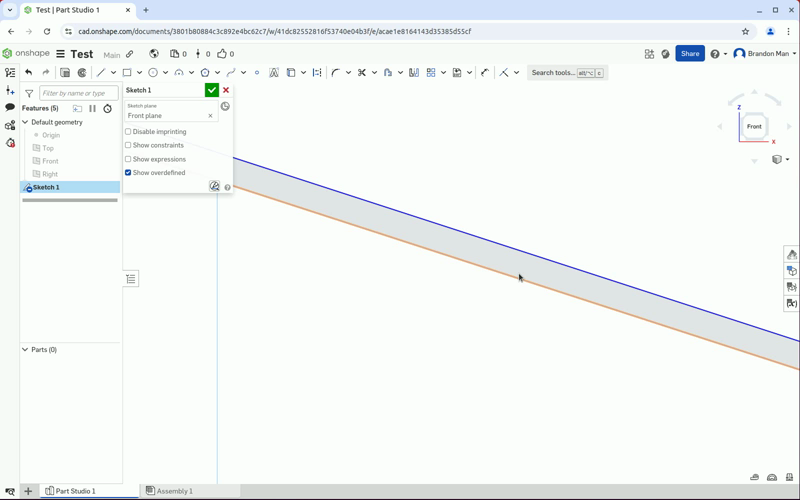
click(519, 273)
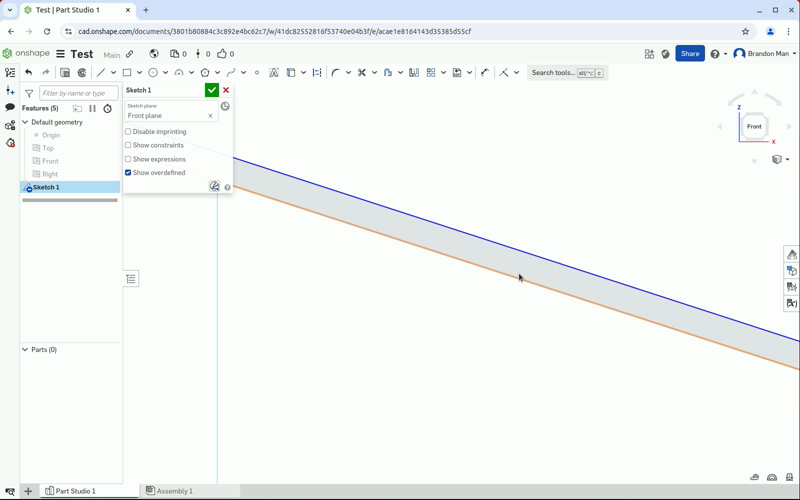
scroll(-6)
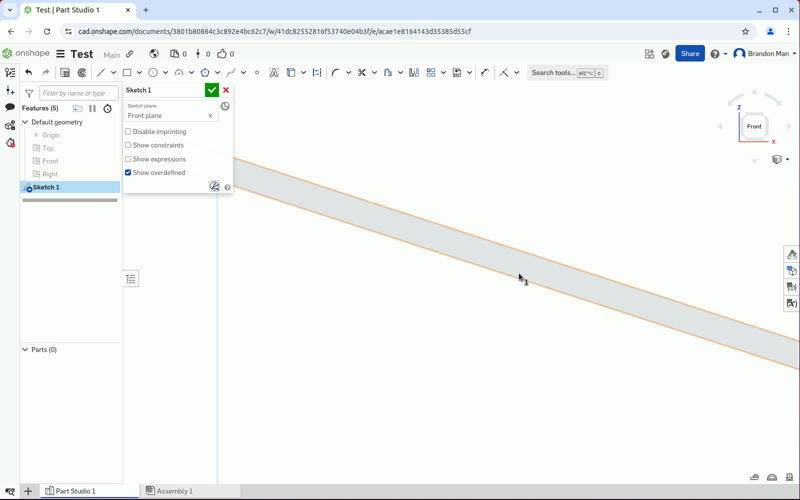
scroll(-6)
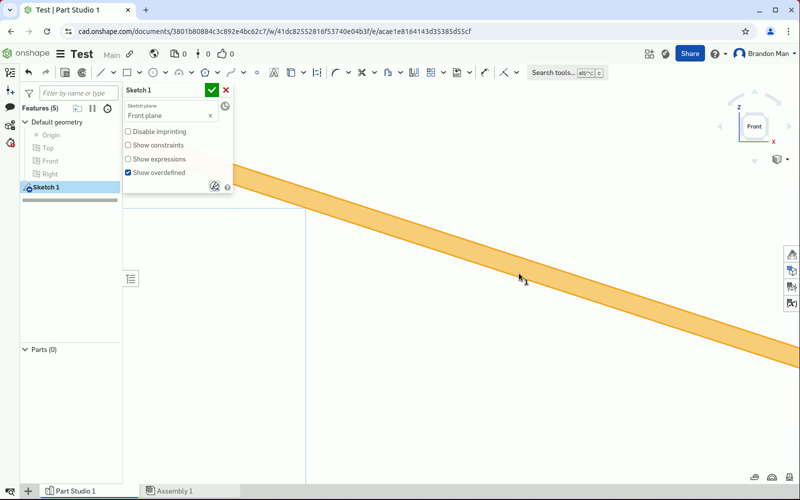
scroll(-6)
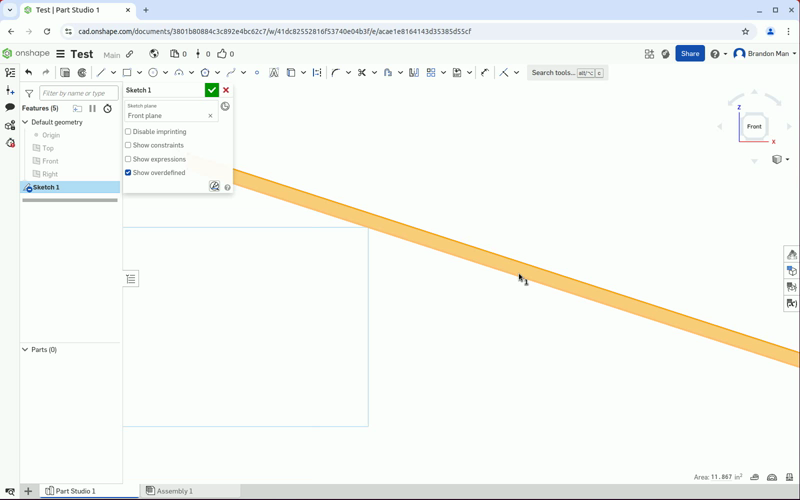
scroll(-6)
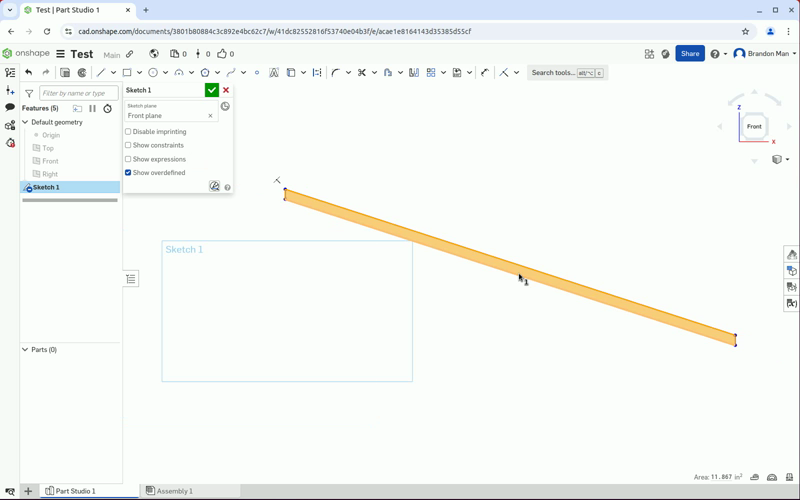
scroll(-6)
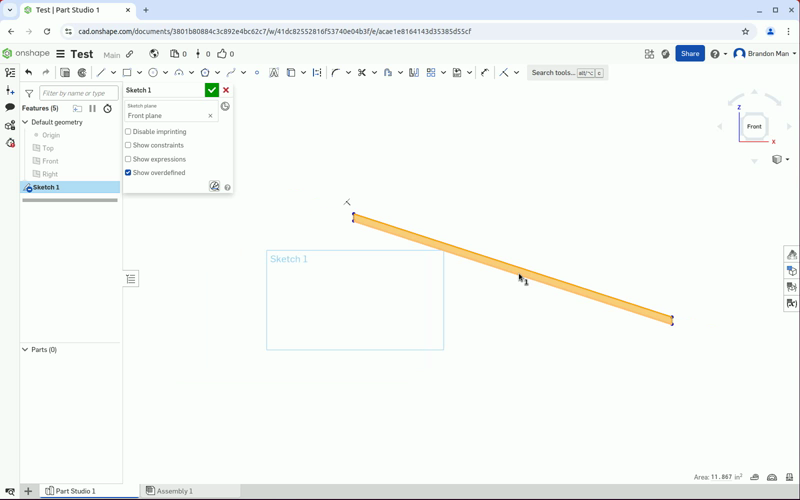
scroll(-6)
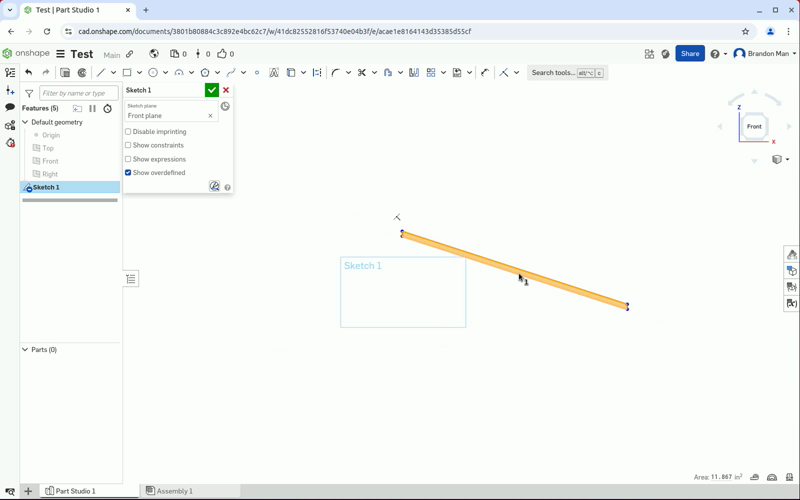
scroll(-6)
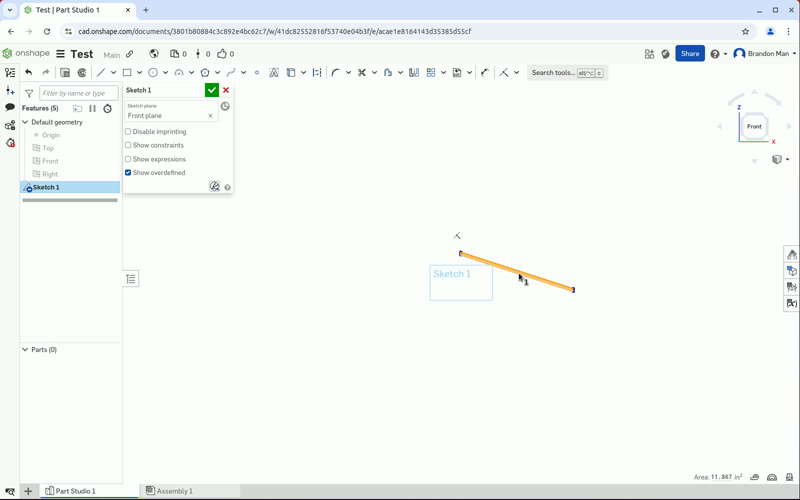
mouse_move(73, 352)
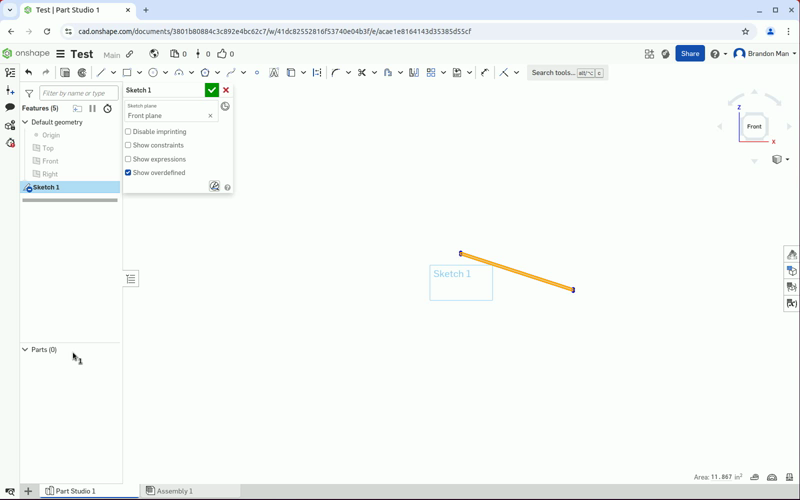
key(shift+y)
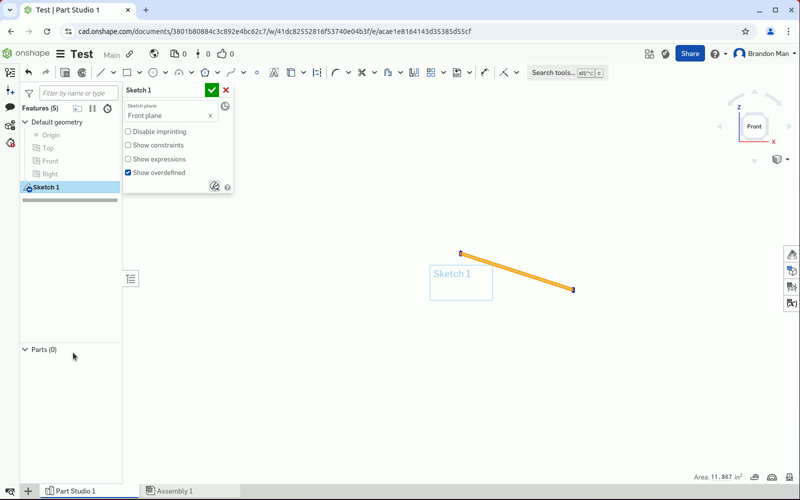
key(shift+e)
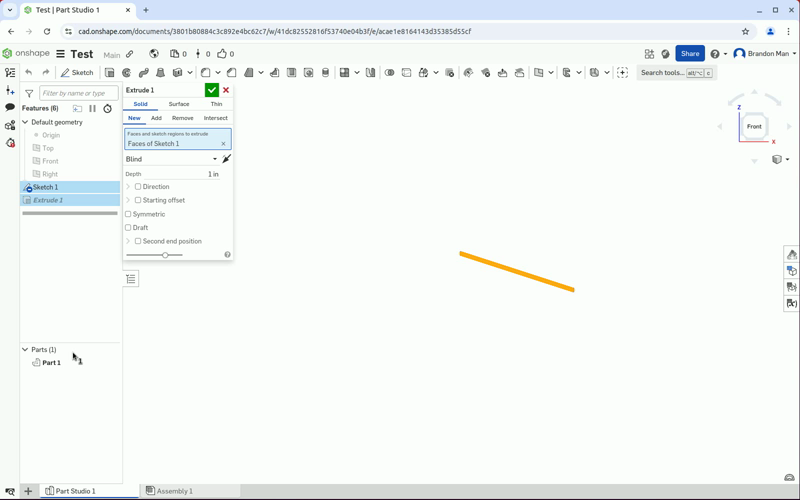
mouse_move(143, 106)
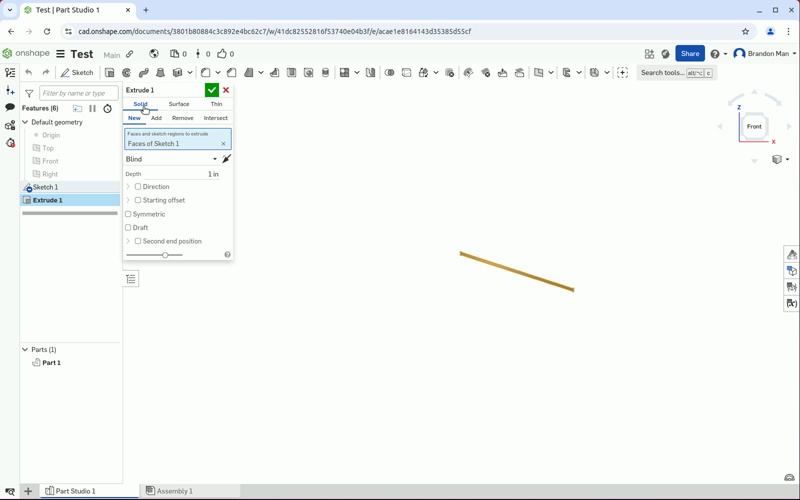
click(143, 106)
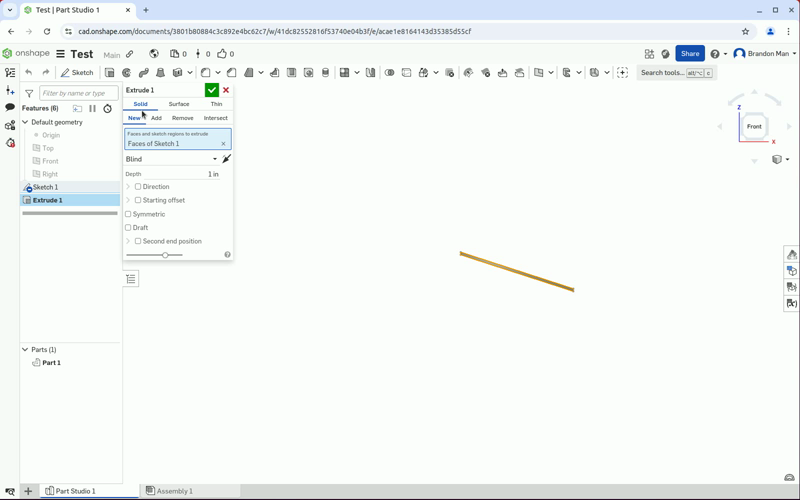
mouse_move(137, 120)
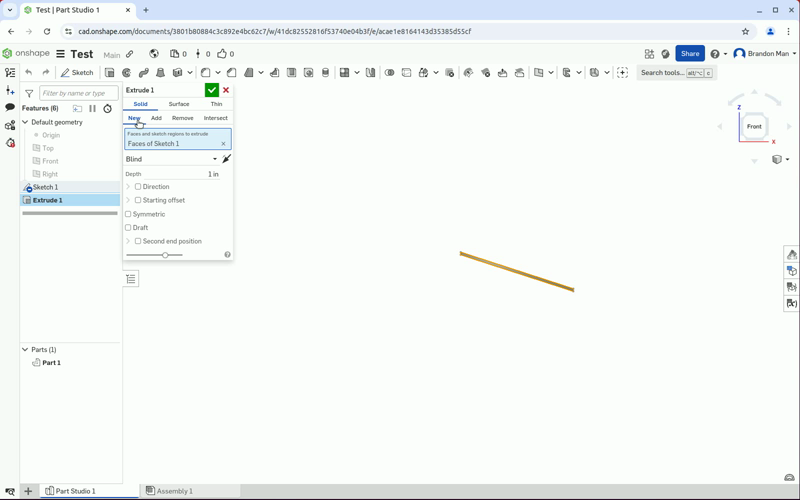
click(137, 120)
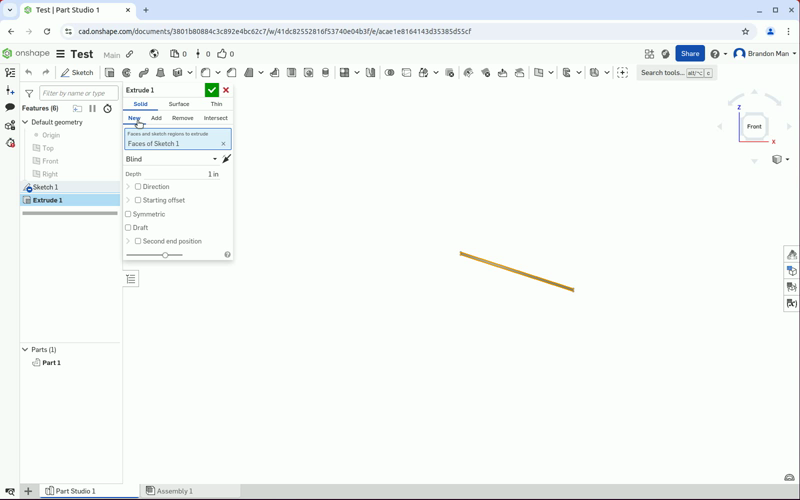
key(tab, 4)
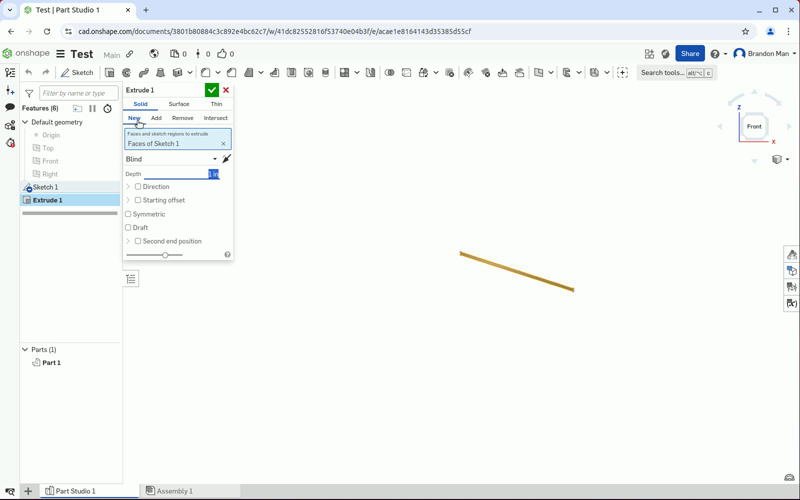
text(-6.74)
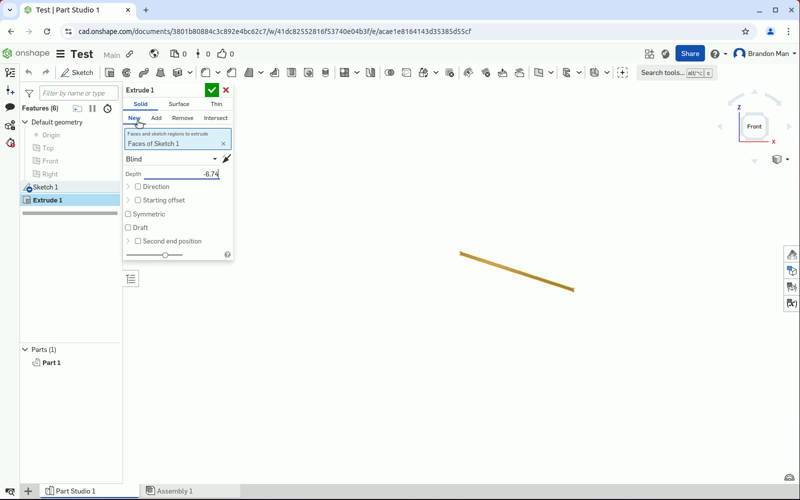
key(enter)
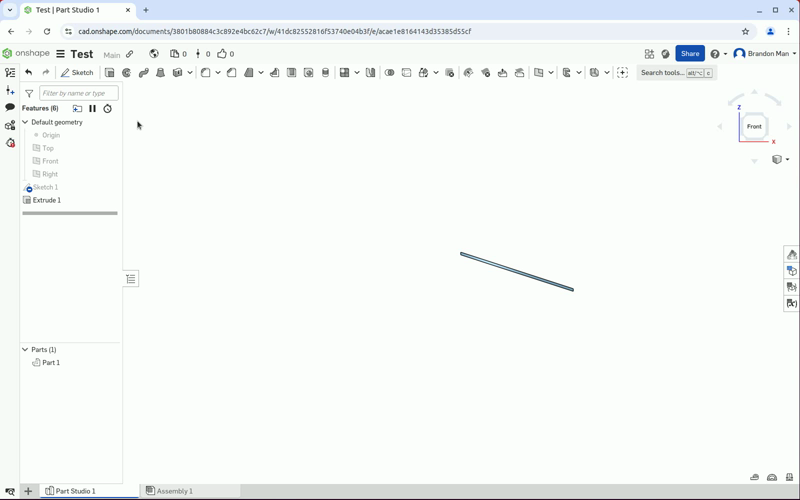
key(shift+h)
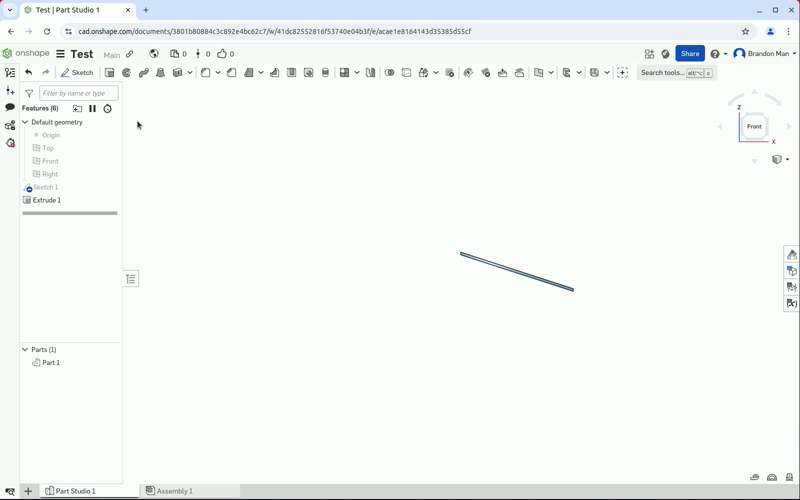
key(shift+h)
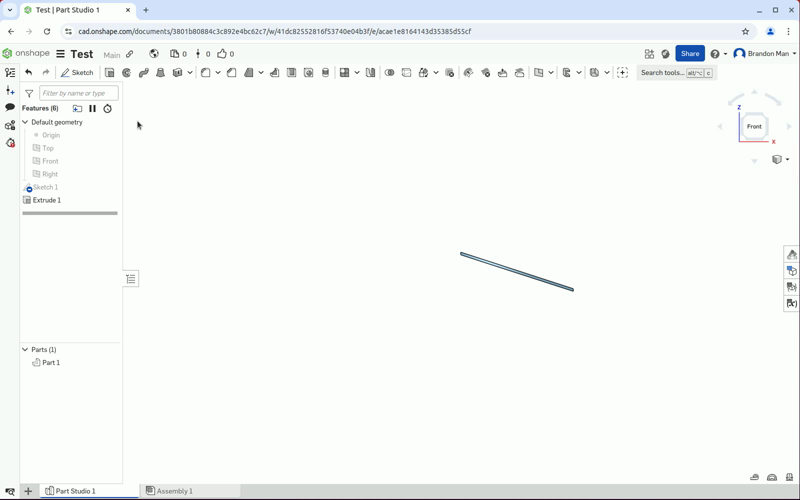
mouse_move(73, 189)
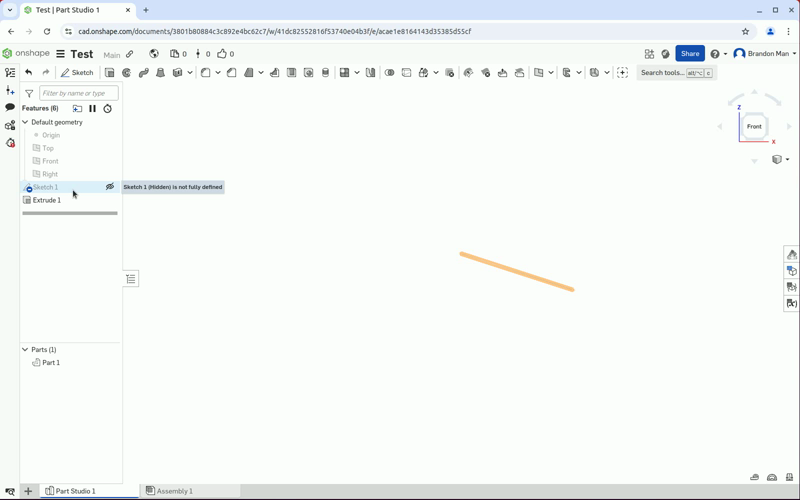
click(73, 189)
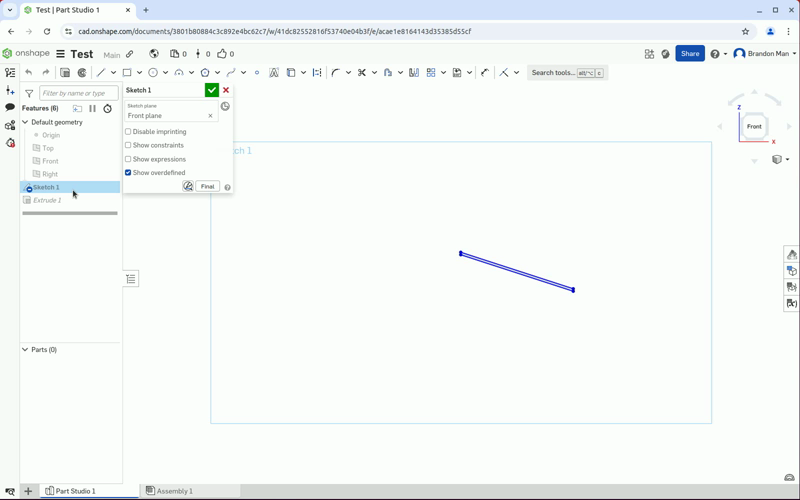
mouse_move(229, 92)
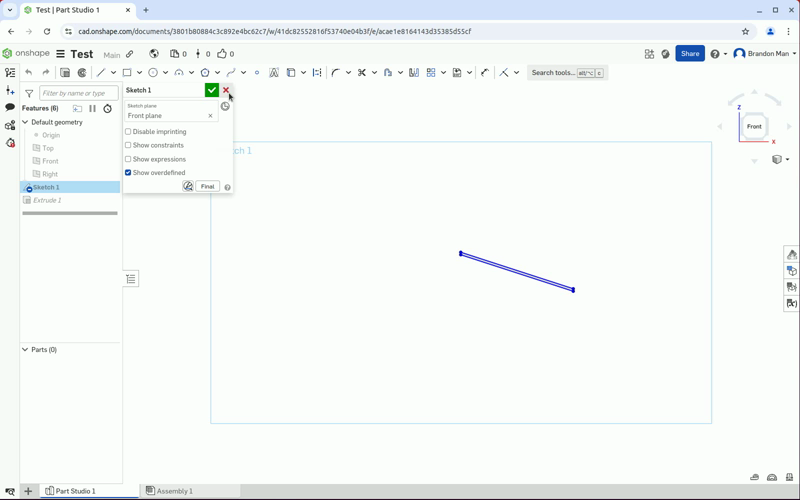
click(229, 92)
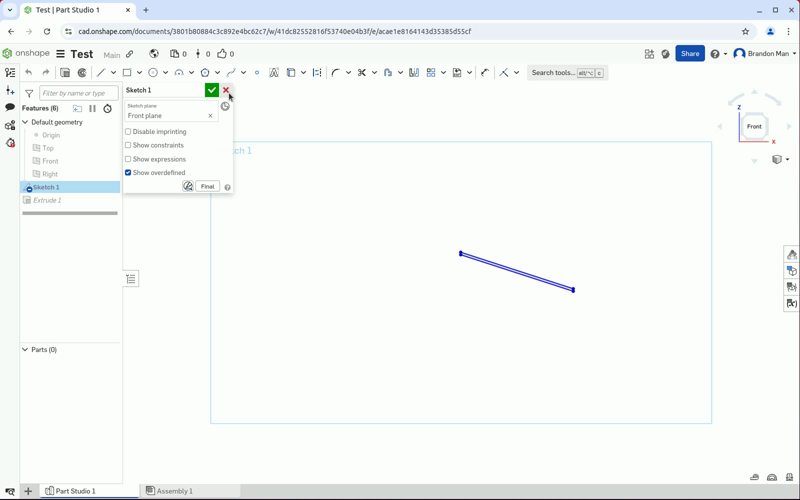
key(shift+s)
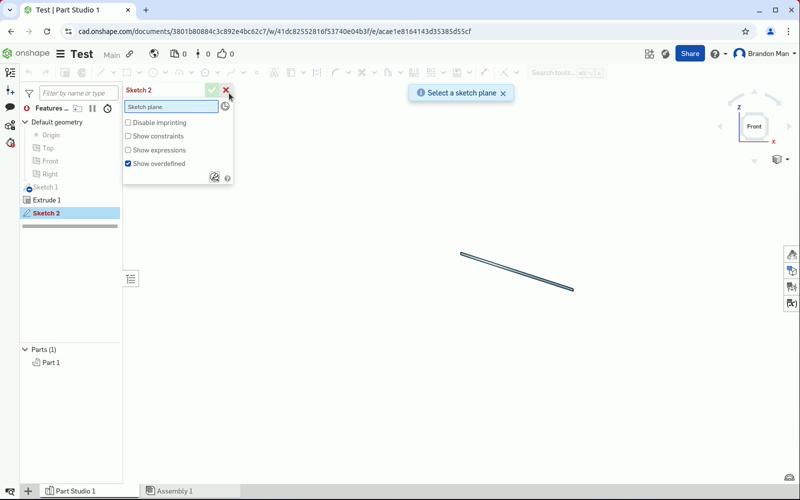
mouse_move(73, 163)
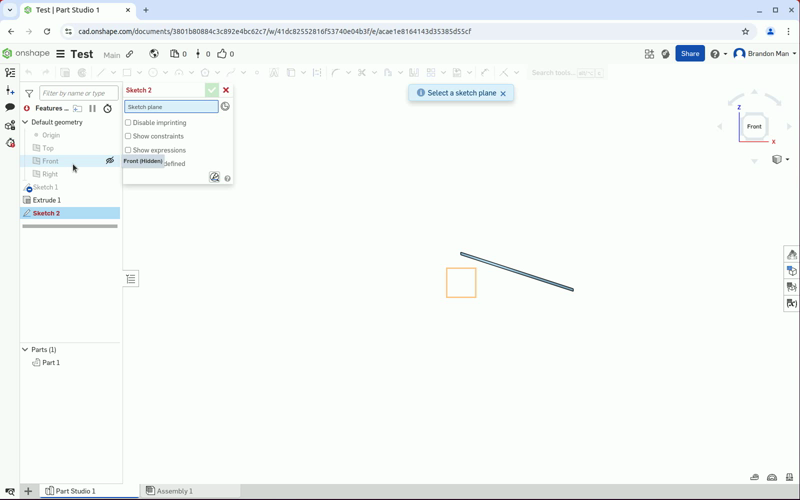
click(73, 163)
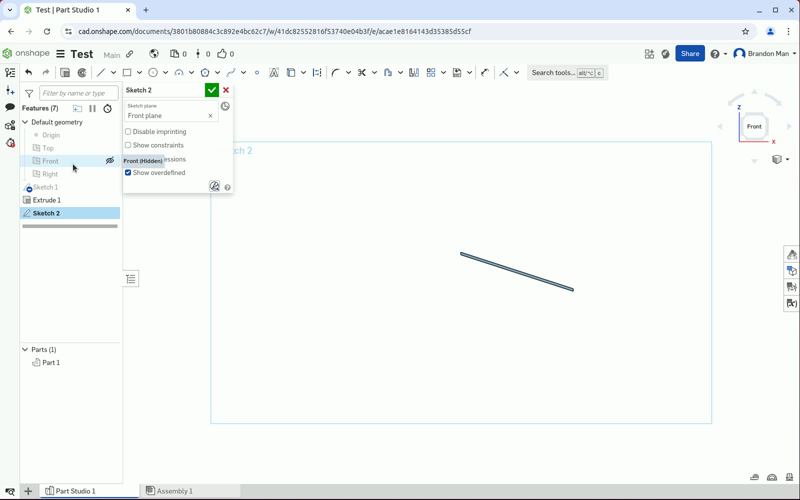
mouse_move(73, 352)
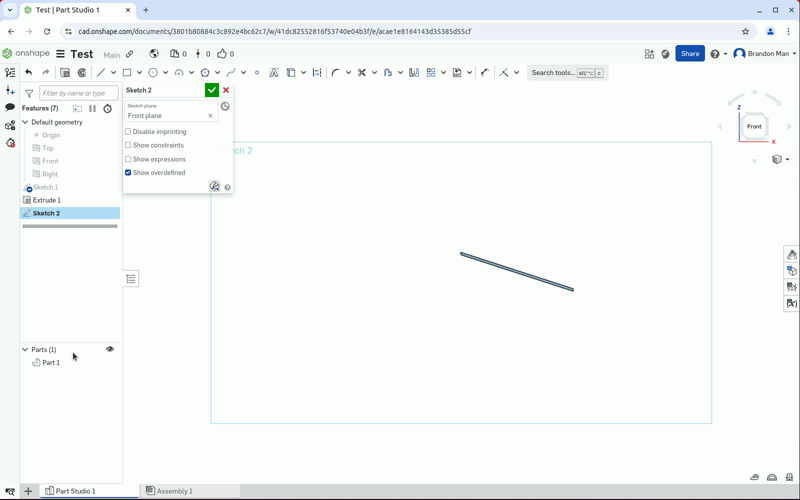
key(y)
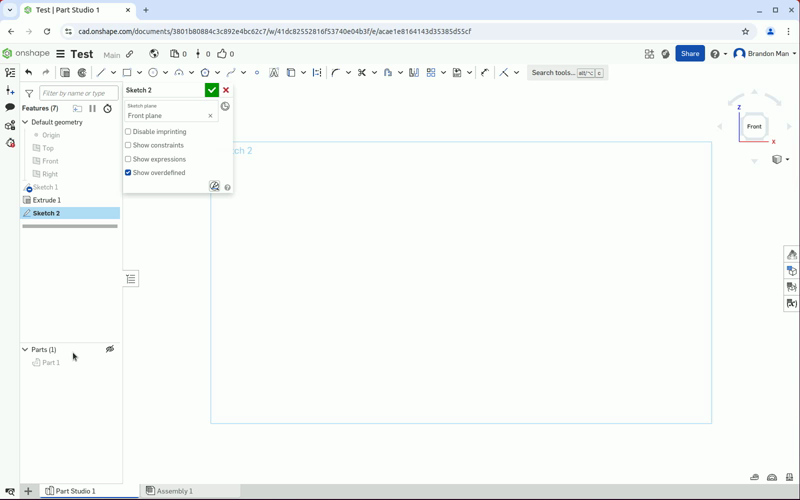
key(l)
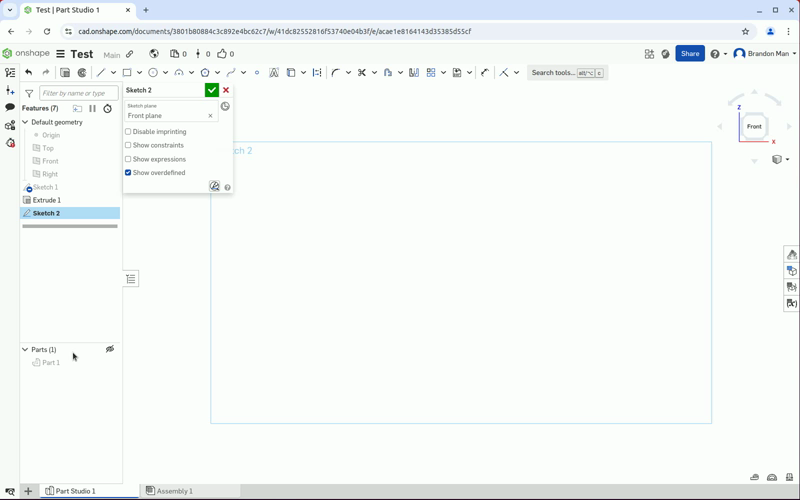
key_down(shift)
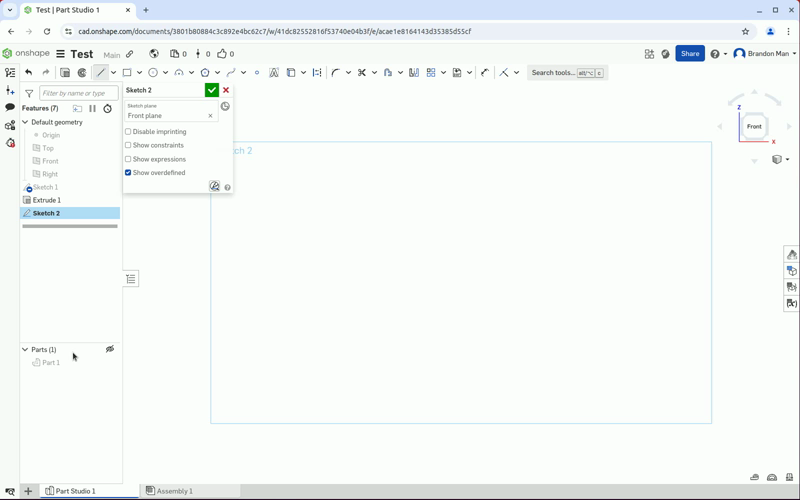
mouse_move(460, 259)
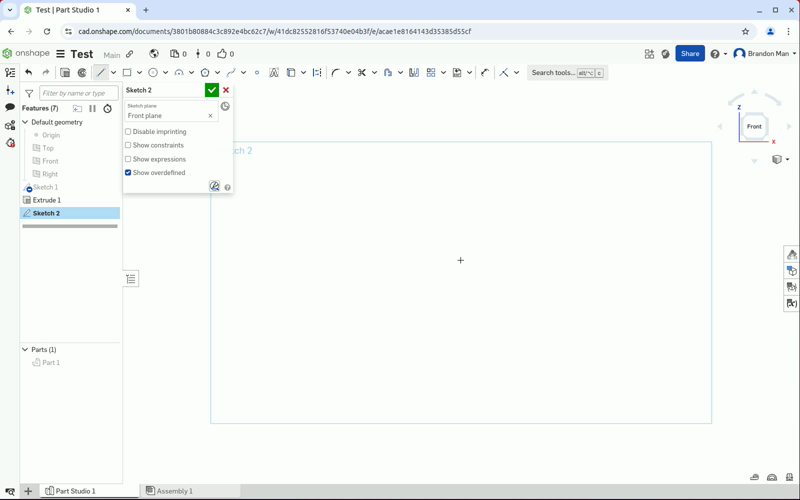
click(460, 259)
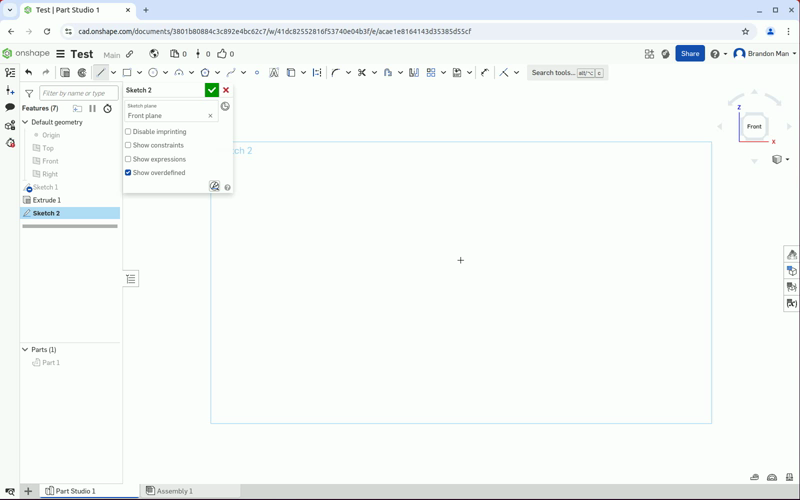
key_up(shift)
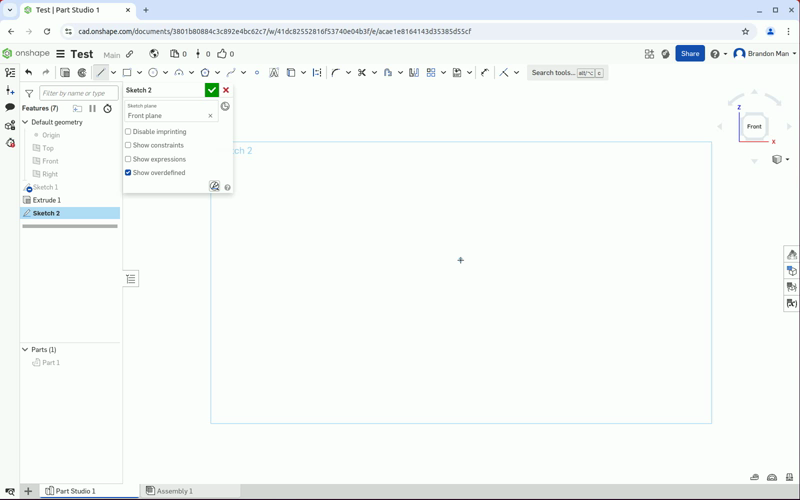
key_down(shift)
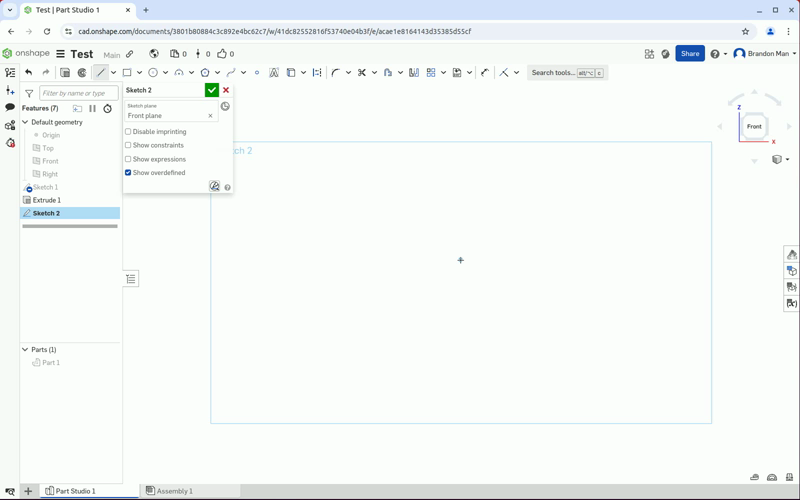
mouse_move(573, 296)
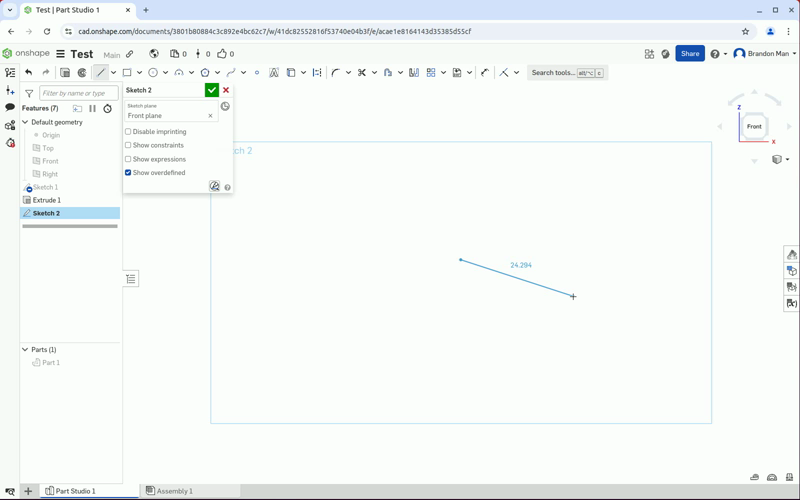
click(573, 296)
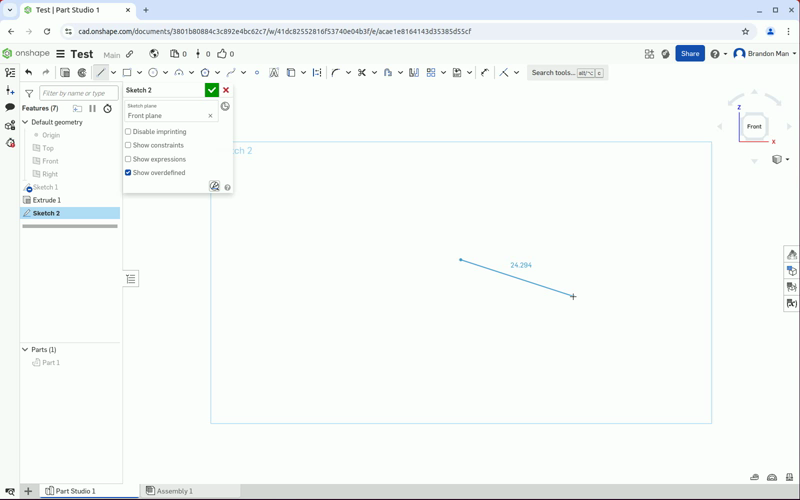
key_up(shift)
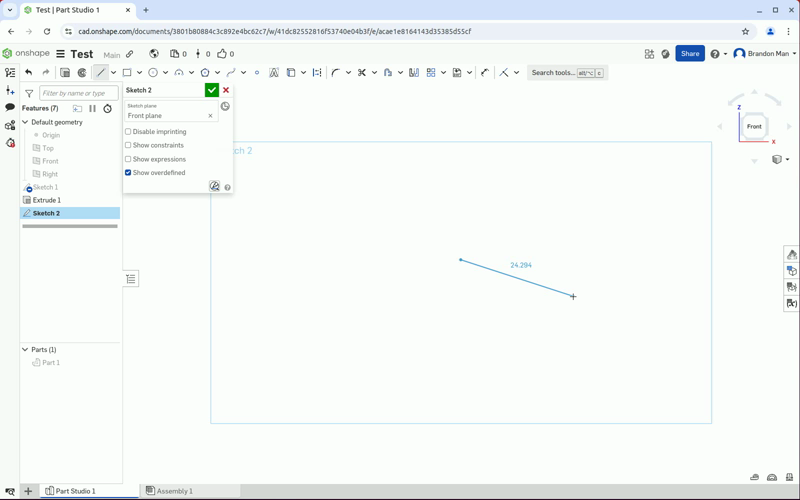
key_down(shift)
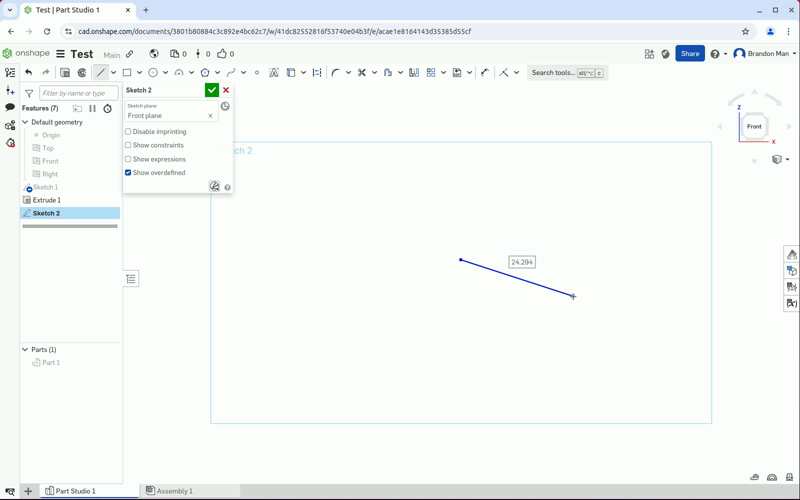
mouse_move(589, 296)
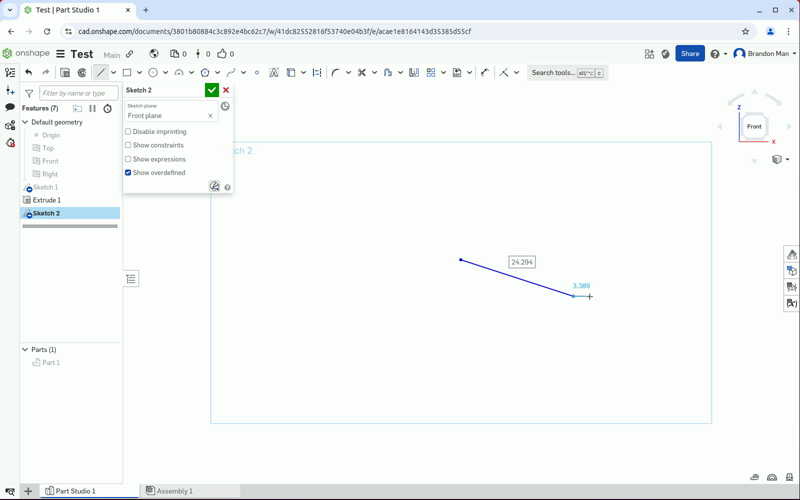
mouse_move(573, 291)
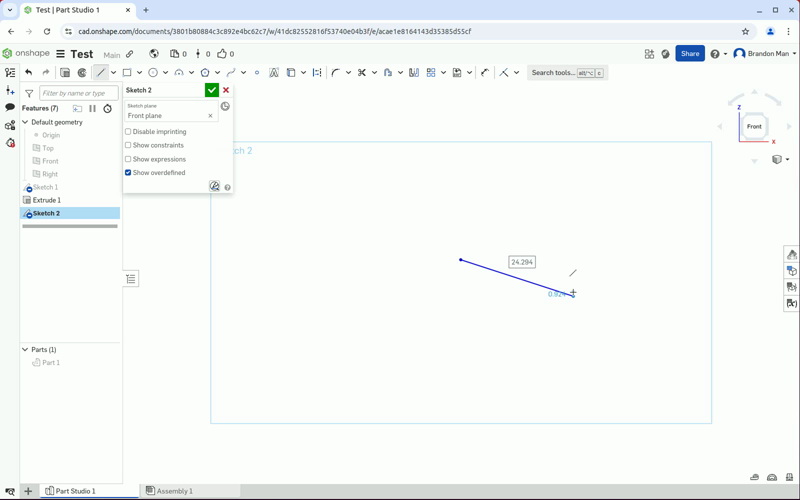
scroll(6)
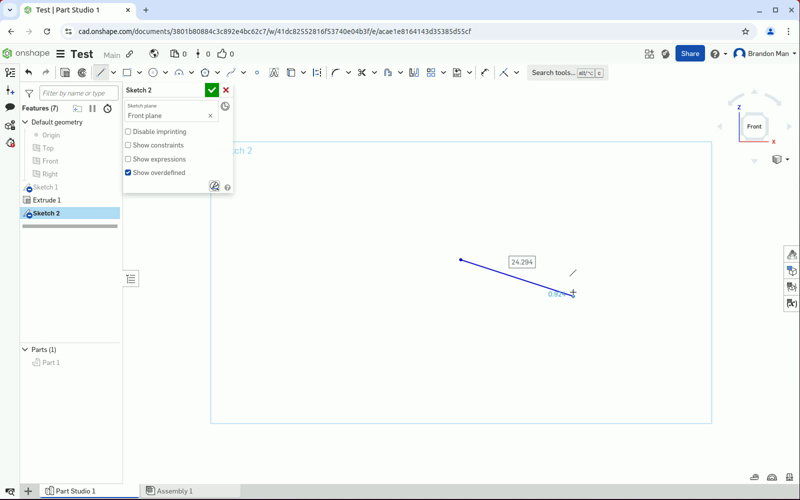
scroll(6)
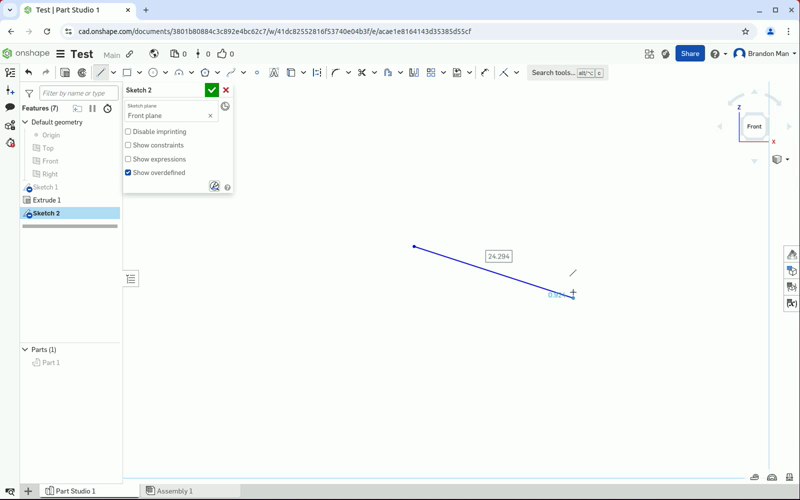
scroll(6)
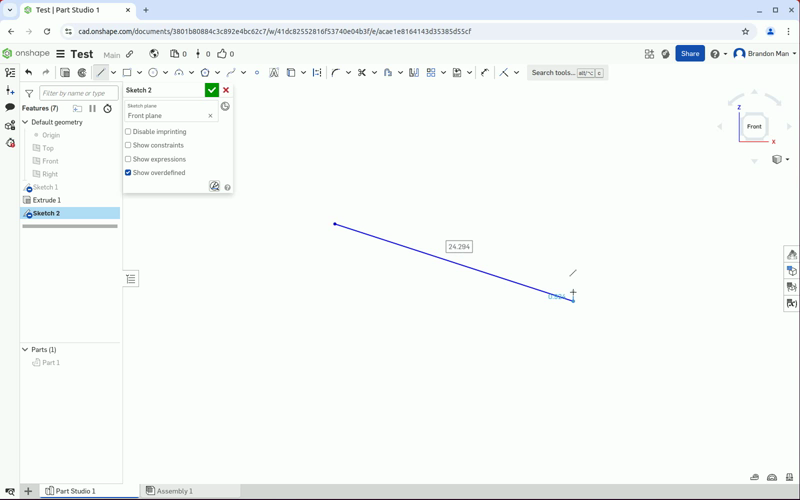
scroll(6)
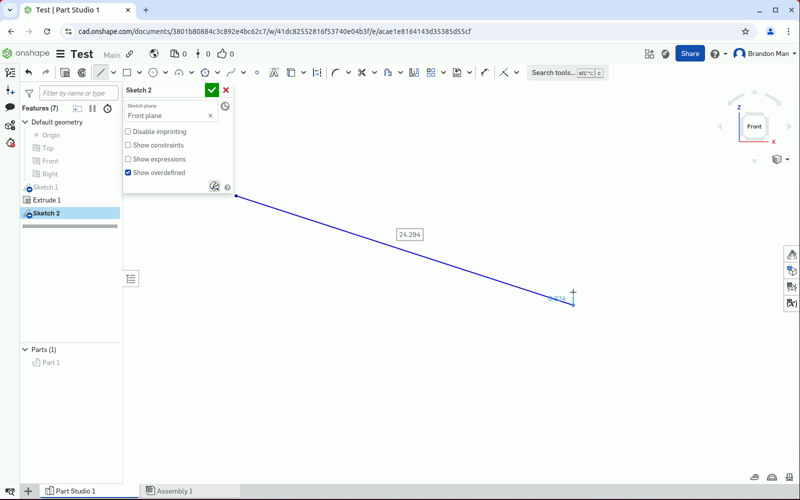
scroll(6)
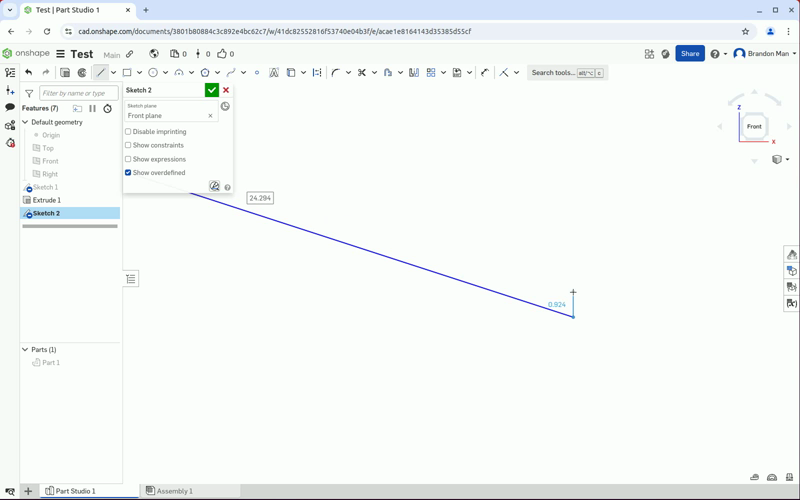
scroll(6)
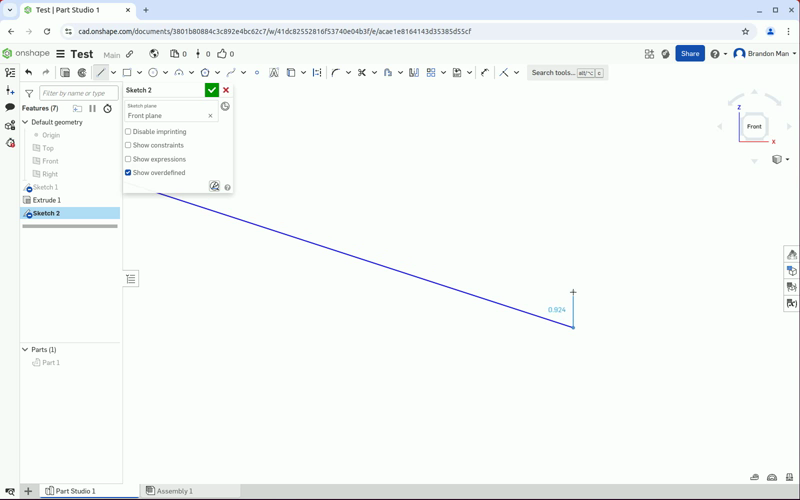
scroll(6)
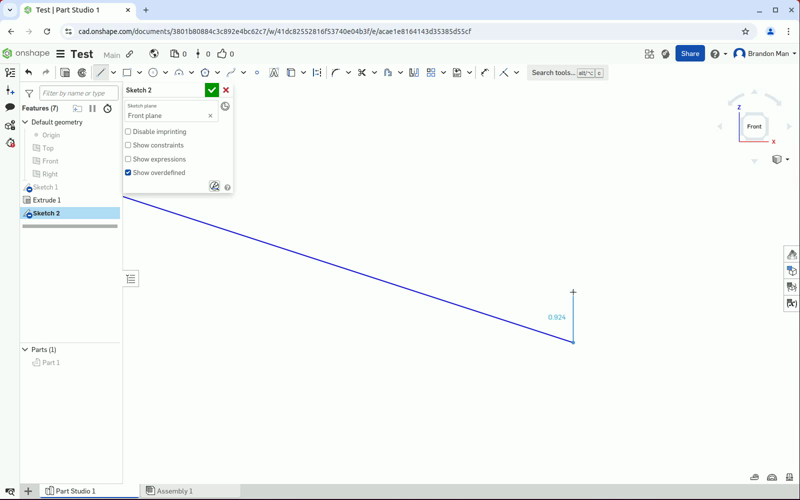
click(573, 291)
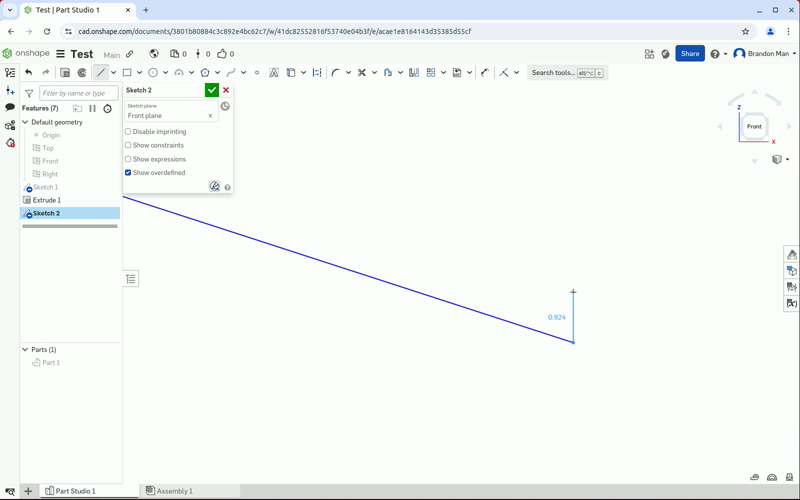
scroll(-6)
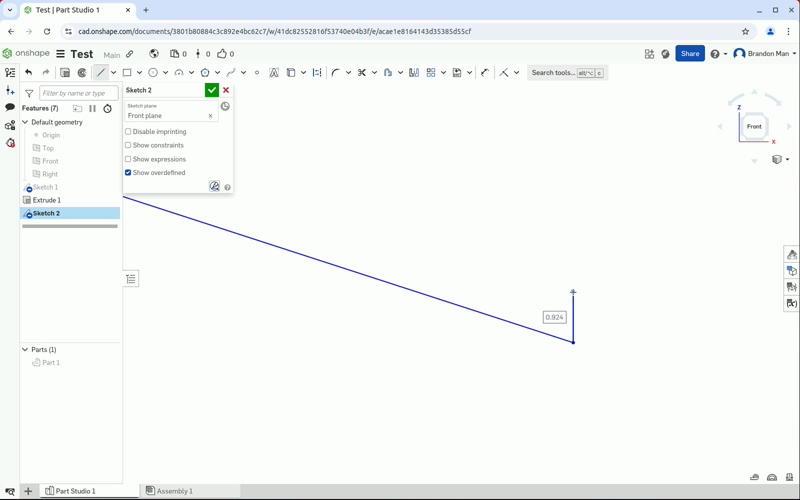
scroll(-6)
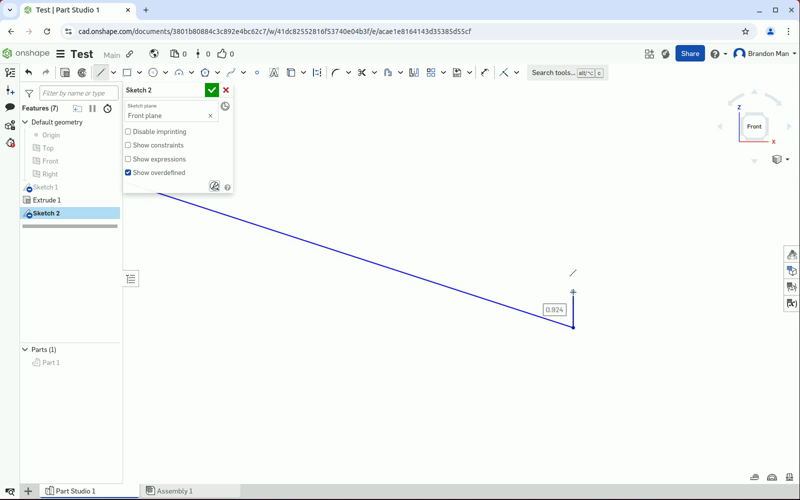
scroll(-6)
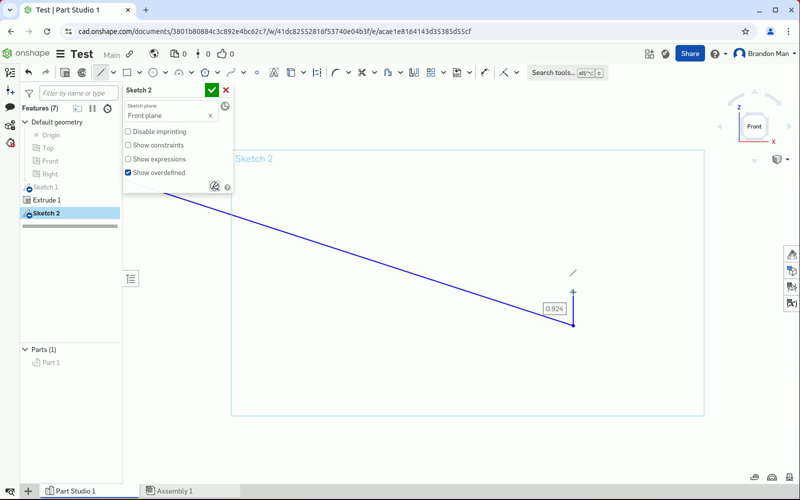
scroll(-6)
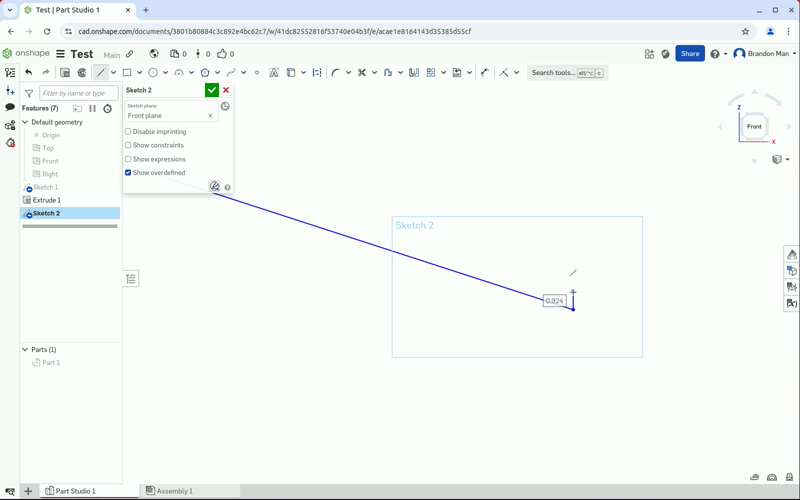
scroll(-6)
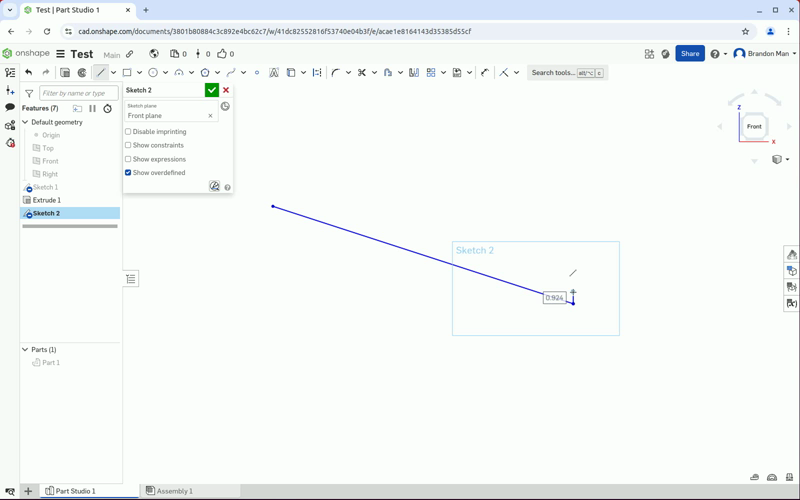
scroll(-6)
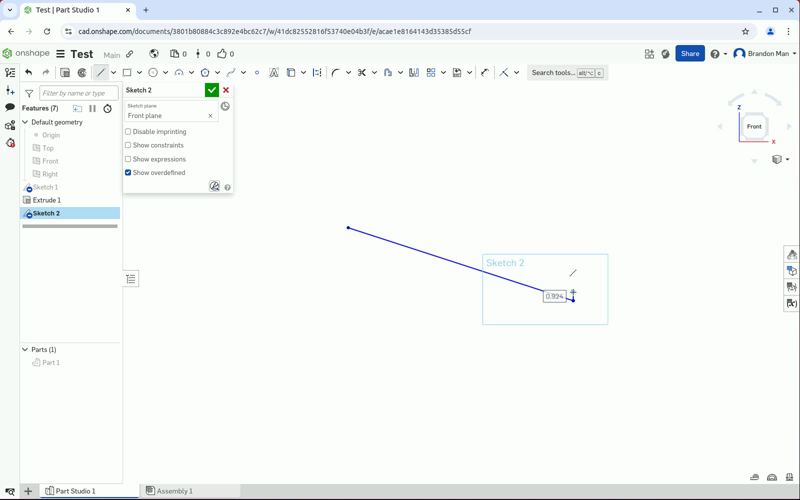
scroll(-6)
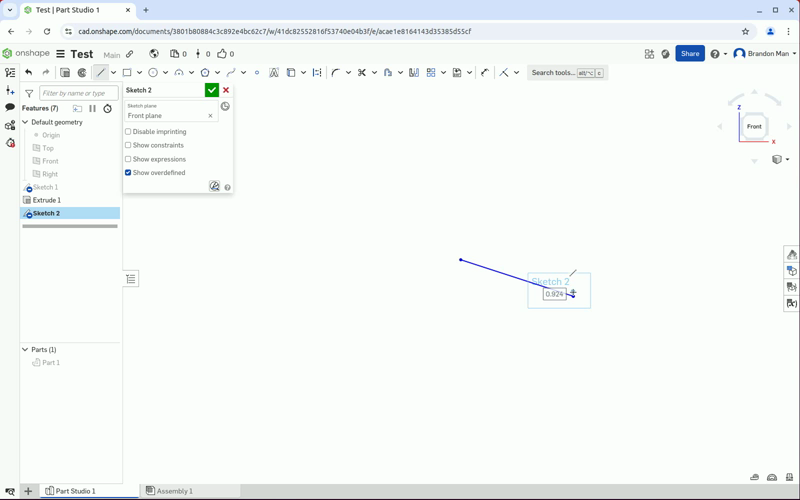
key_up(shift)
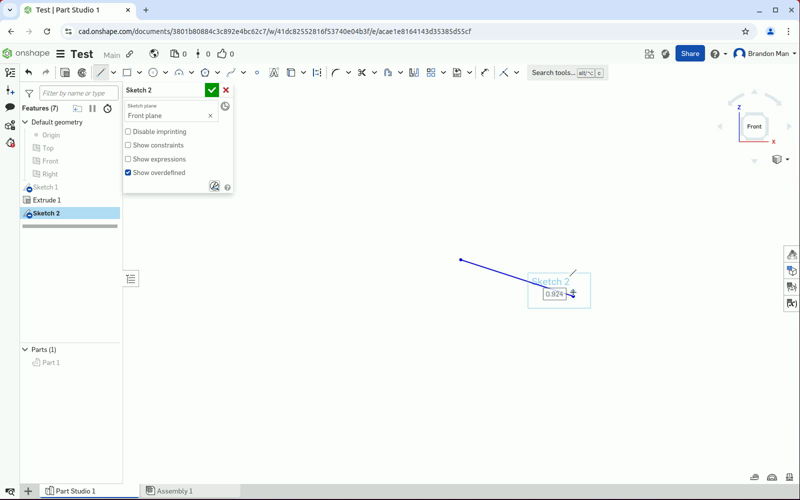
key_down(shift)
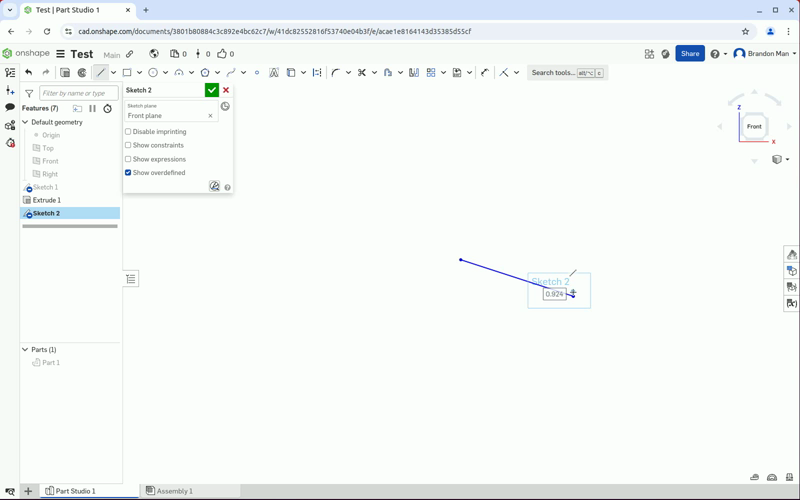
mouse_move(460, 254)
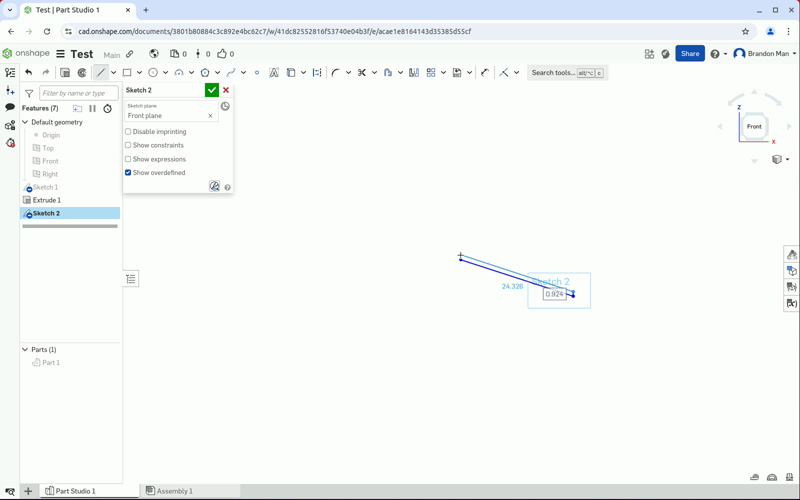
click(460, 254)
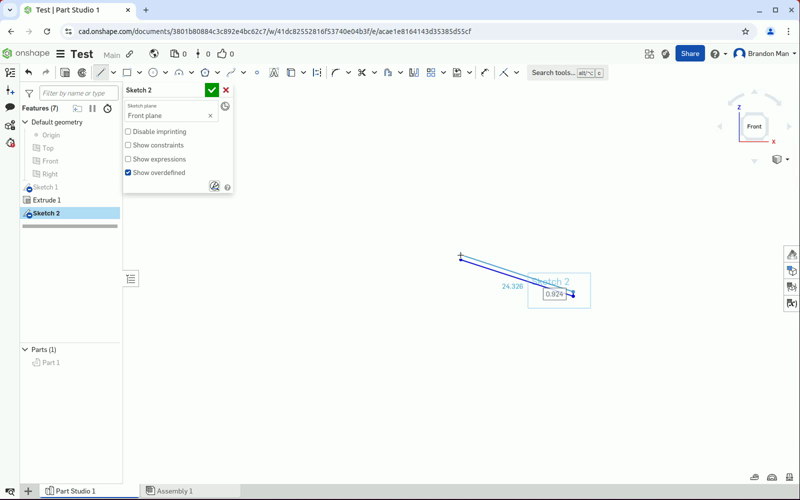
key_up(shift)
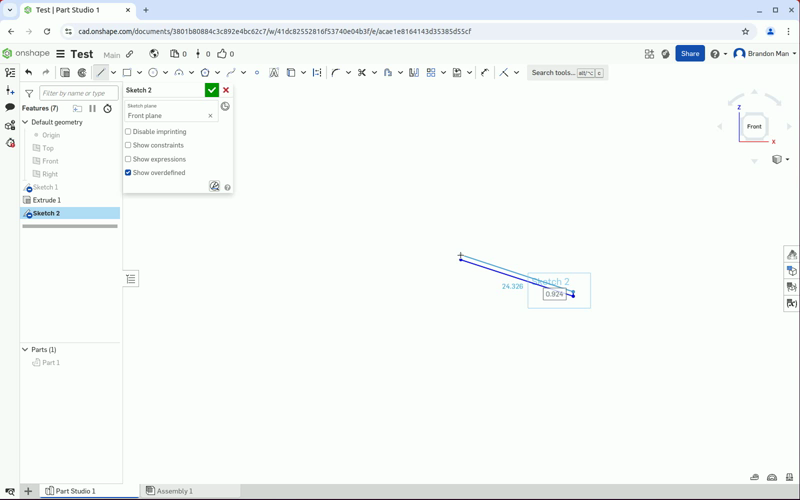
mouse_move(490, 254)
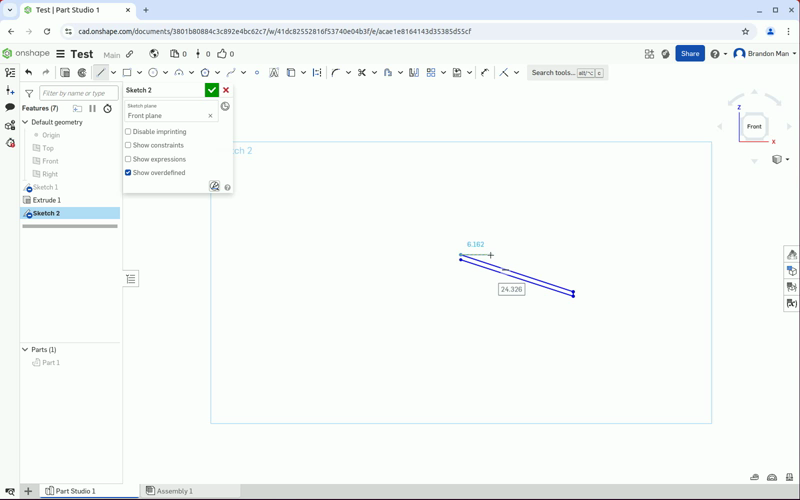
key_down(shift)
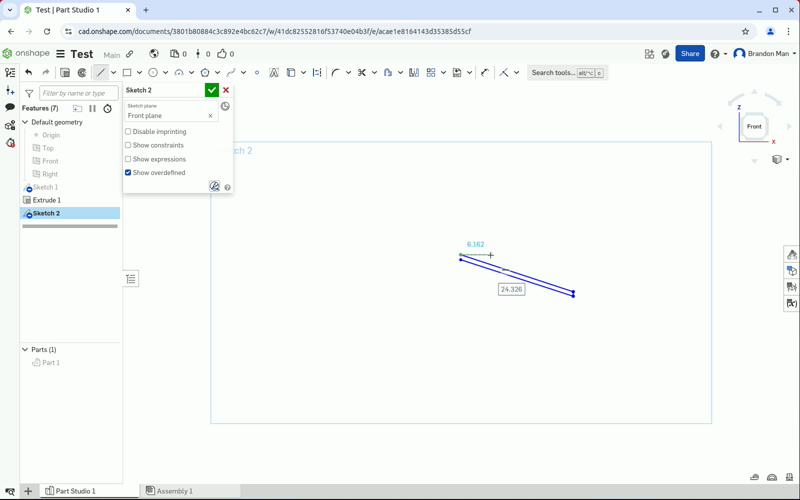
mouse_move(460, 259)
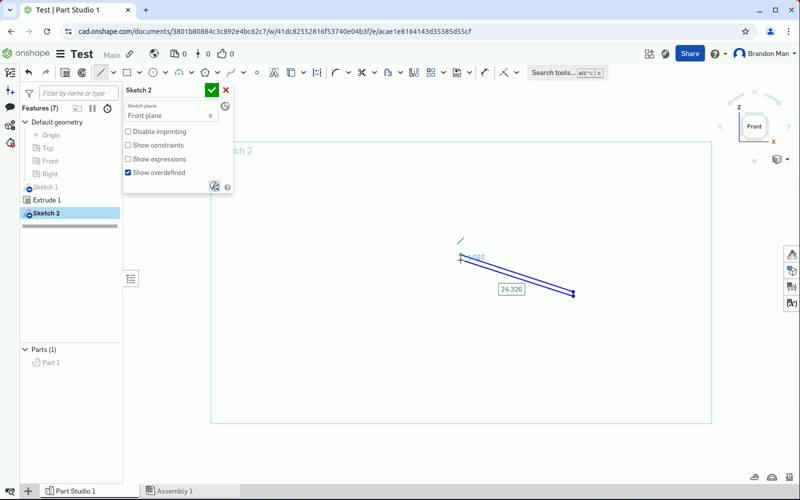
scroll(6)
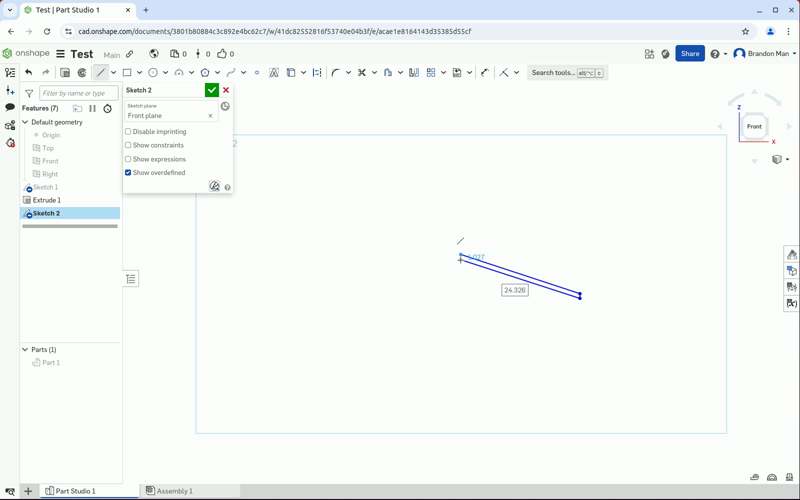
scroll(6)
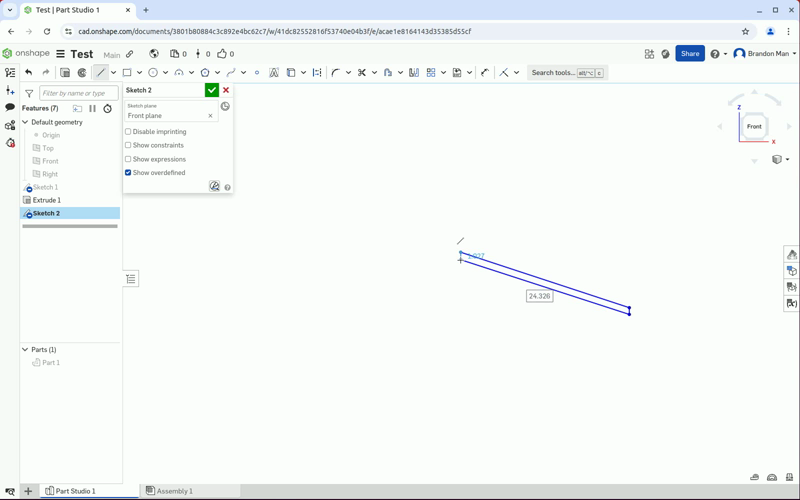
scroll(6)
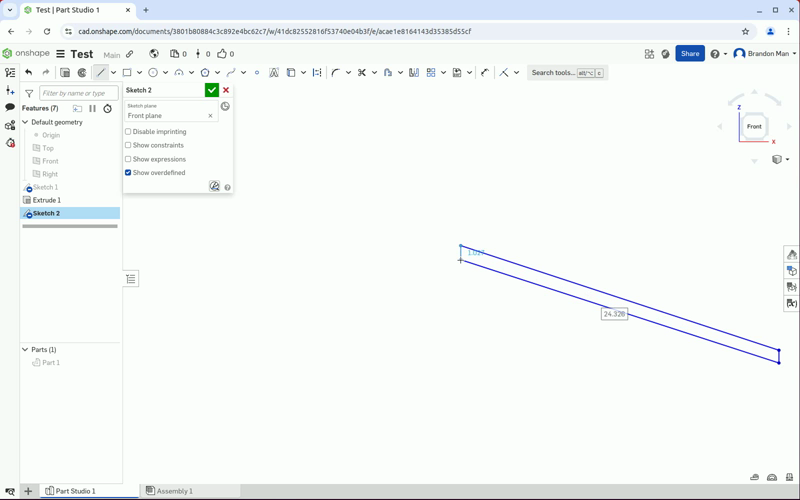
scroll(6)
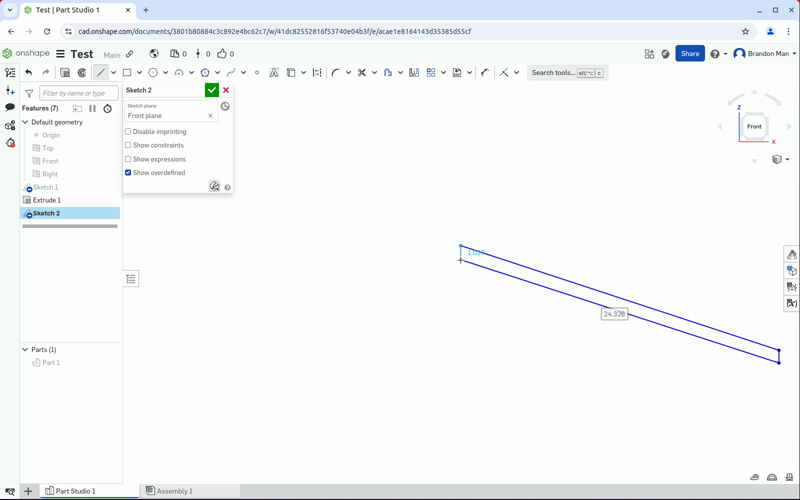
scroll(6)
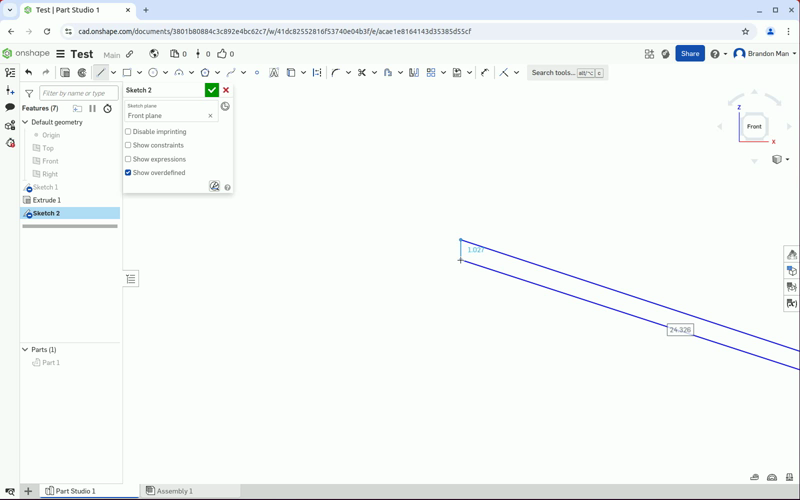
scroll(6)
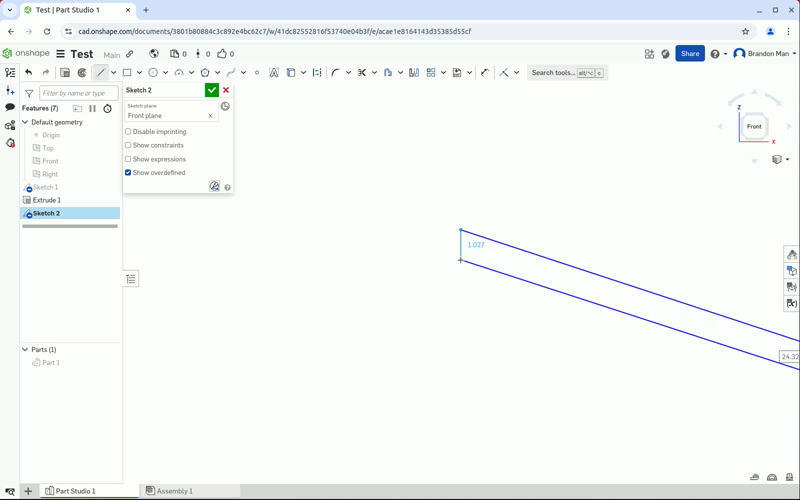
scroll(6)
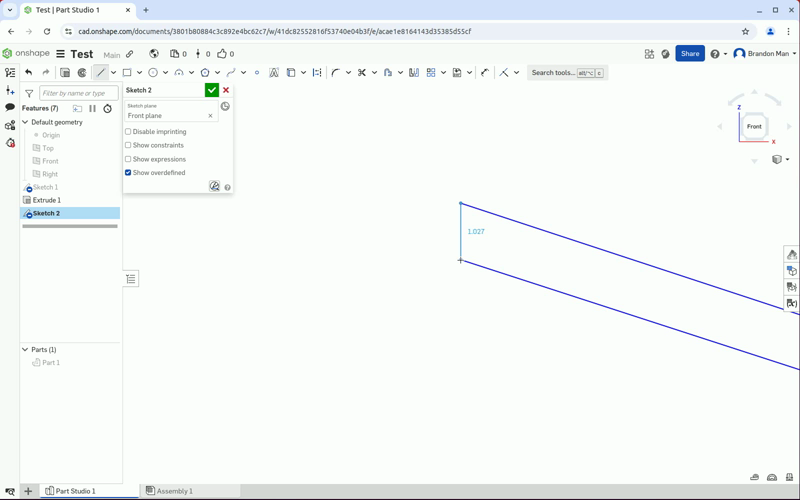
key_up(shift)
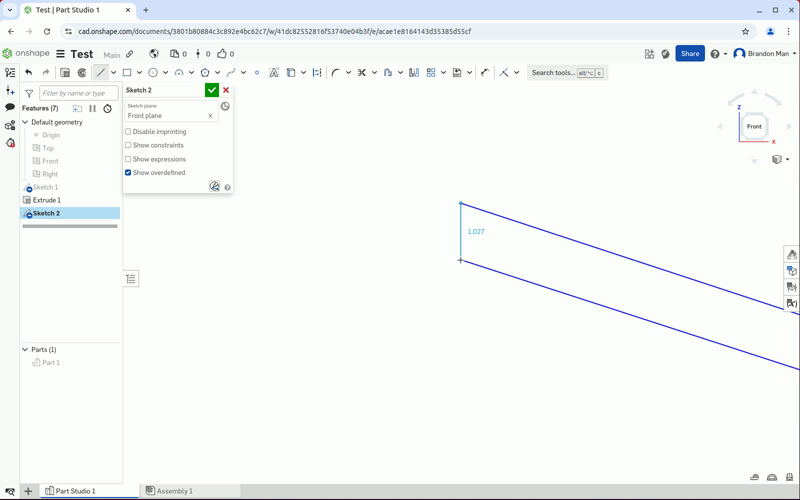
click(460, 259)
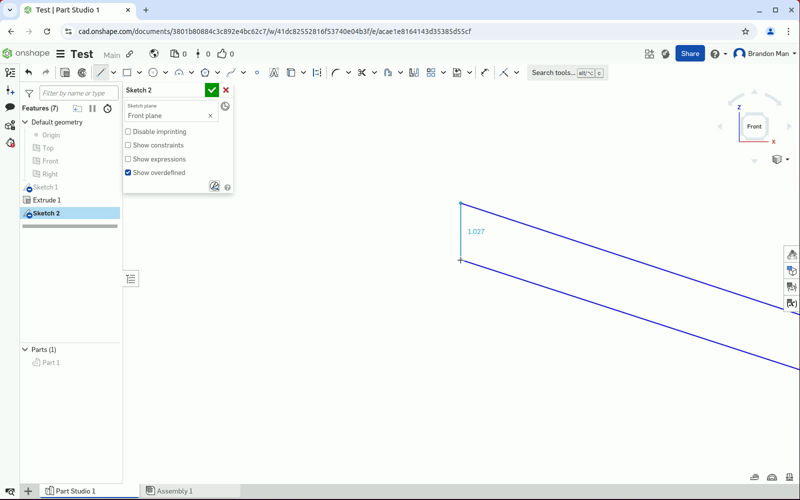
scroll(-6)
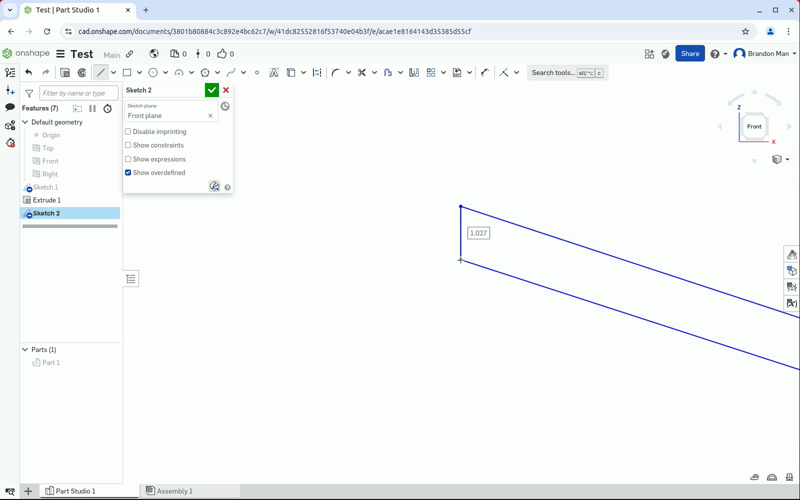
scroll(-6)
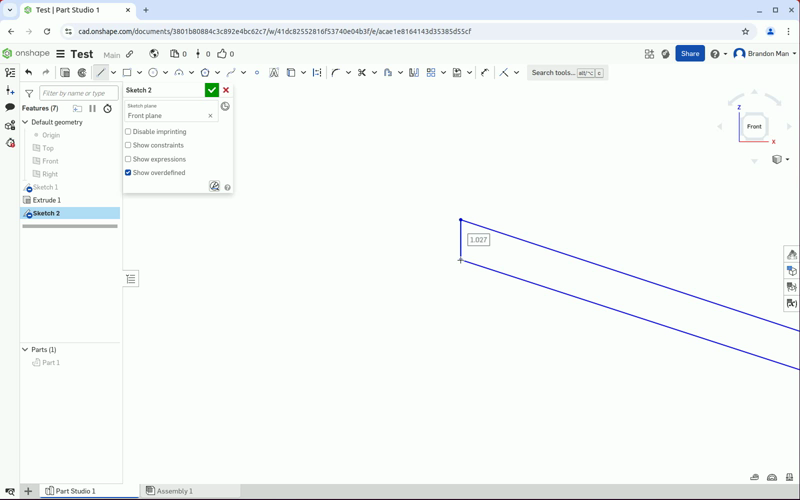
scroll(-6)
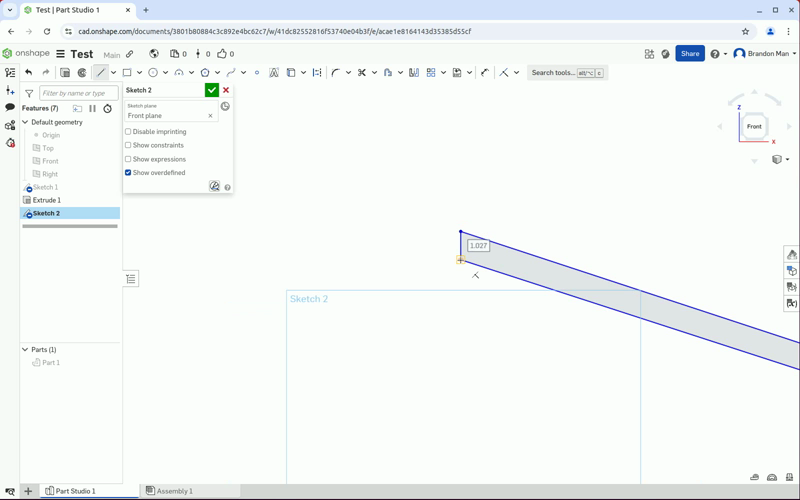
scroll(-6)
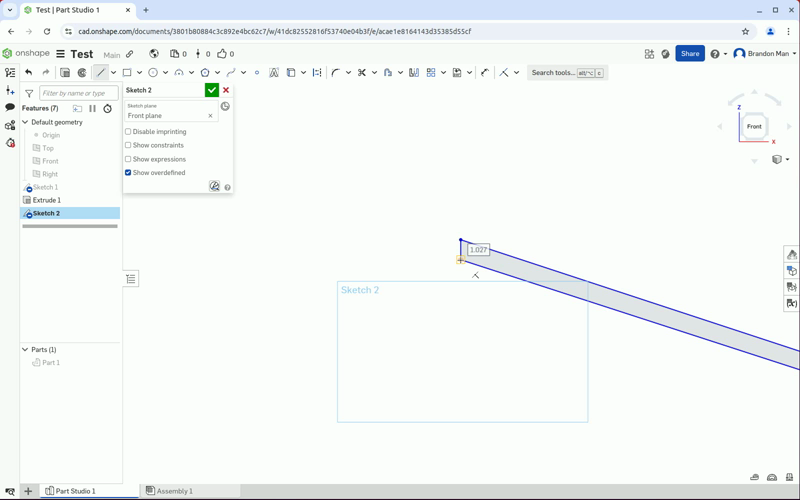
scroll(-6)
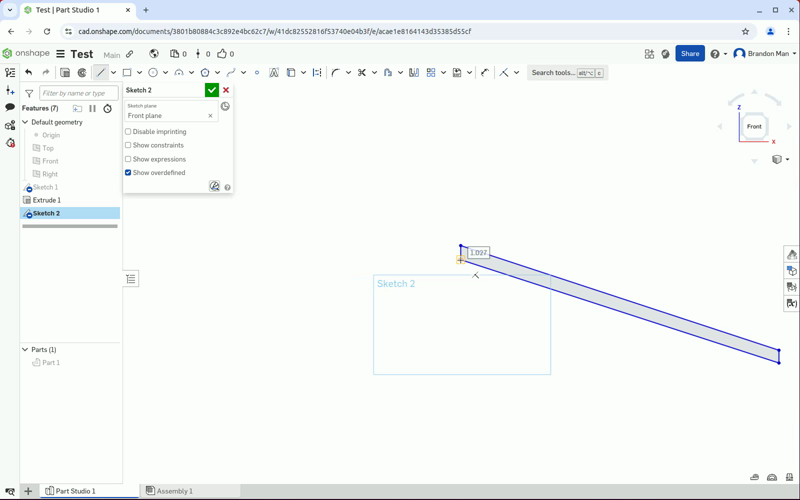
scroll(-6)
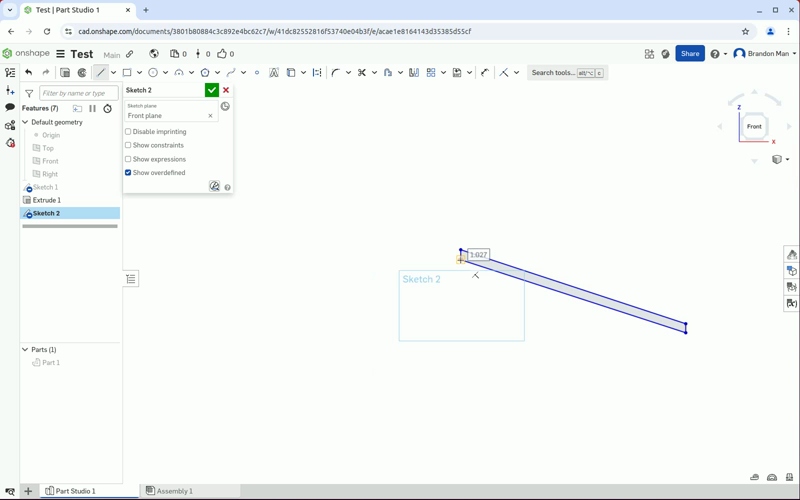
scroll(-6)
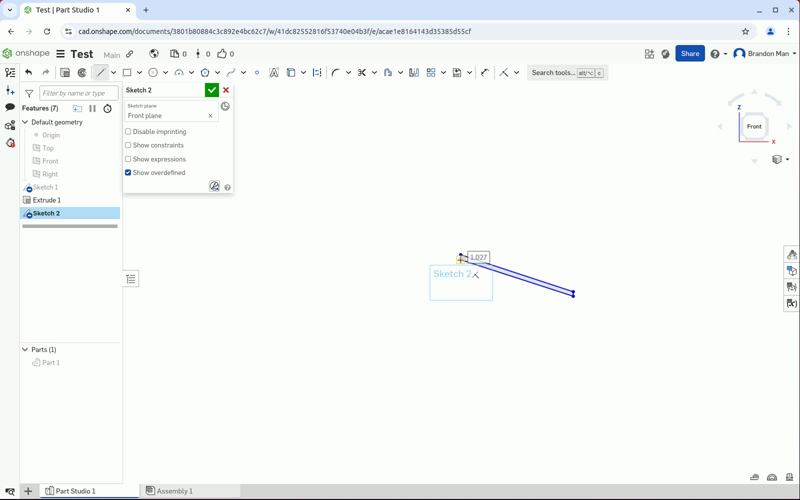
key(esc)
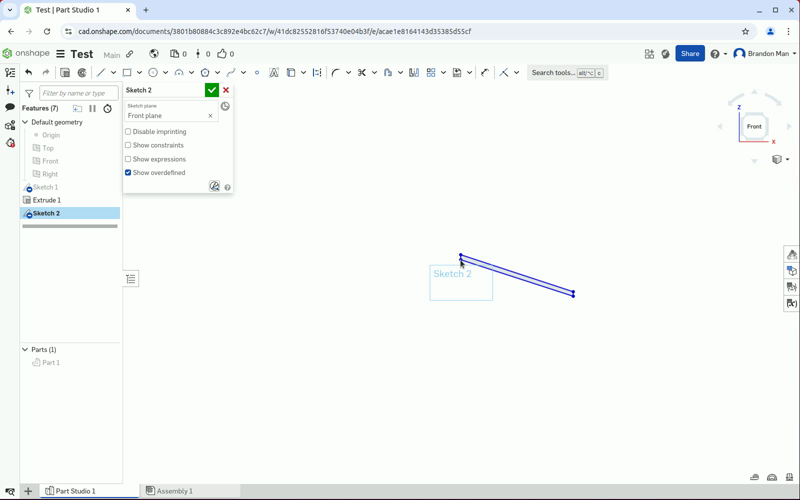
mouse_move(572, 293)
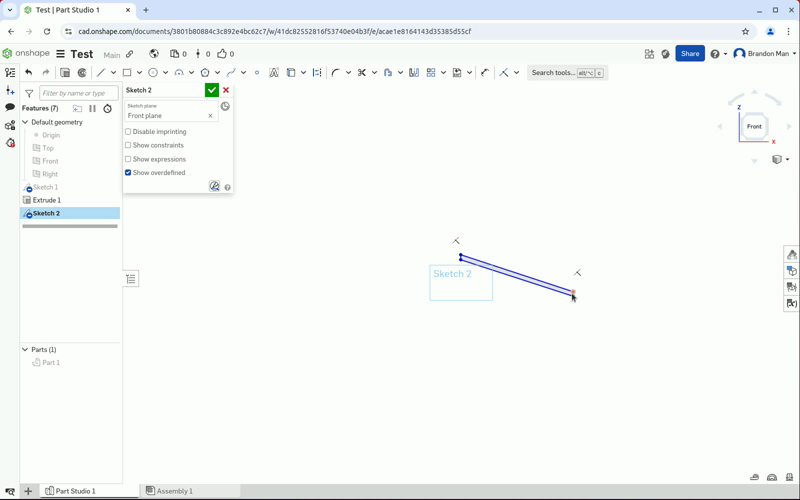
scroll(6)
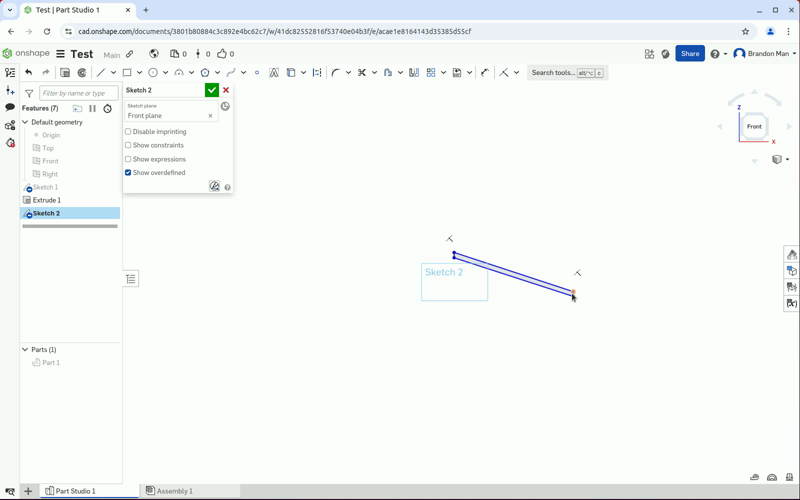
scroll(6)
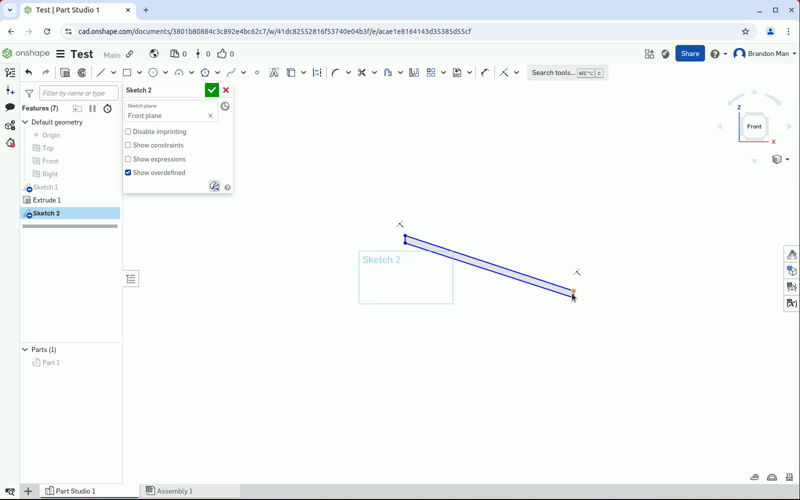
scroll(6)
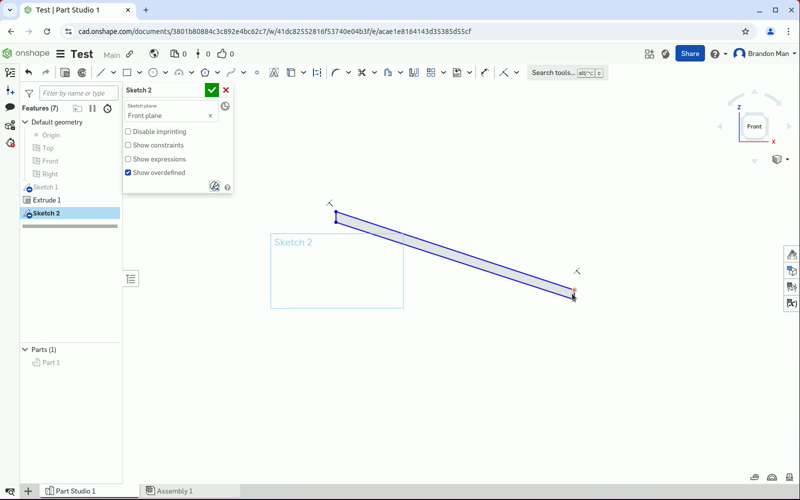
scroll(6)
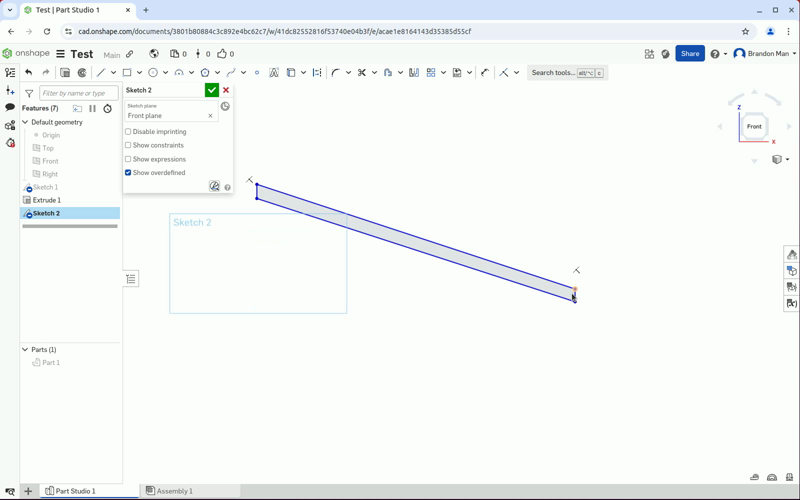
scroll(6)
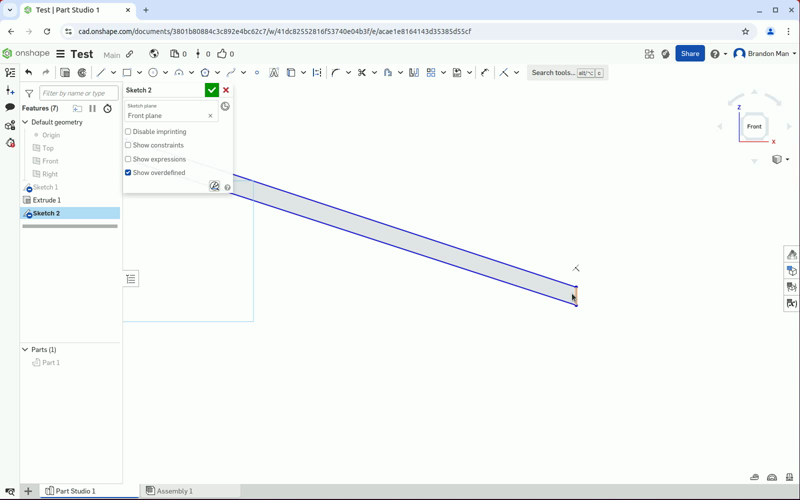
scroll(6)
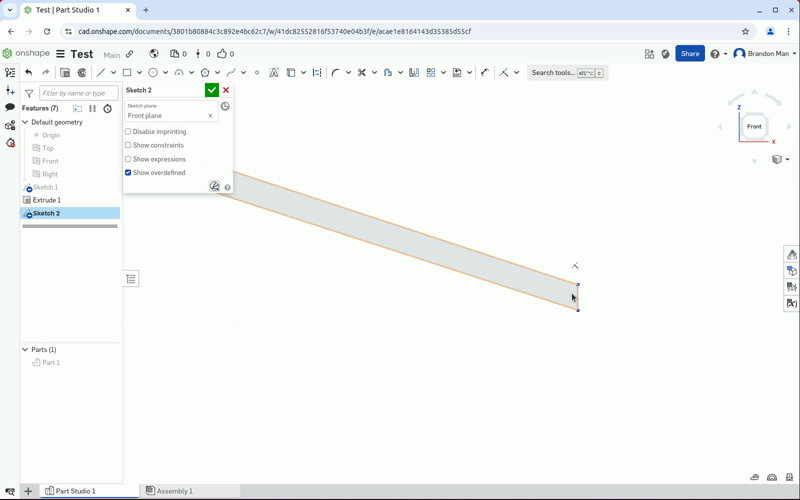
scroll(6)
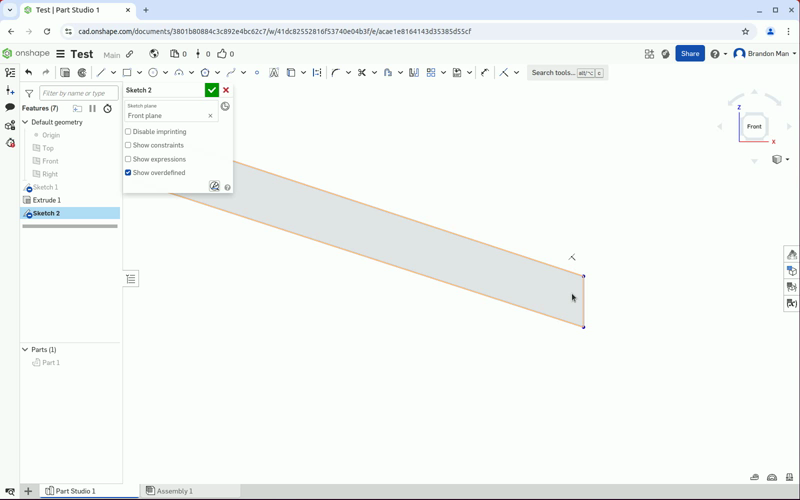
click(572, 293)
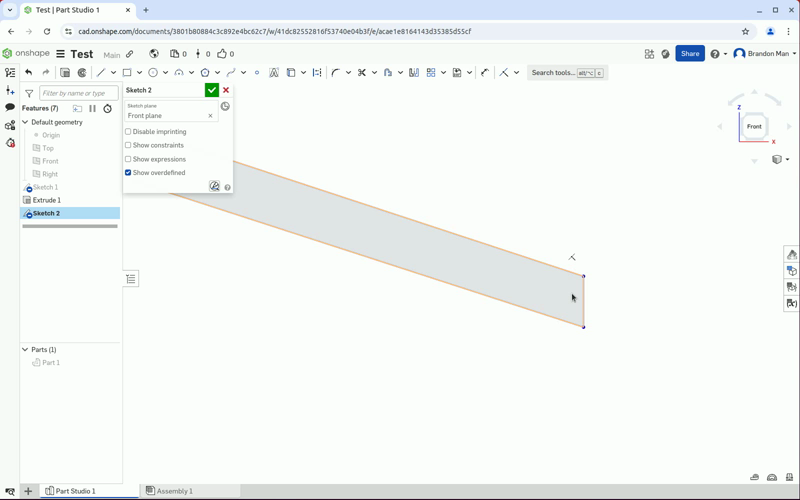
scroll(-6)
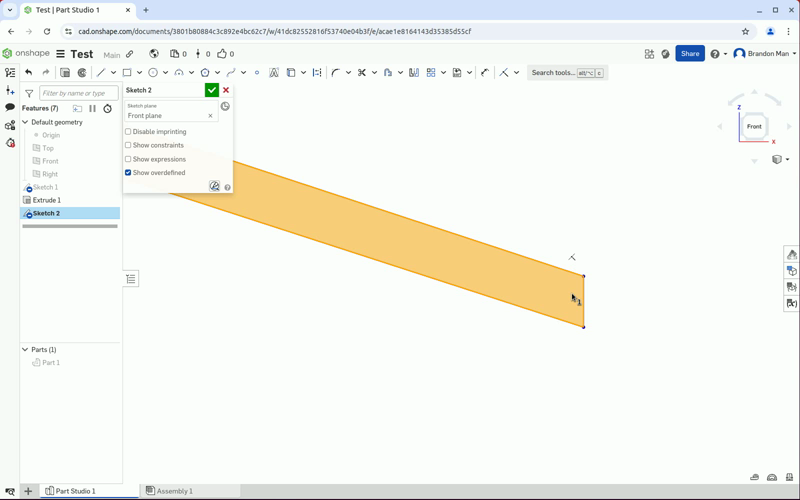
scroll(-6)
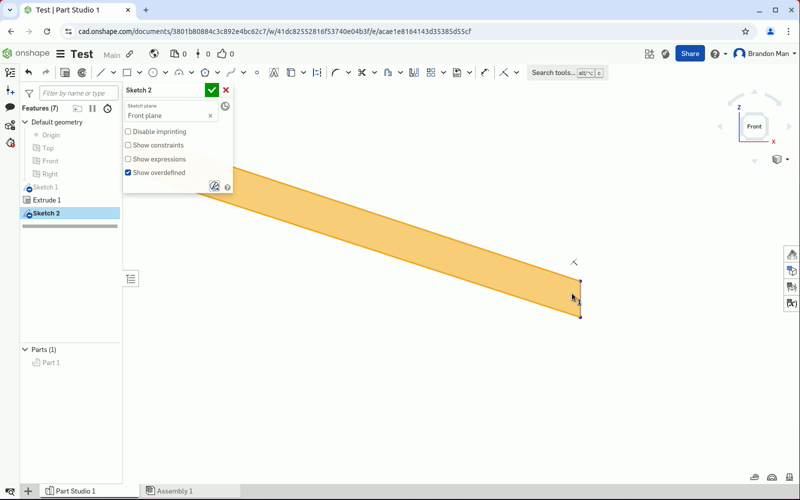
scroll(-6)
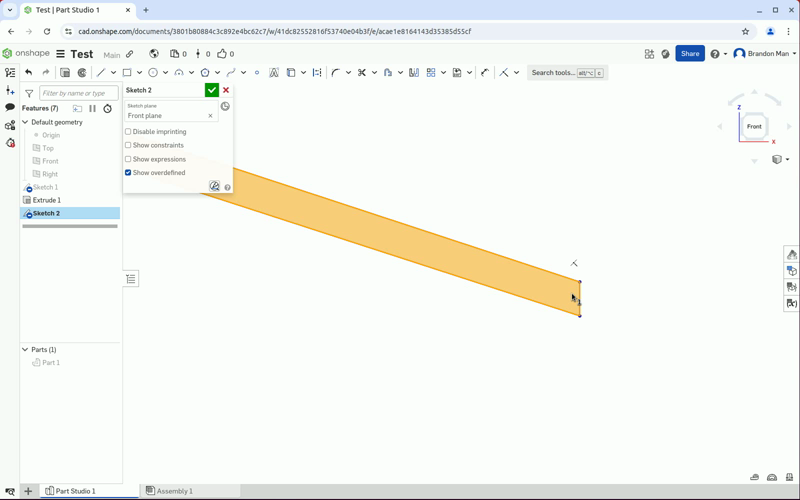
scroll(-6)
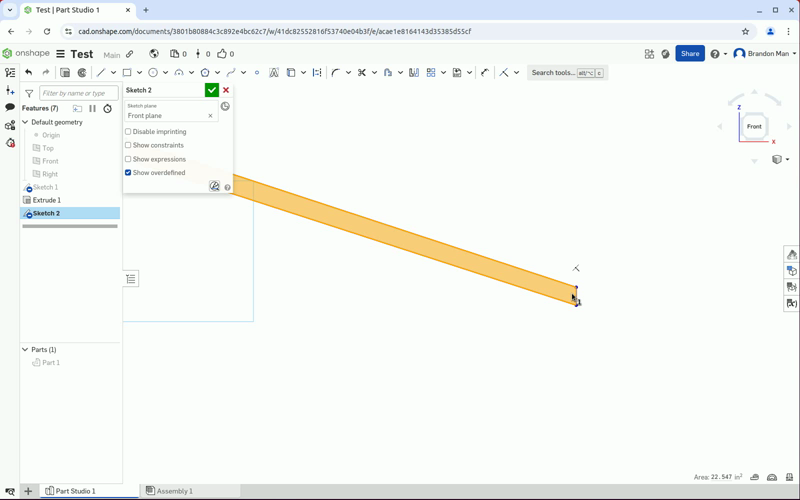
scroll(-6)
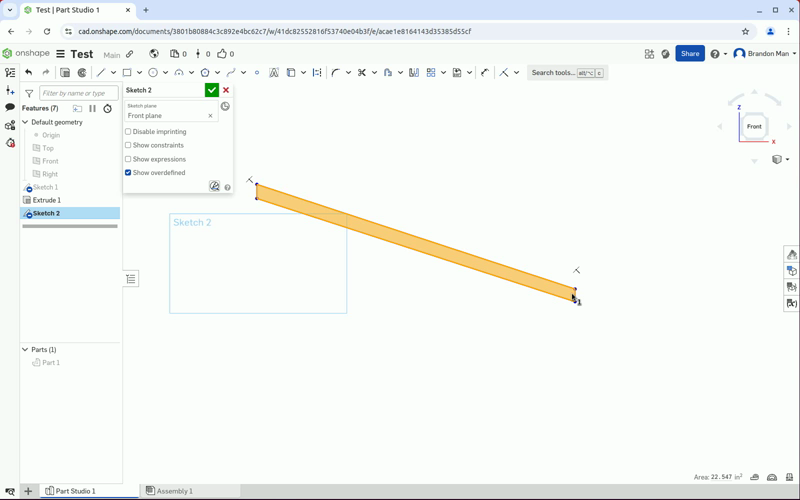
scroll(-6)
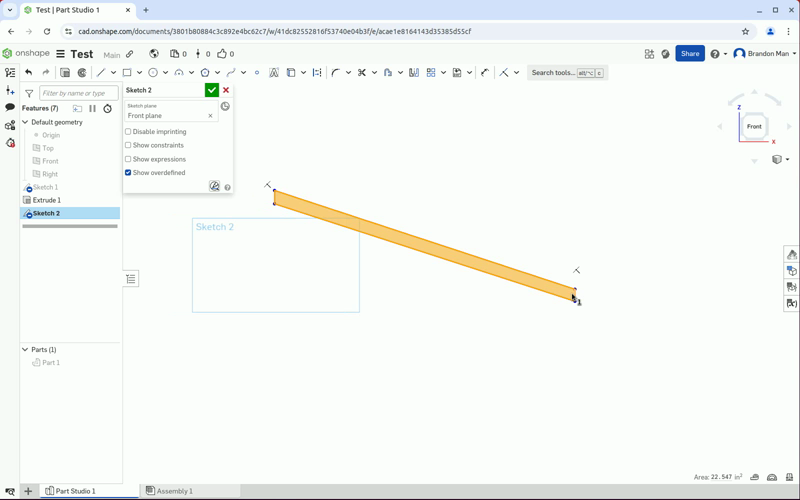
scroll(-6)
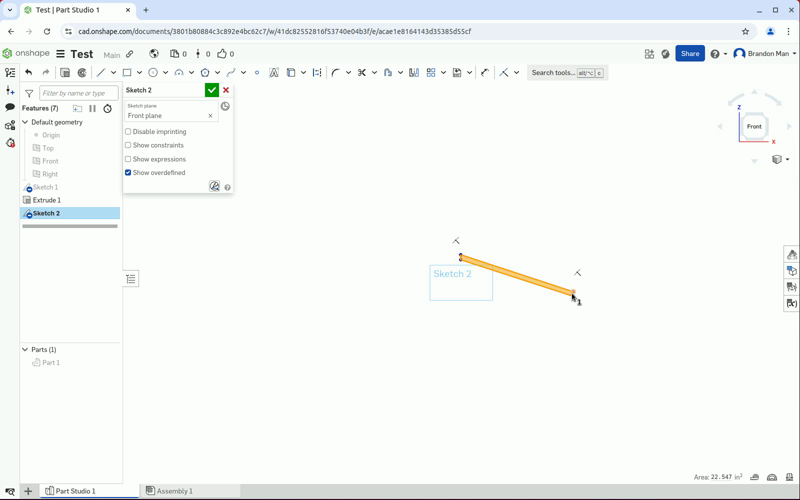
mouse_move(73, 352)
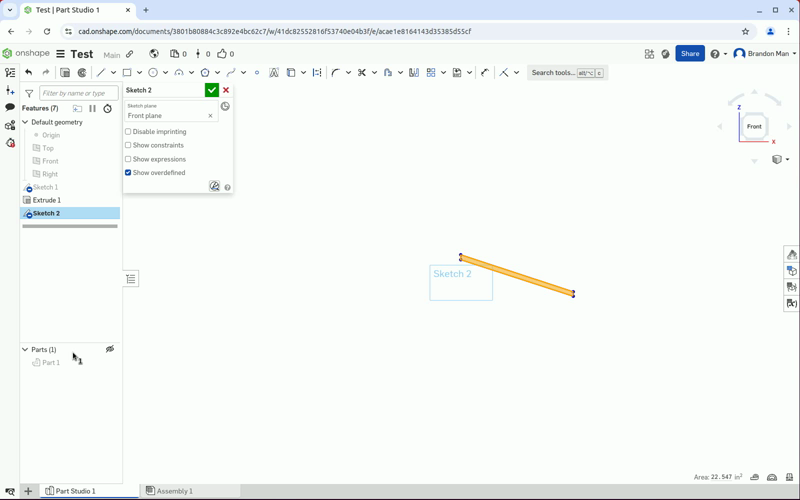
key(shift+y)
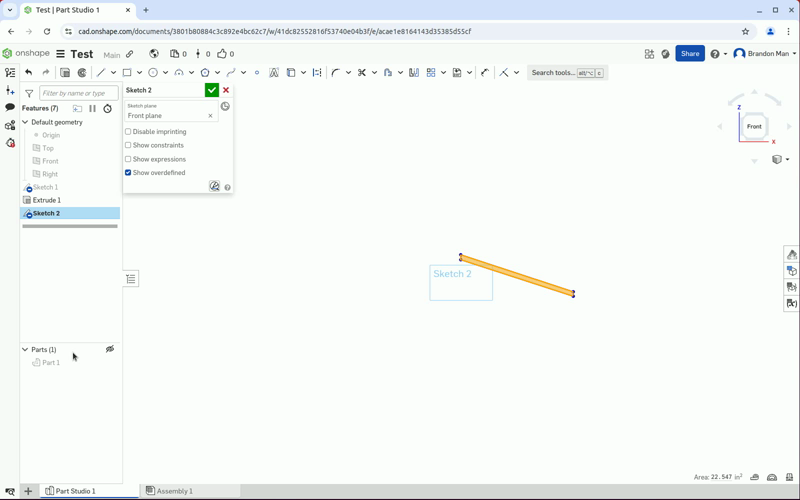
key(shift+e)
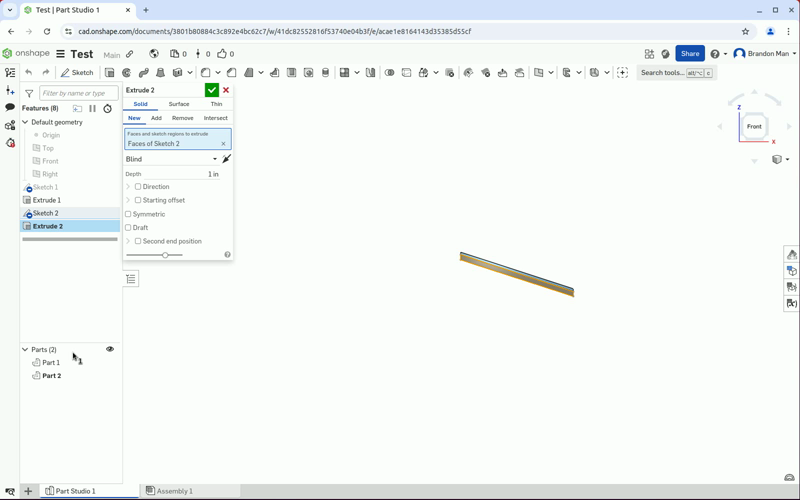
mouse_move(143, 106)
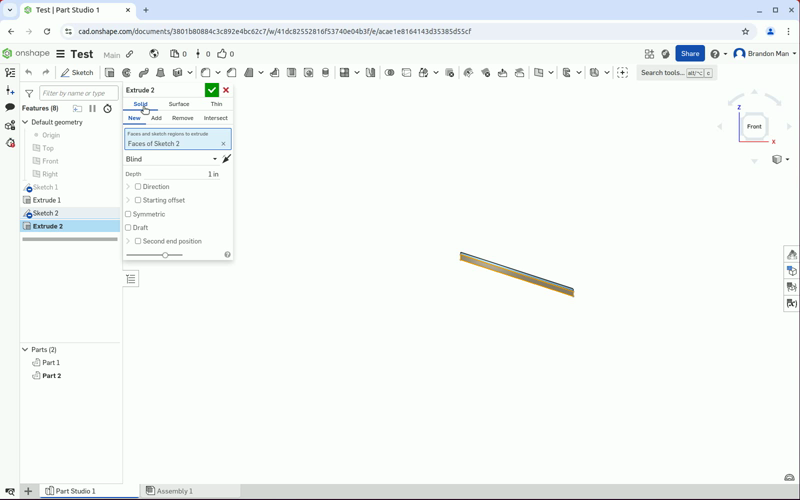
click(143, 106)
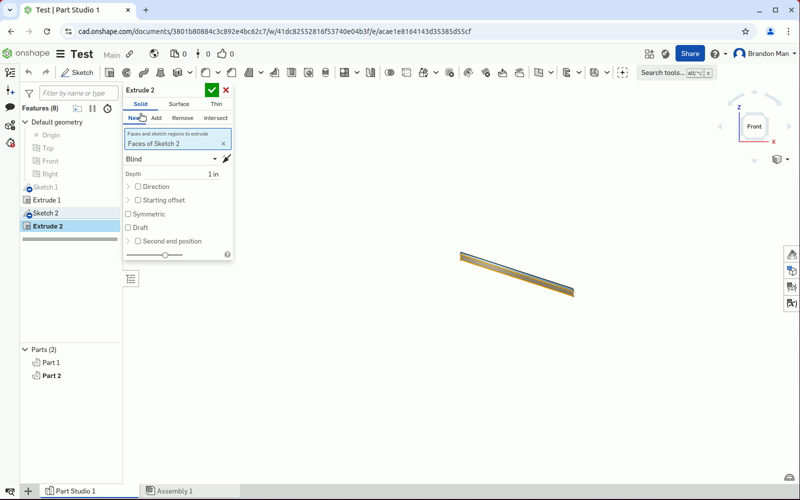
mouse_move(137, 120)
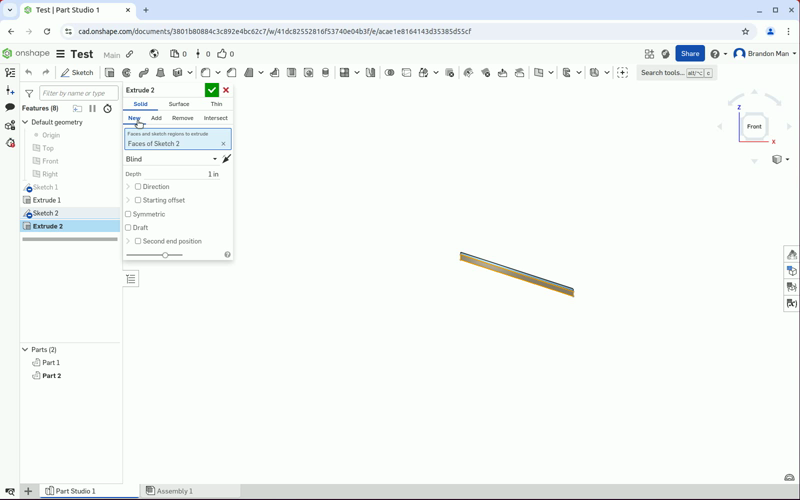
click(137, 120)
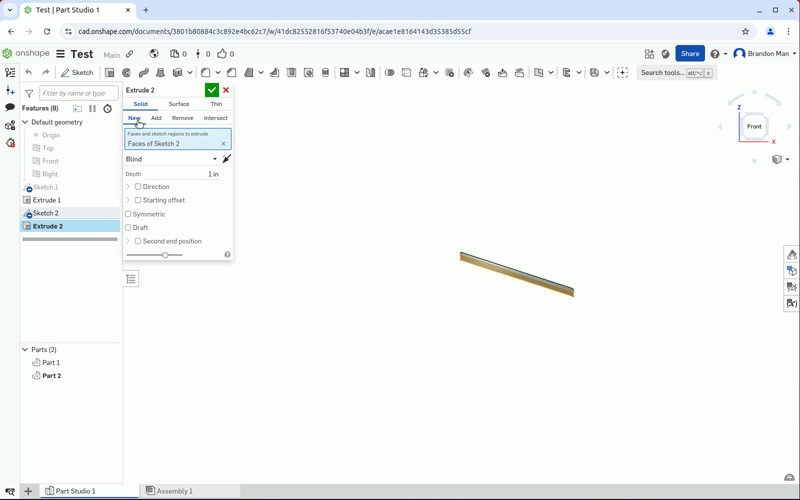
key(tab, 4)
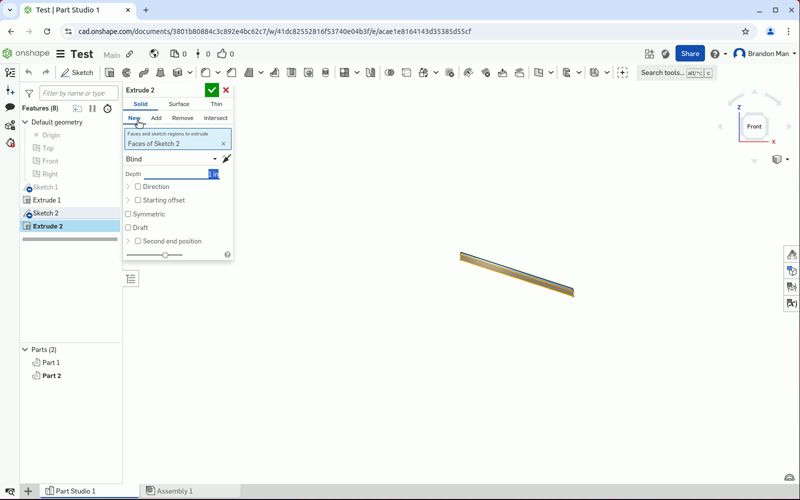
text(-0.963)
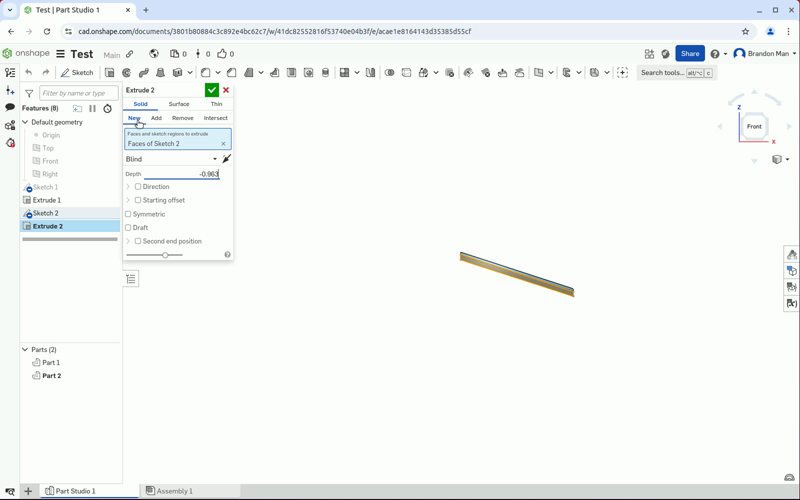
key(enter)
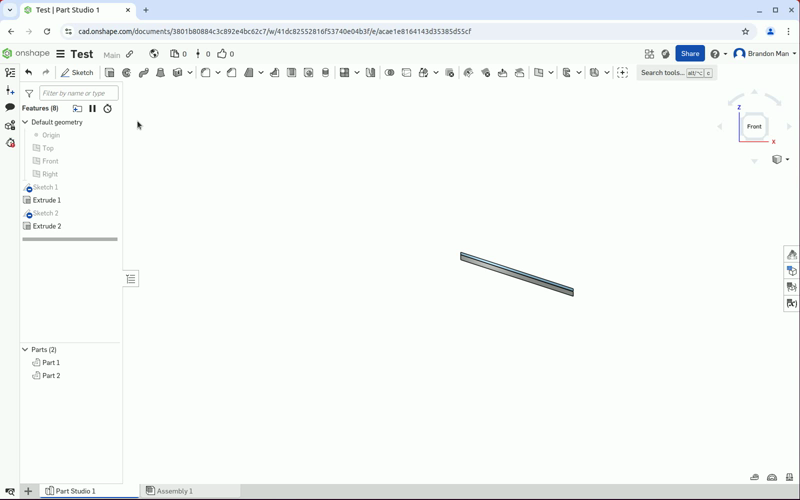
key(shift+h)
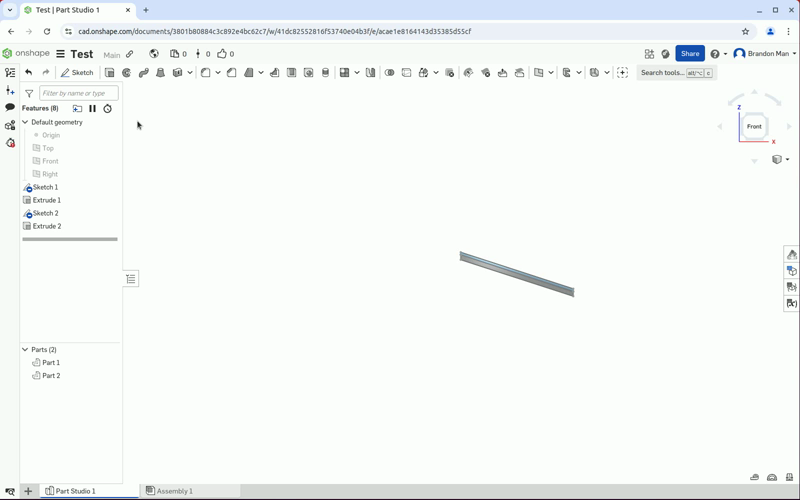
key(shift+h)
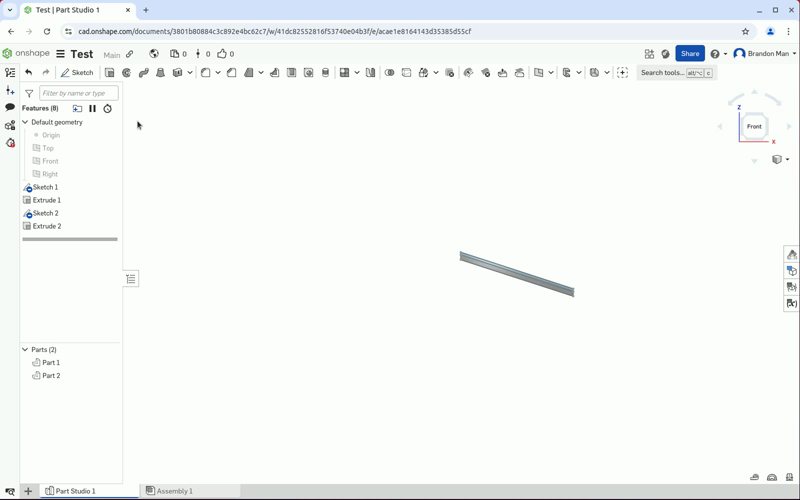
key(shift+7)
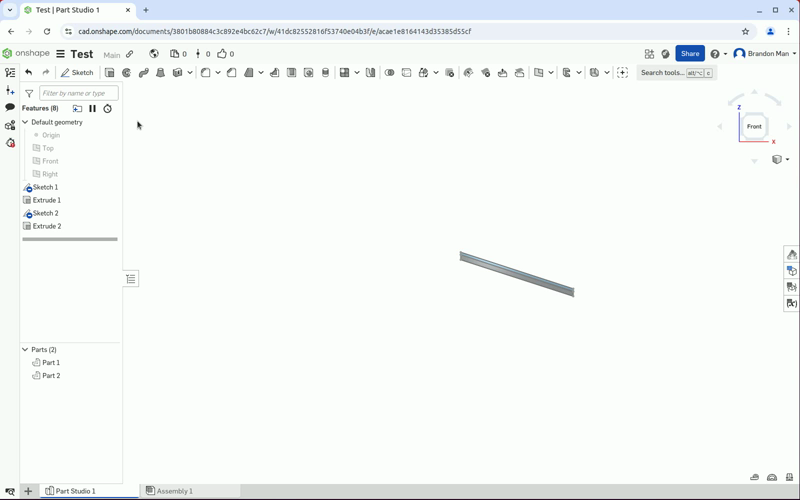
key(left, 2)
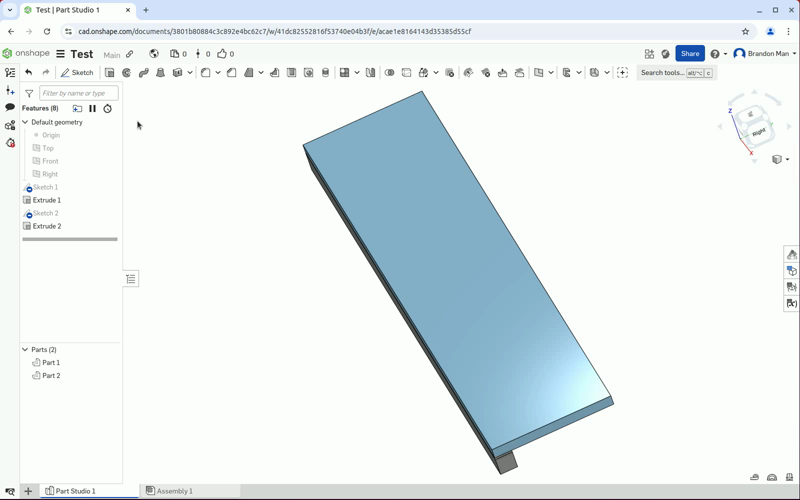
key(down, 2)
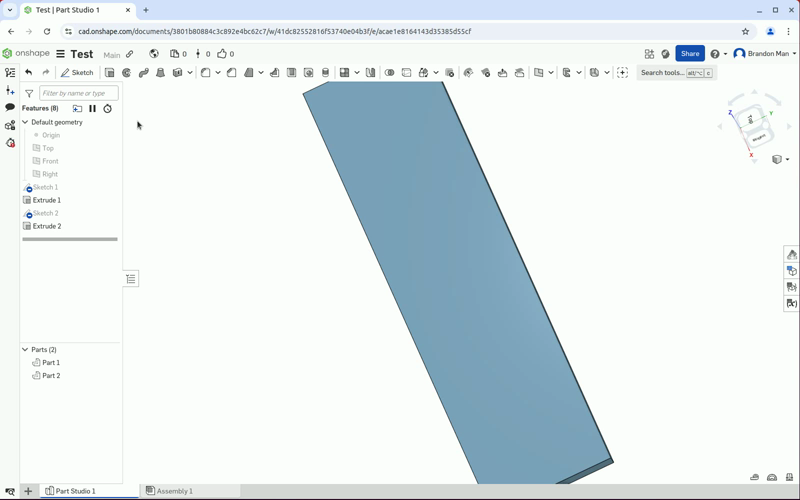
key(up, 2)
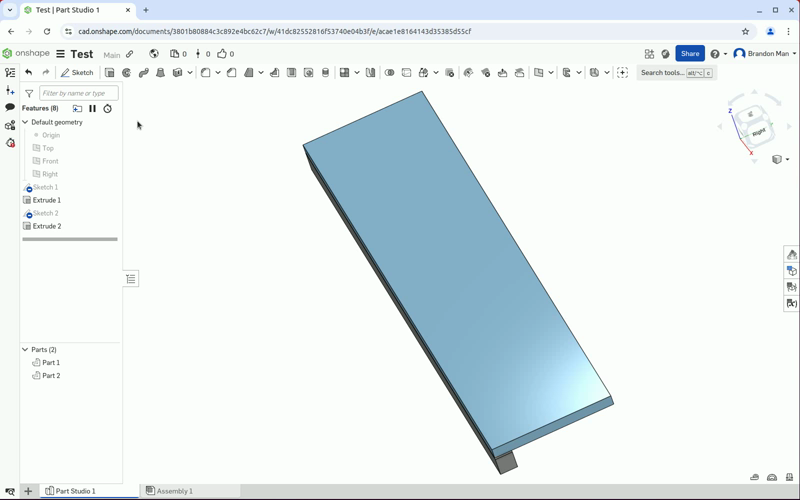
key(right, 2)
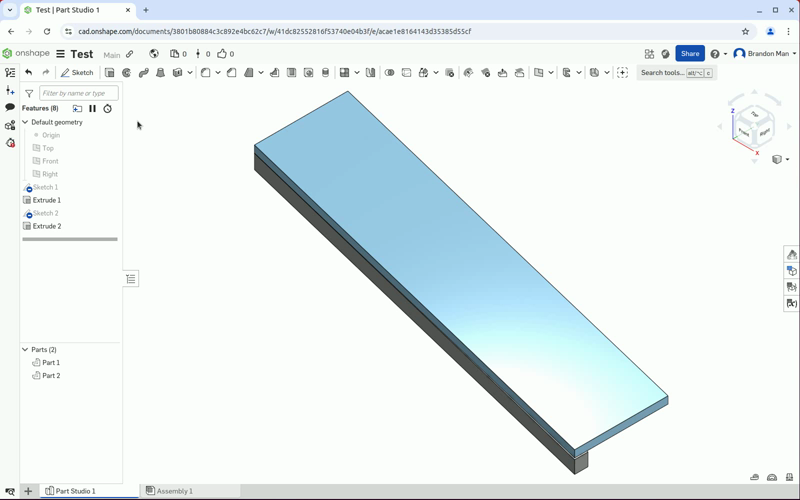
mouse_move(73, 189)
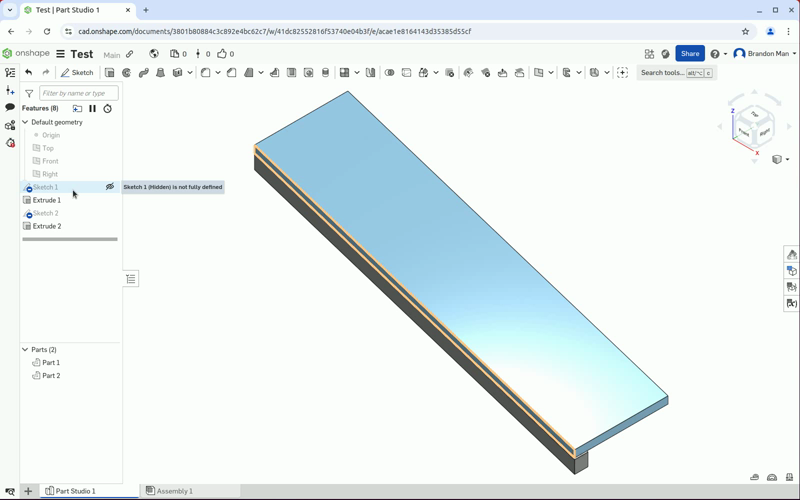
click(73, 189)